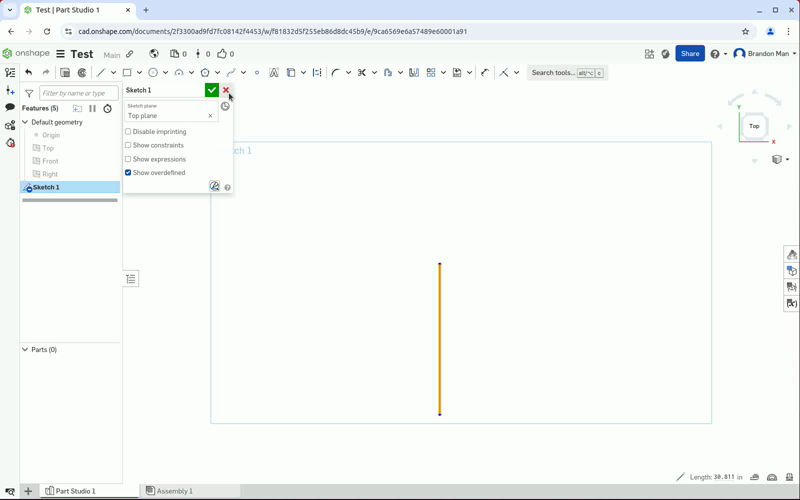
key(shift+h)
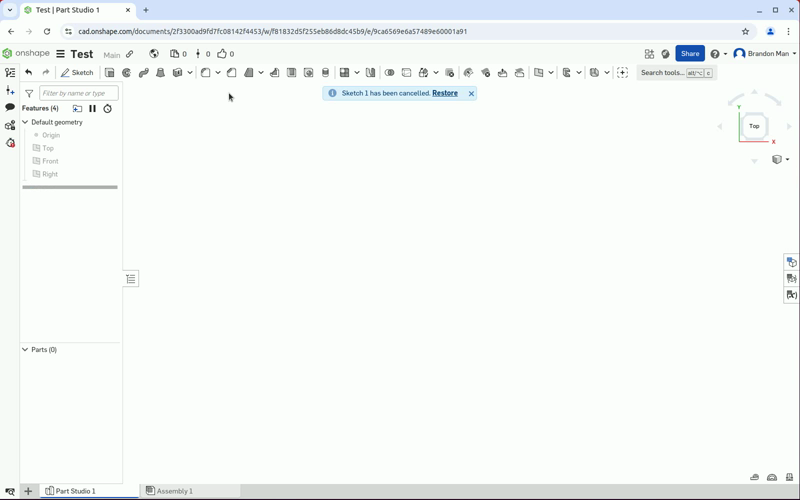
mouse_move(73, 352)
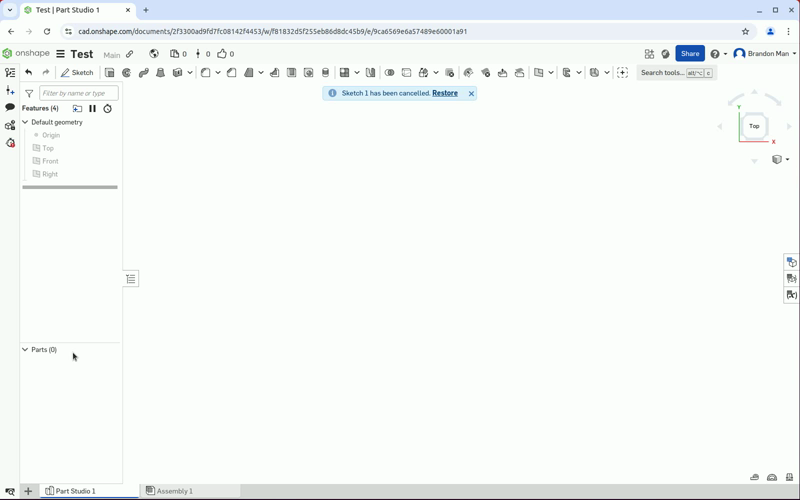
key(y)
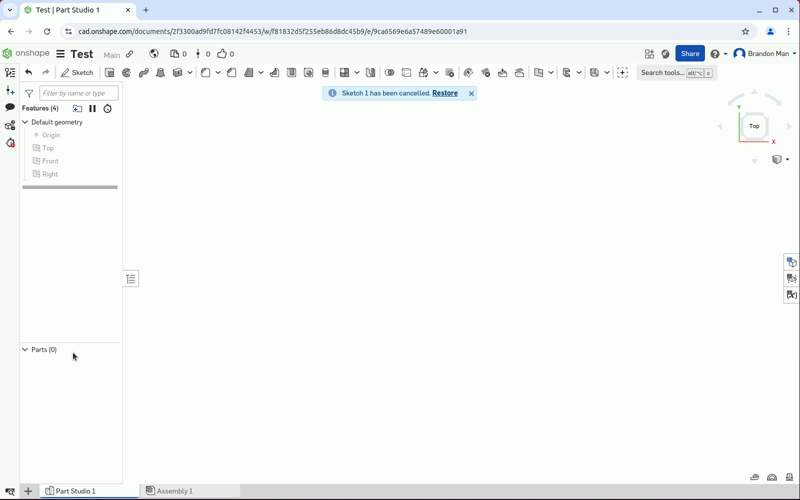
key(shift+p)
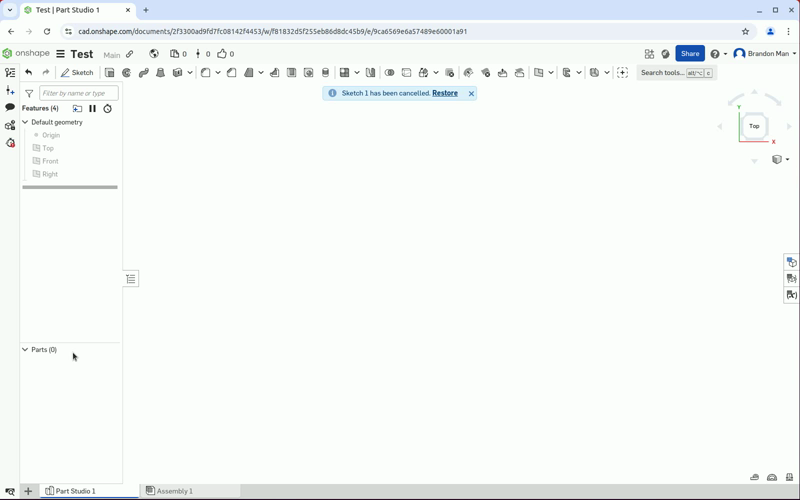
key(space)
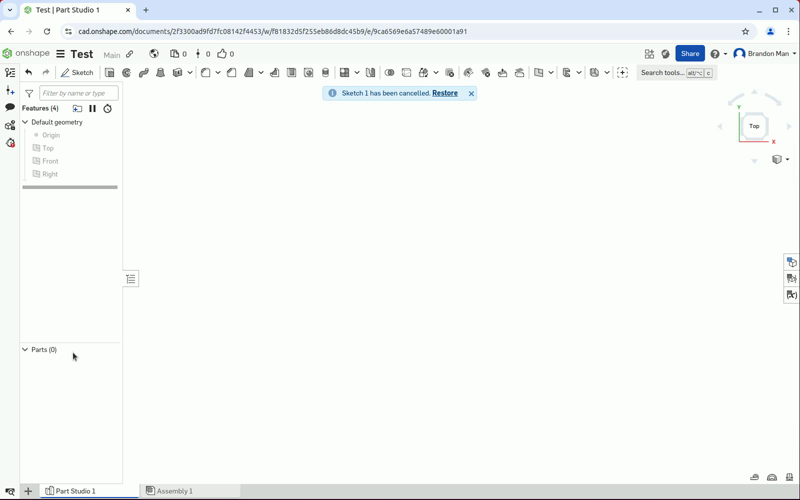
key_down(shift)
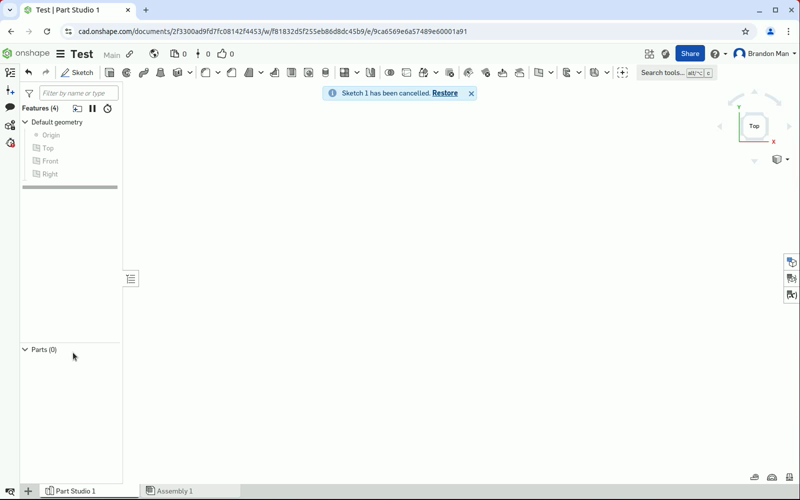
key(up)
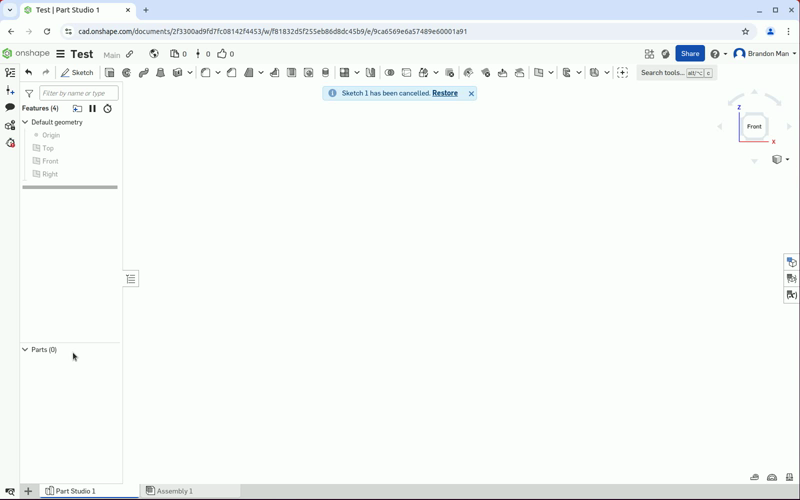
key_up(shift)
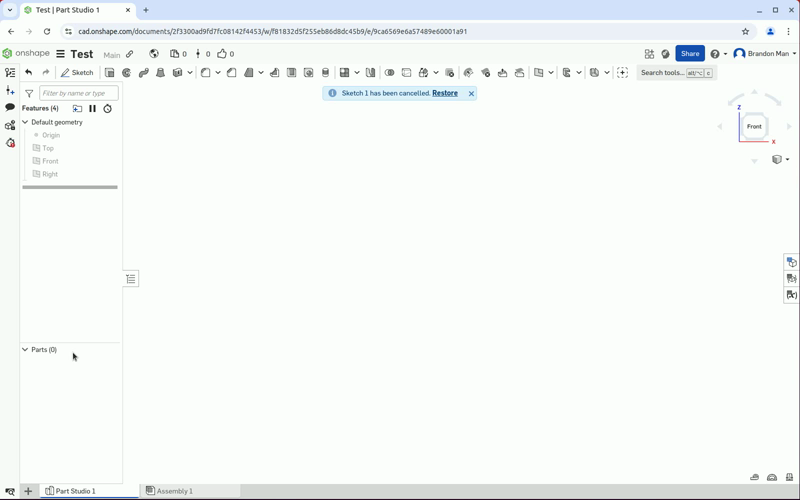
mouse_move(73, 352)
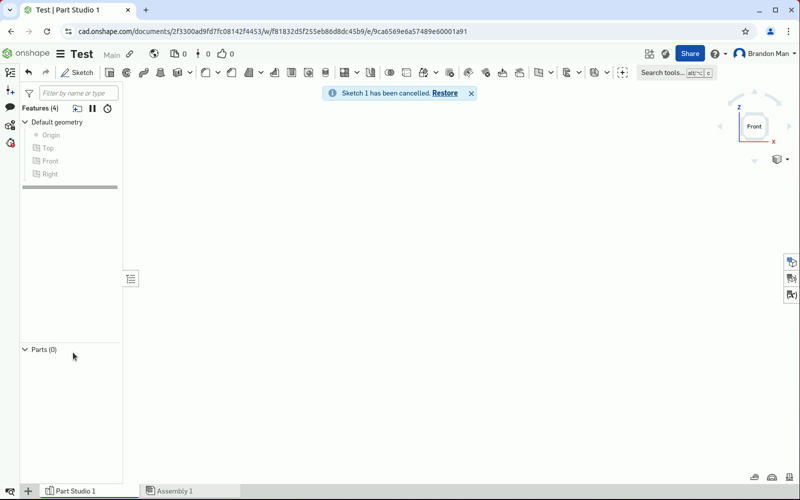
key(shift+y)
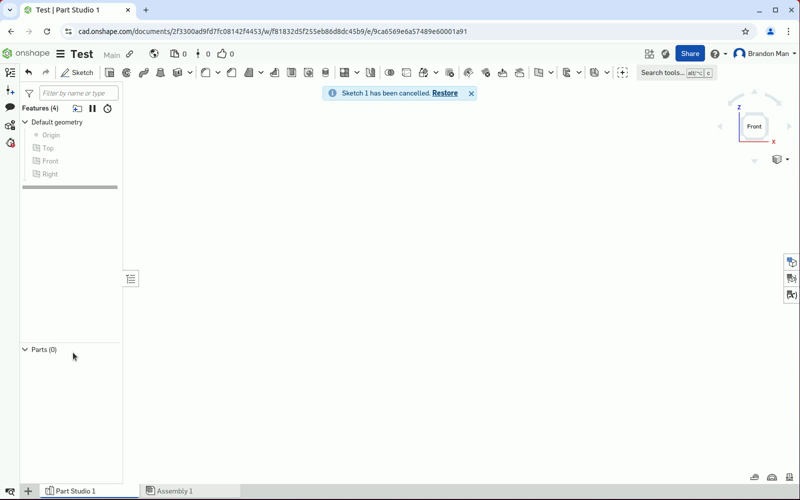
key(shift+s)
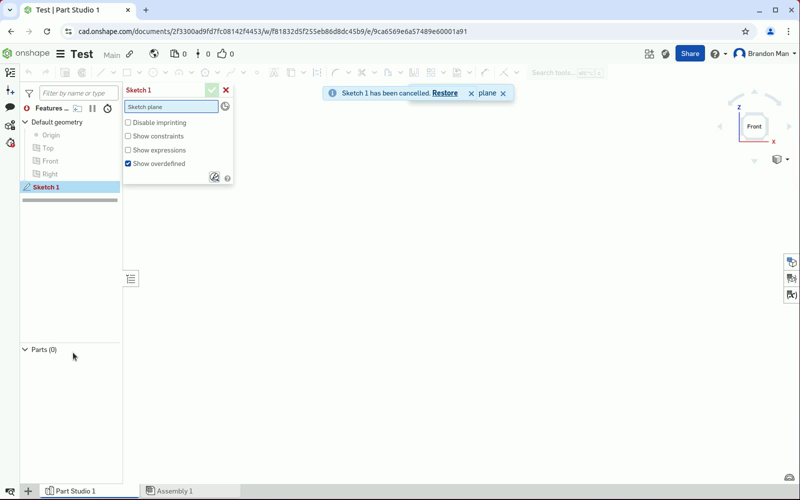
mouse_move(73, 163)
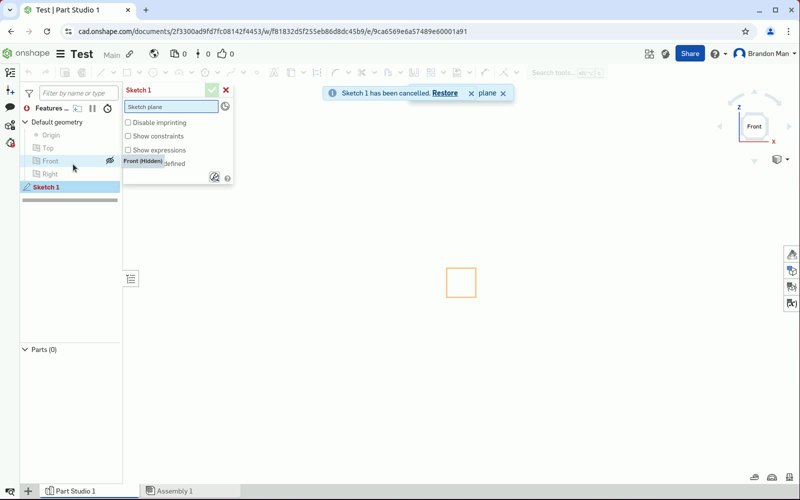
click(73, 163)
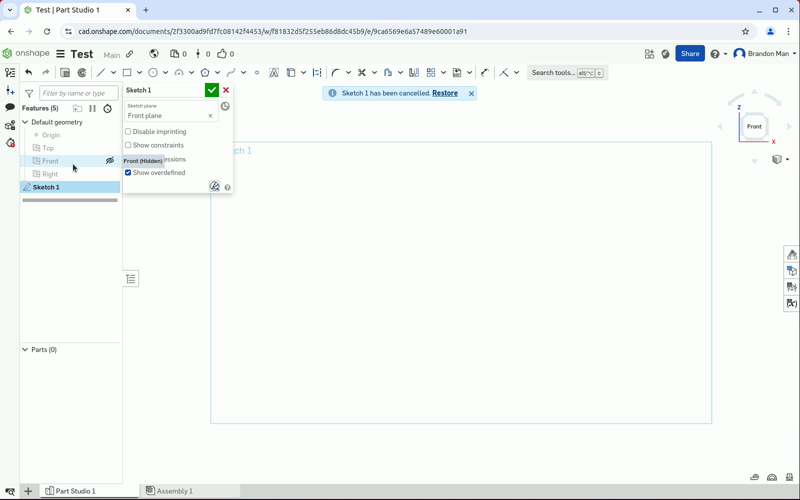
mouse_move(73, 352)
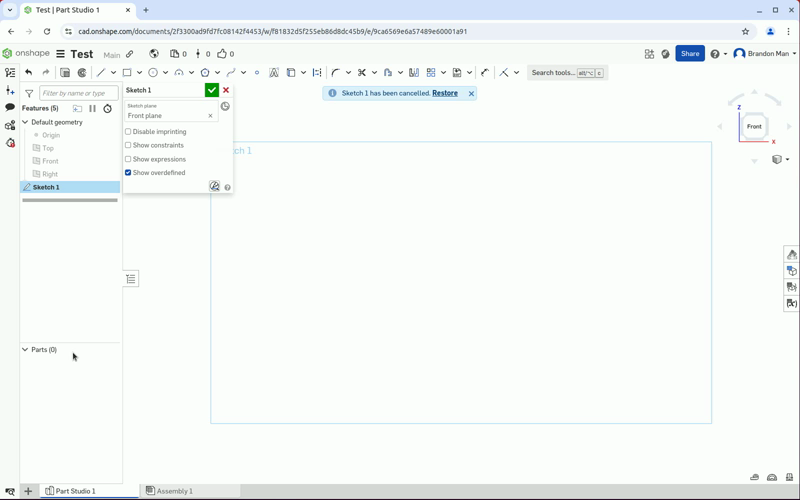
key(y)
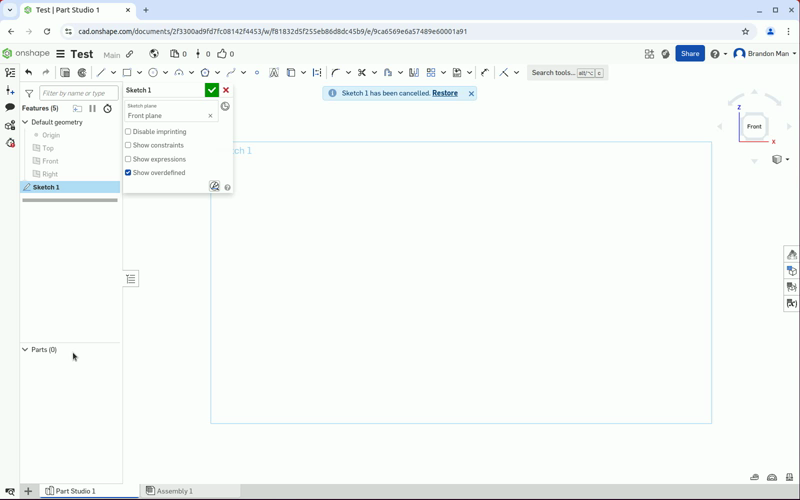
key(l)
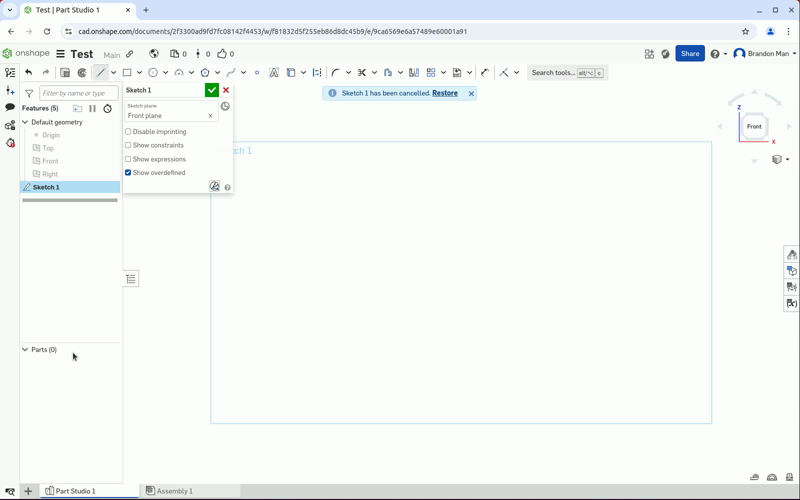
key_down(shift)
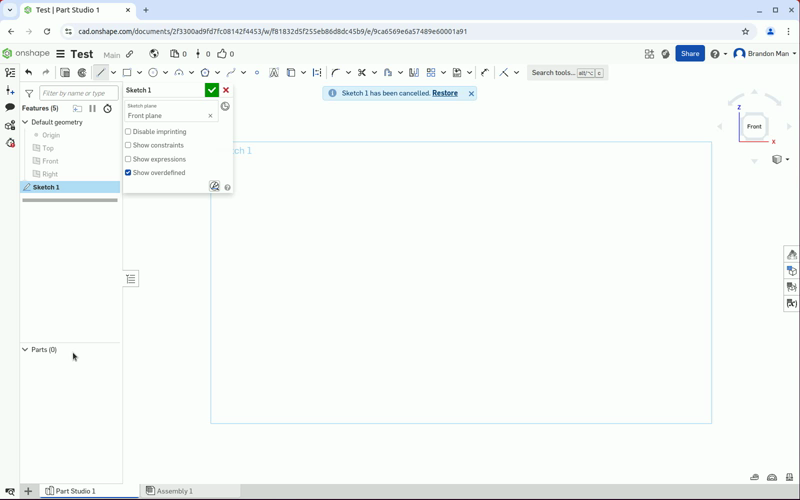
mouse_move(348, 282)
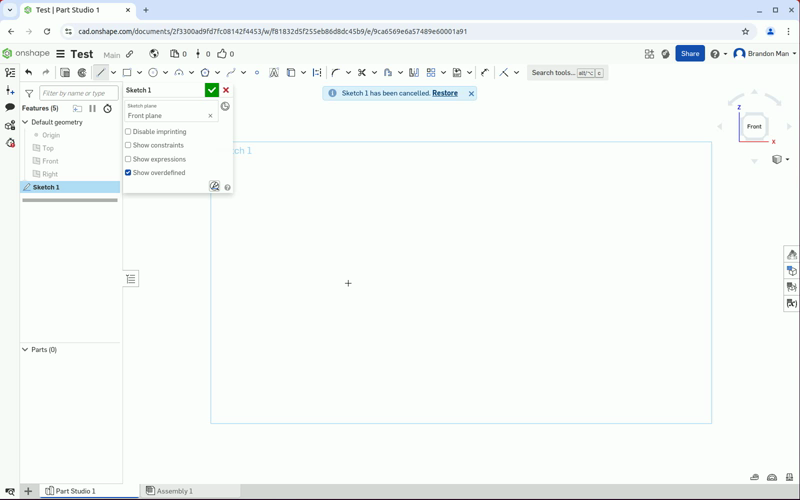
click(348, 282)
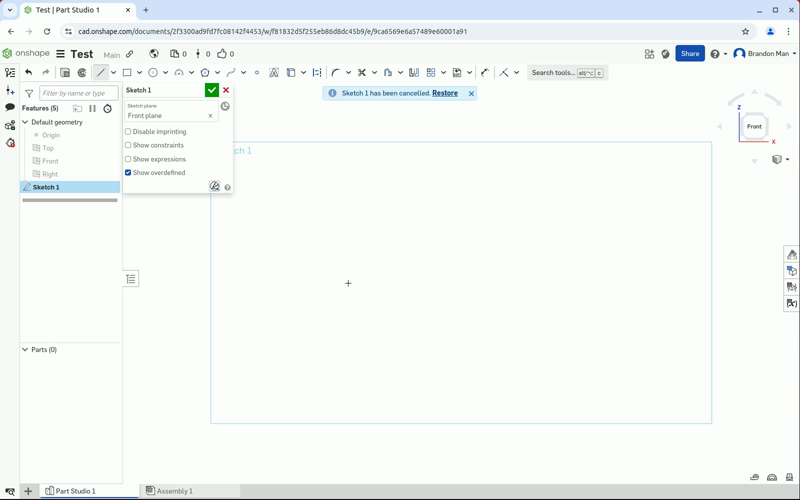
key_up(shift)
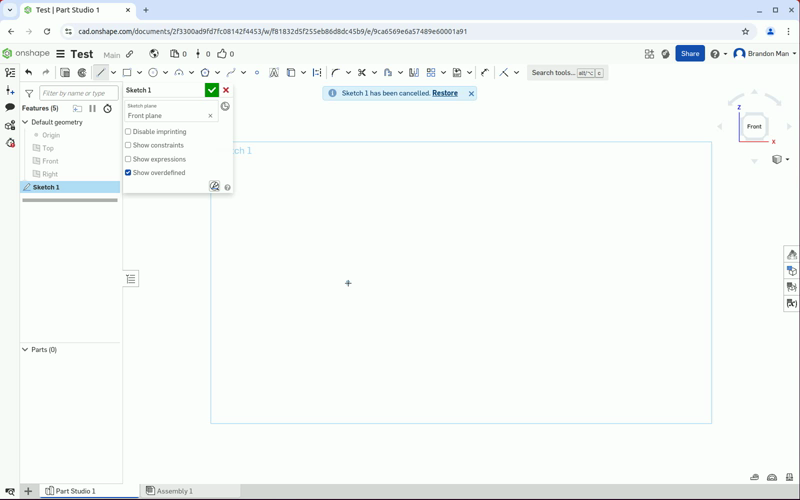
key_down(shift)
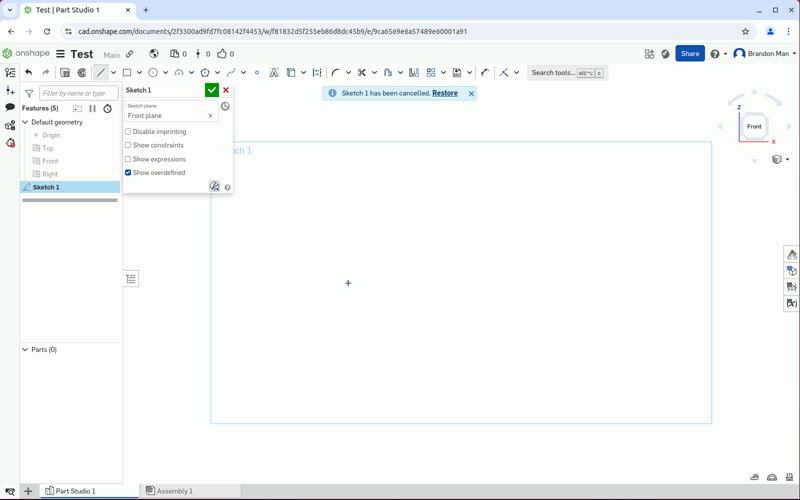
mouse_move(378, 282)
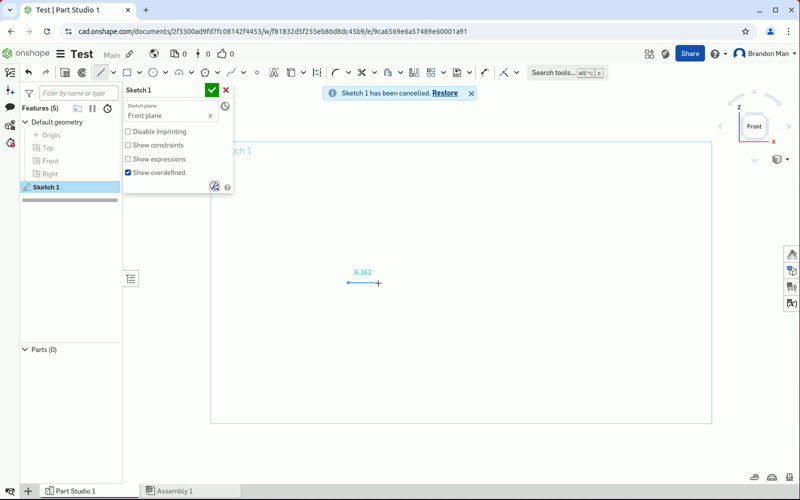
mouse_move(361, 282)
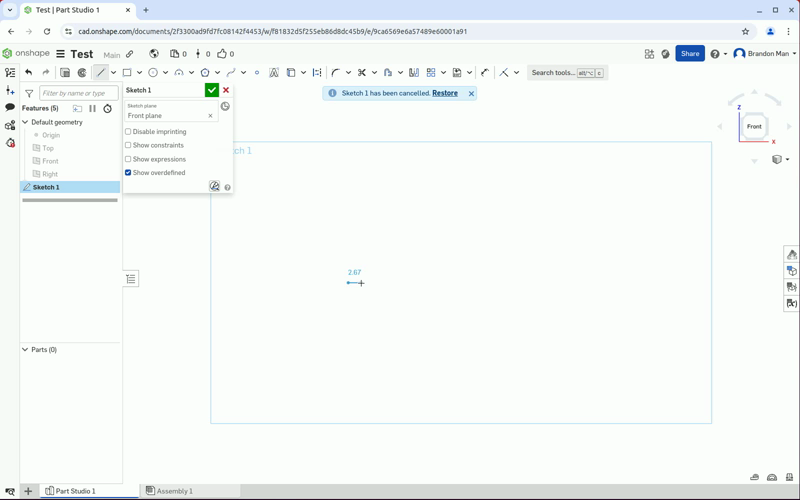
click(361, 282)
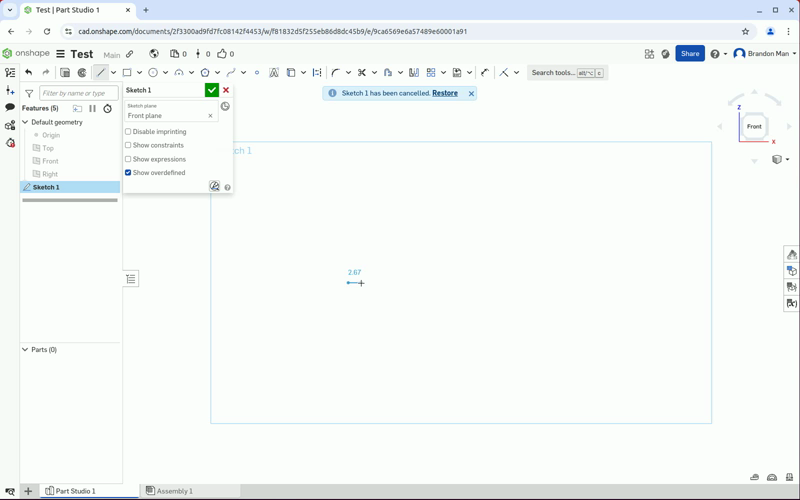
key_up(shift)
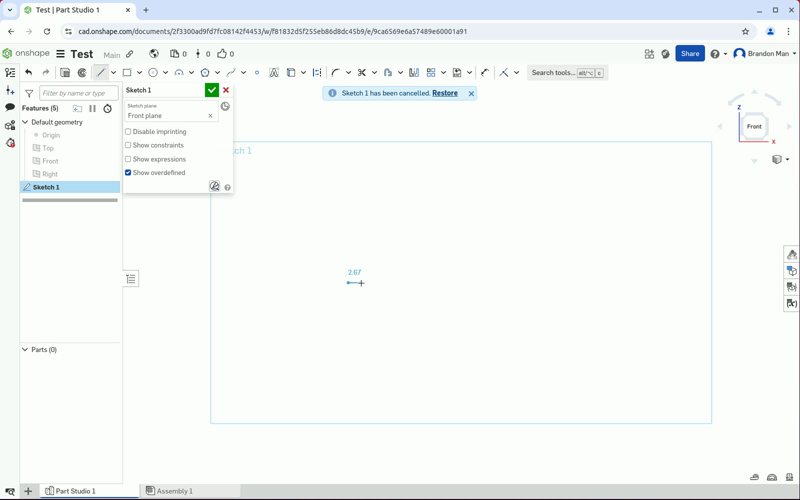
key_down(shift)
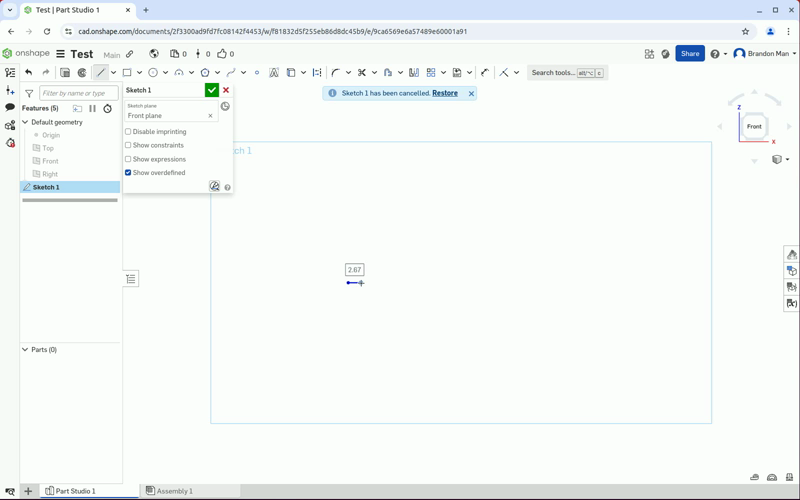
mouse_move(361, 183)
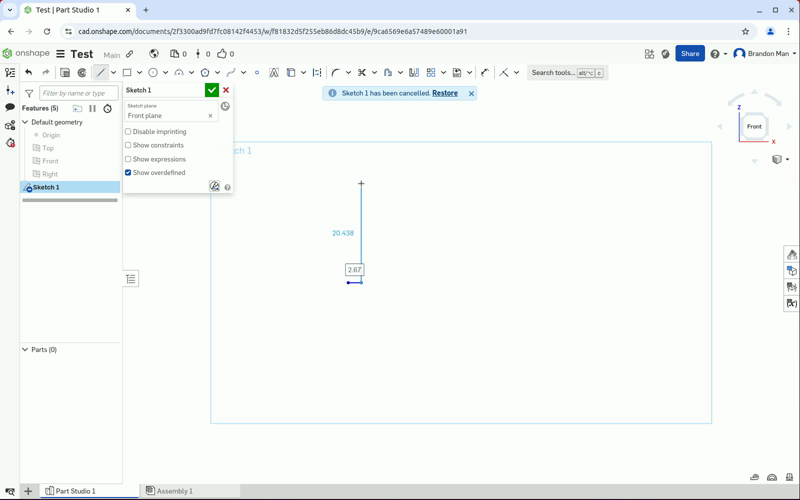
click(361, 183)
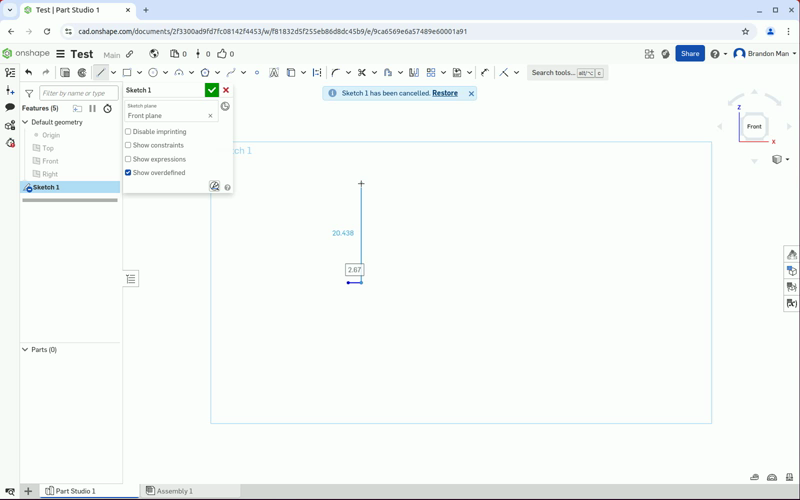
key_up(shift)
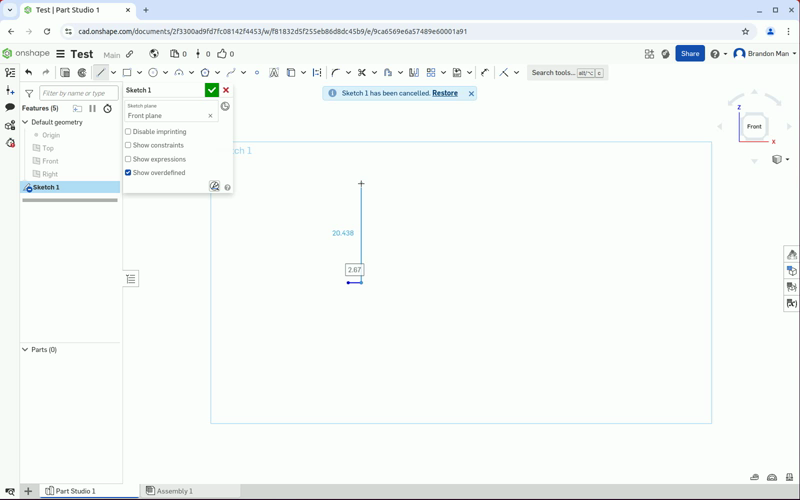
key_down(shift)
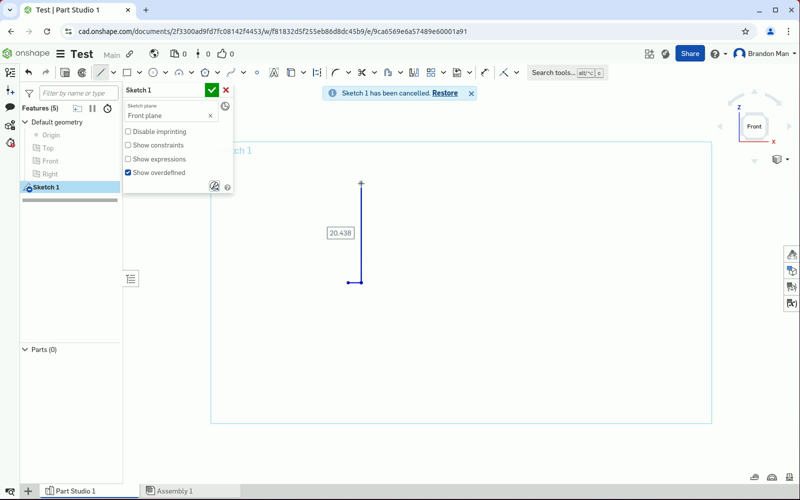
mouse_move(460, 183)
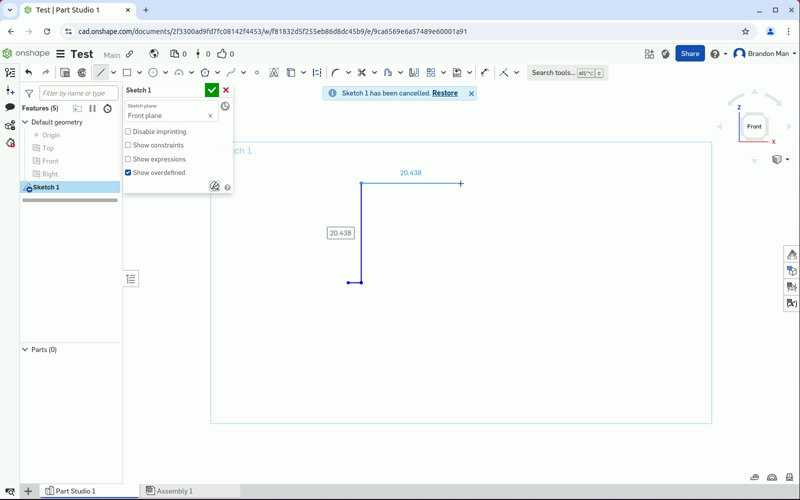
click(460, 183)
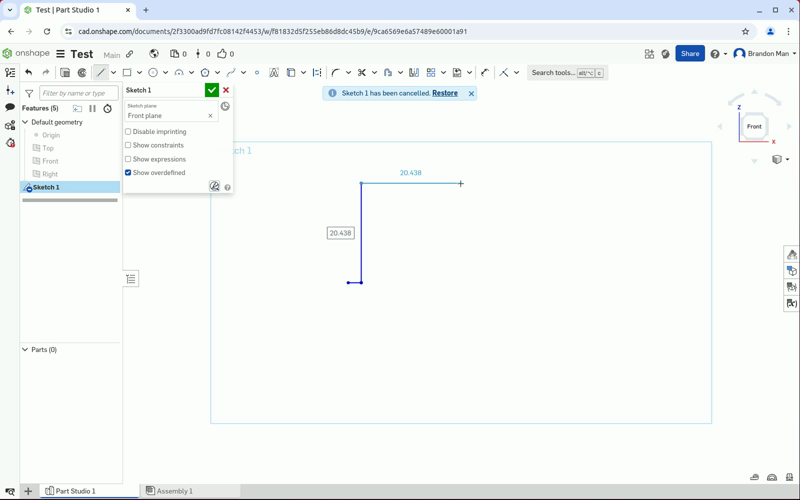
key_up(shift)
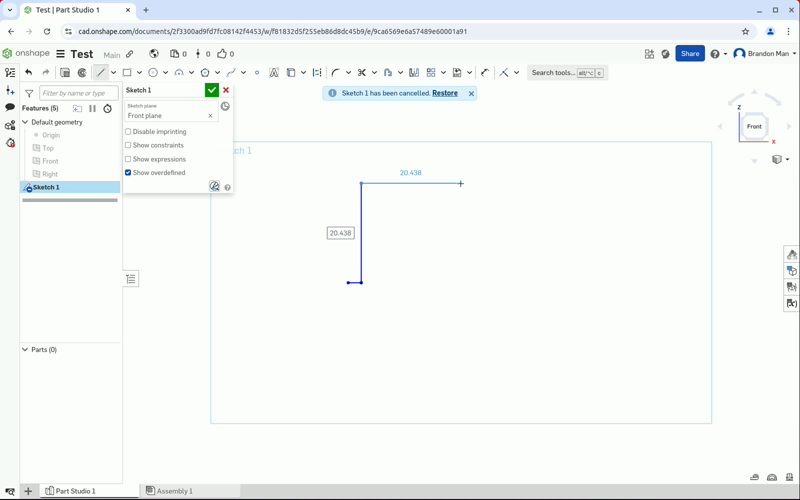
key_down(shift)
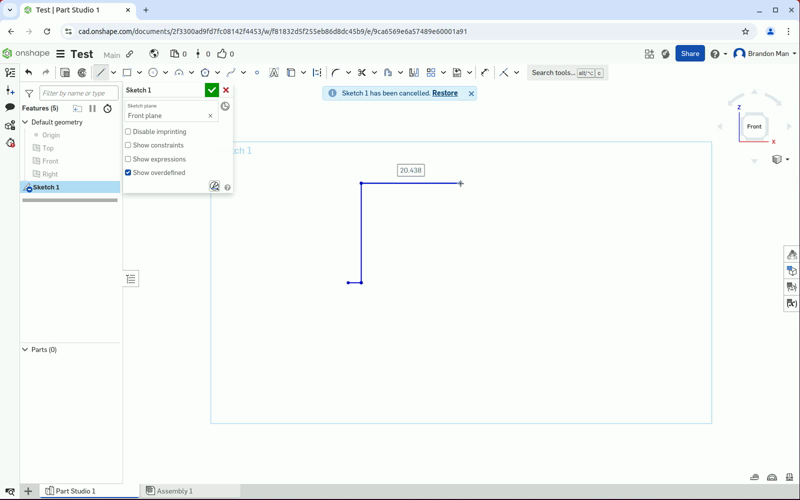
mouse_move(490, 183)
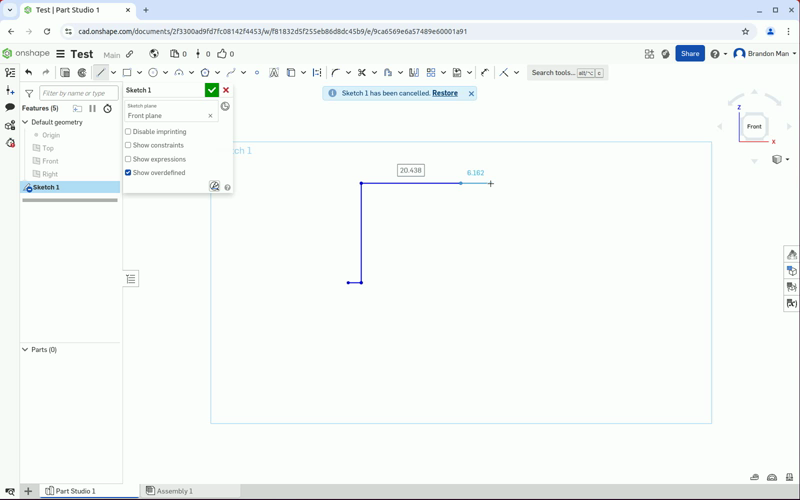
mouse_move(460, 170)
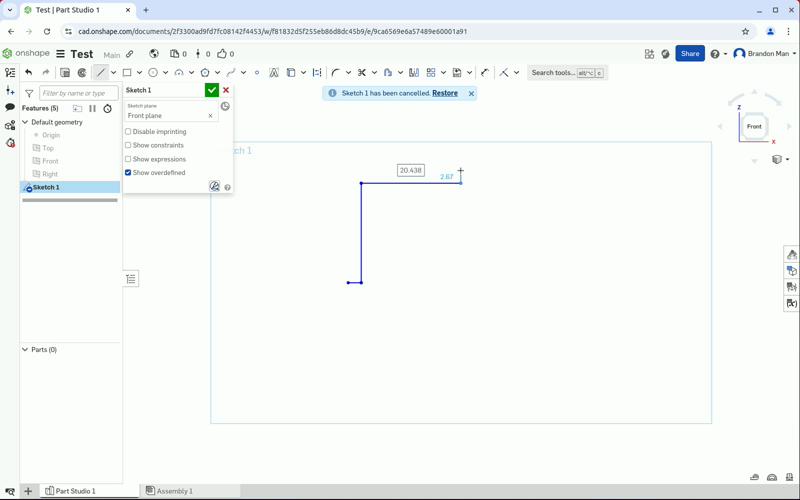
click(460, 170)
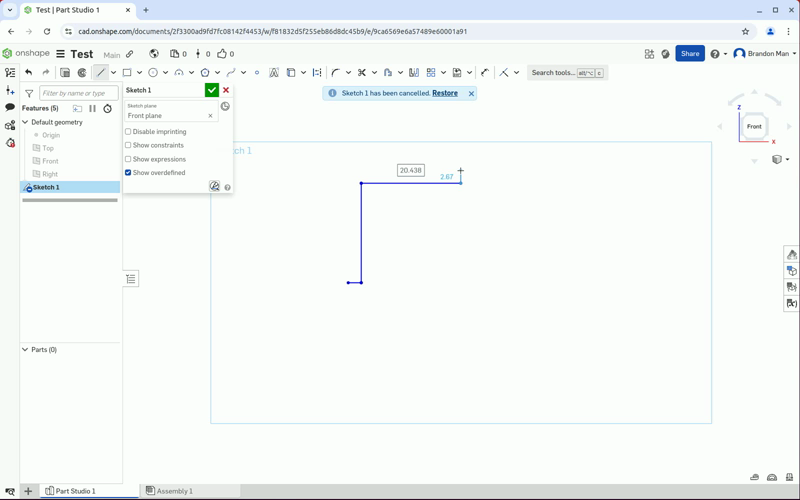
key_up(shift)
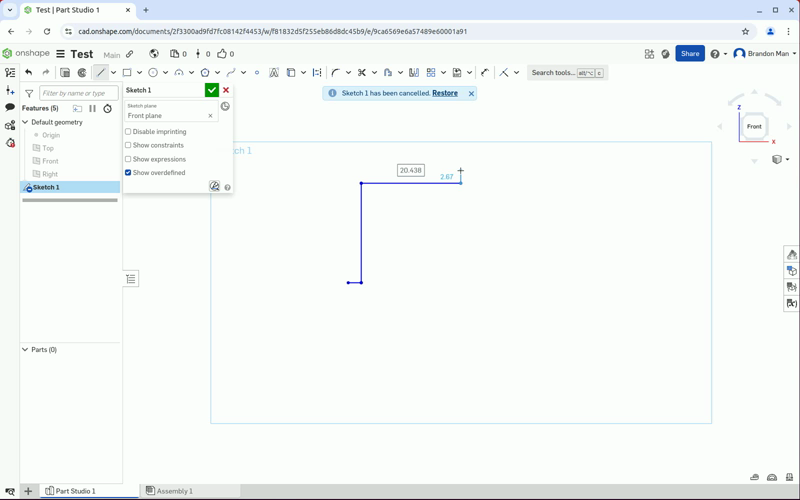
key_down(shift)
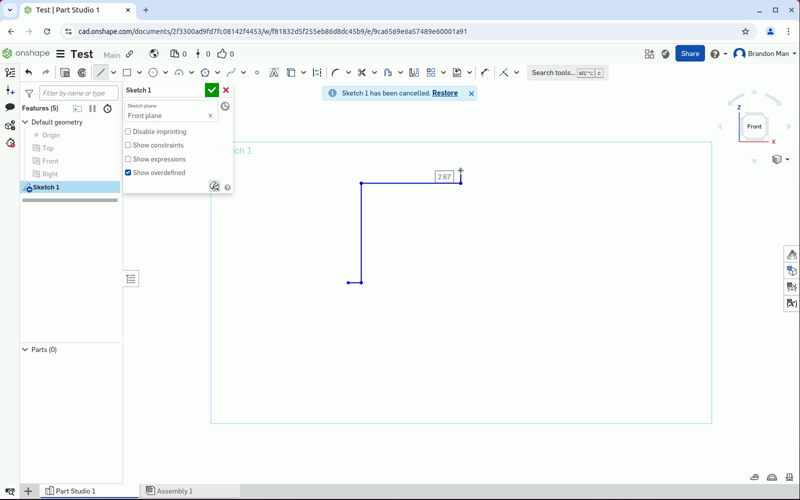
mouse_move(348, 170)
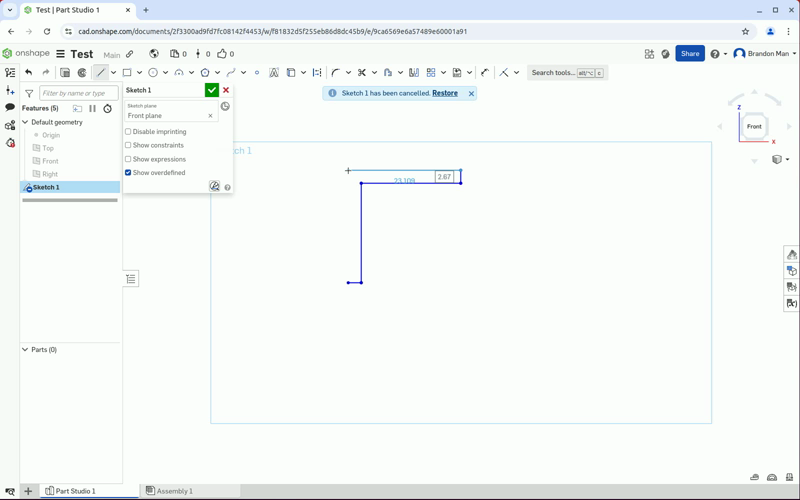
click(348, 170)
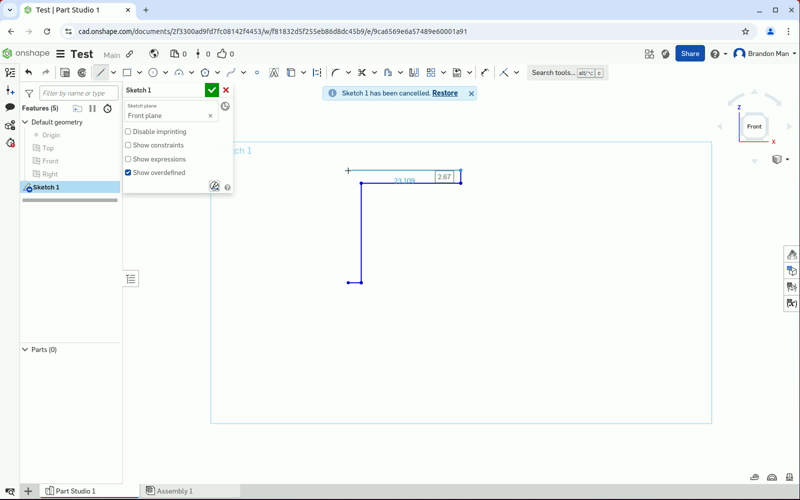
key_up(shift)
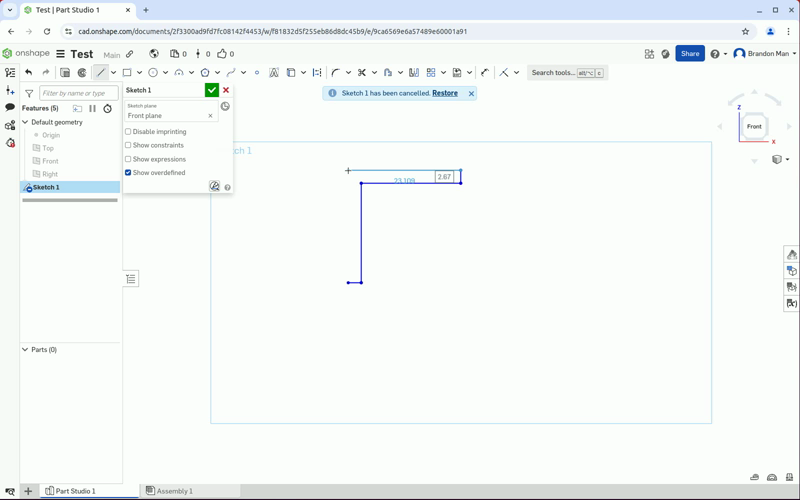
key_down(shift)
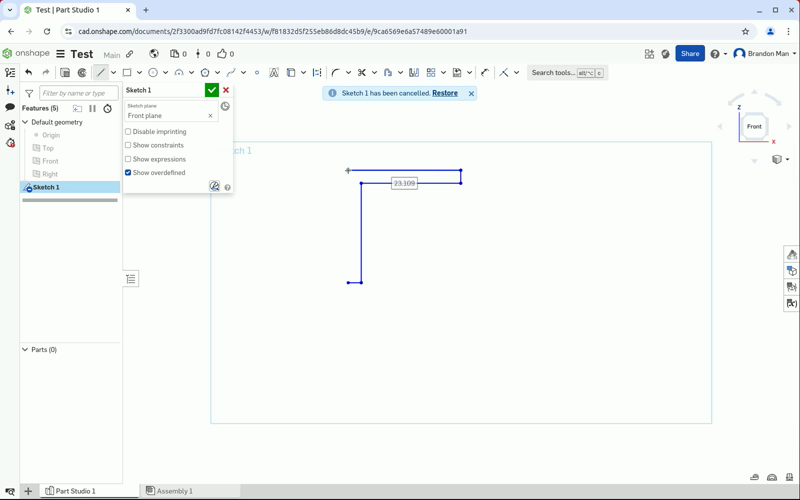
mouse_move(348, 282)
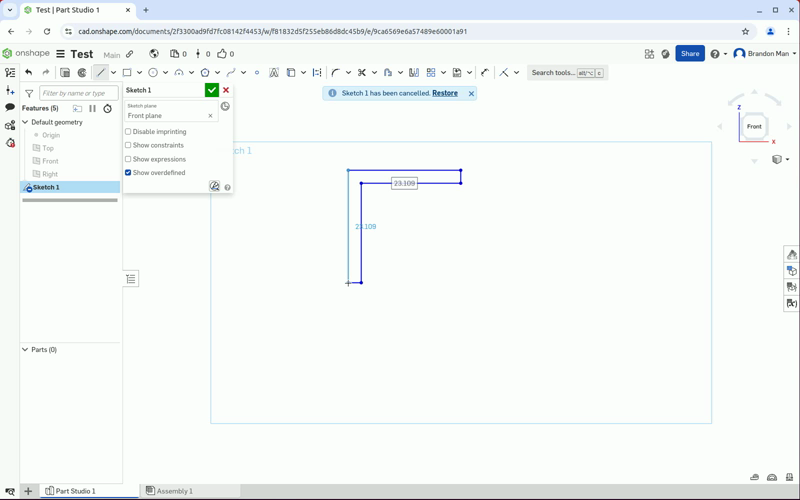
key_up(shift)
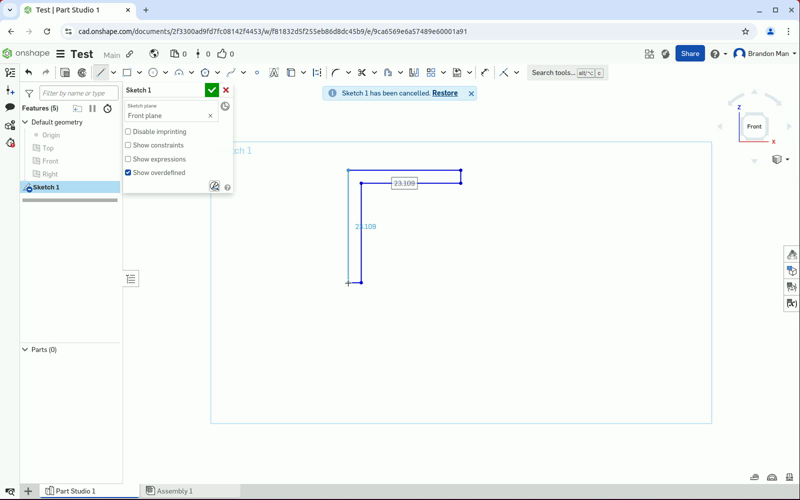
click(348, 282)
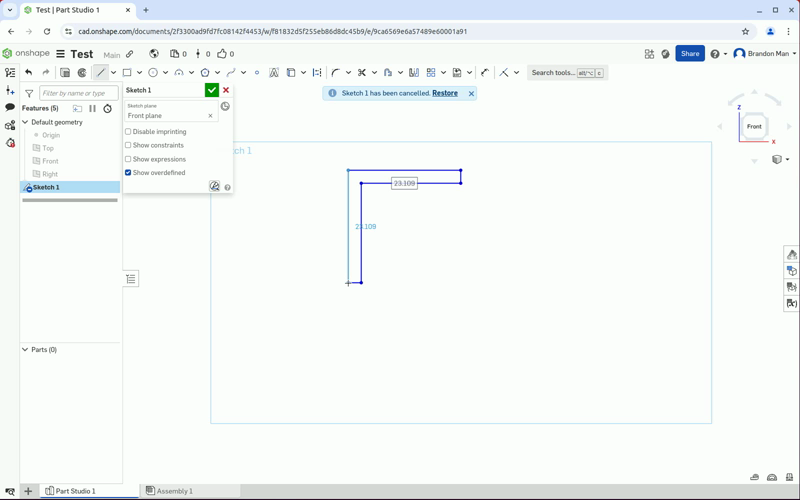
key(esc)
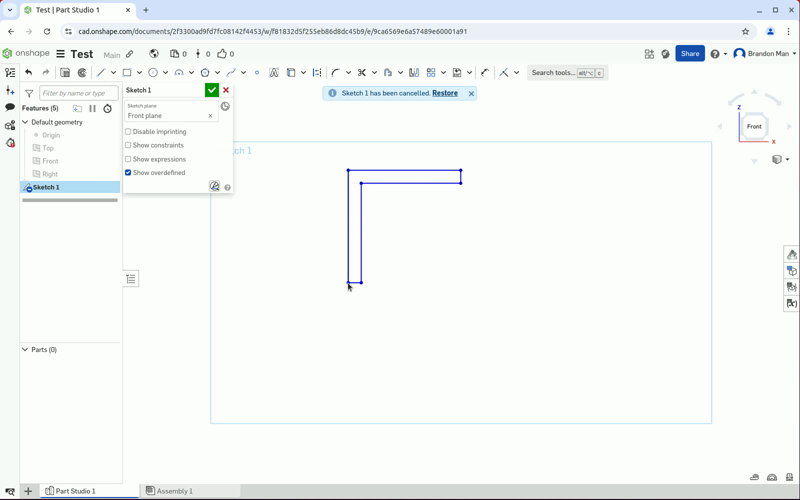
mouse_move(356, 264)
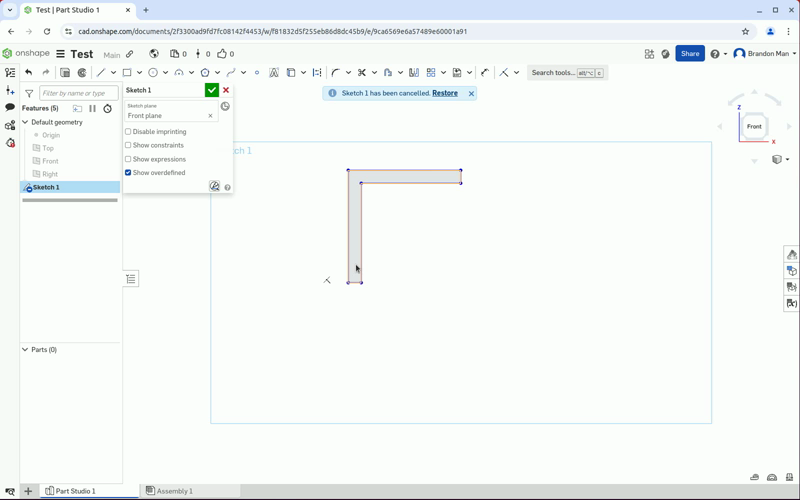
click(356, 264)
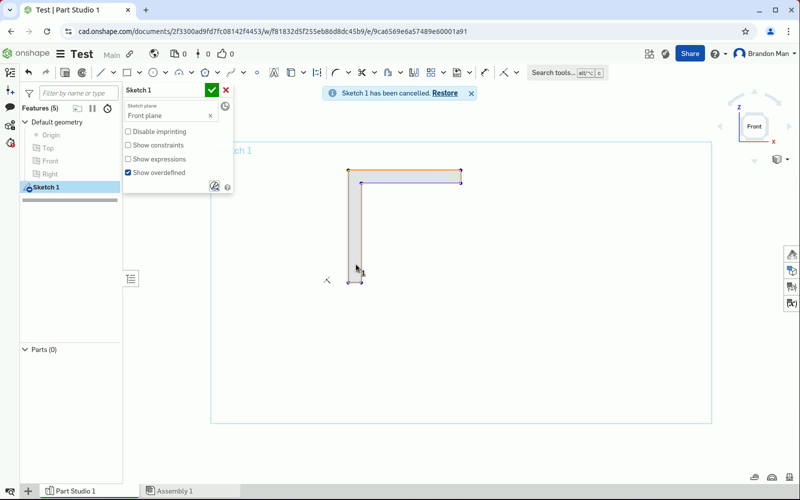
mouse_move(73, 352)
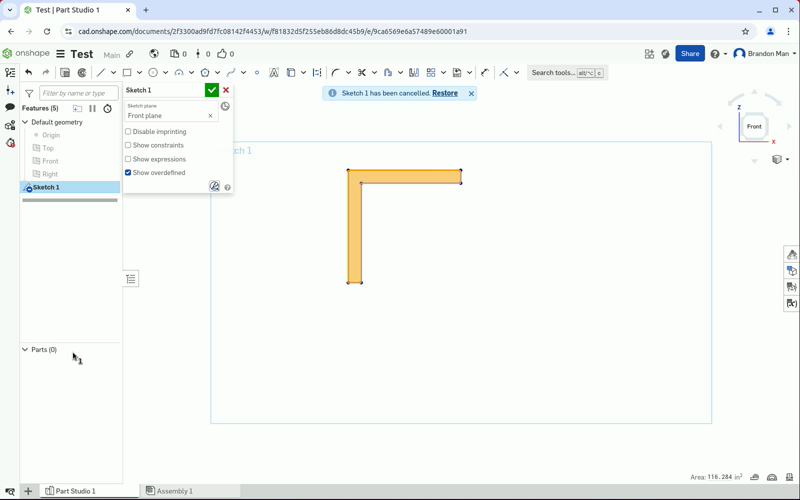
key(shift+y)
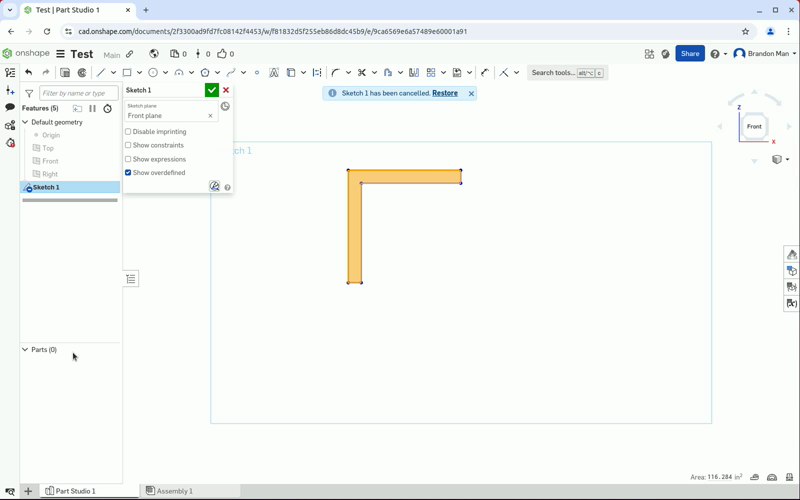
key(shift+e)
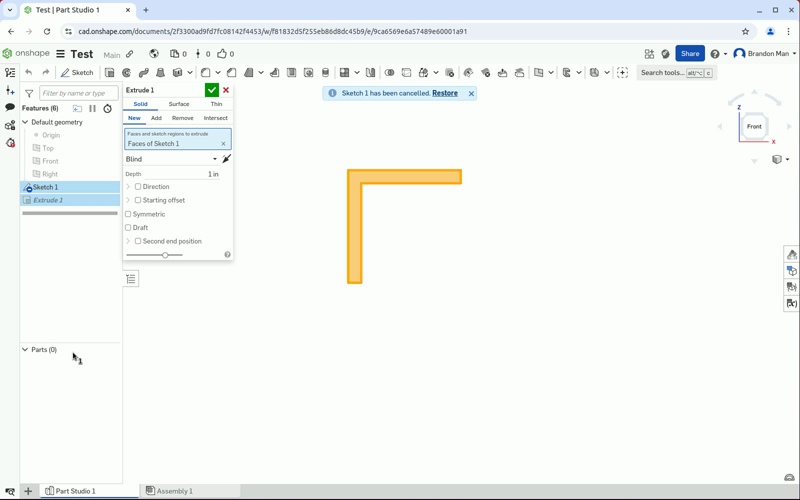
mouse_move(143, 106)
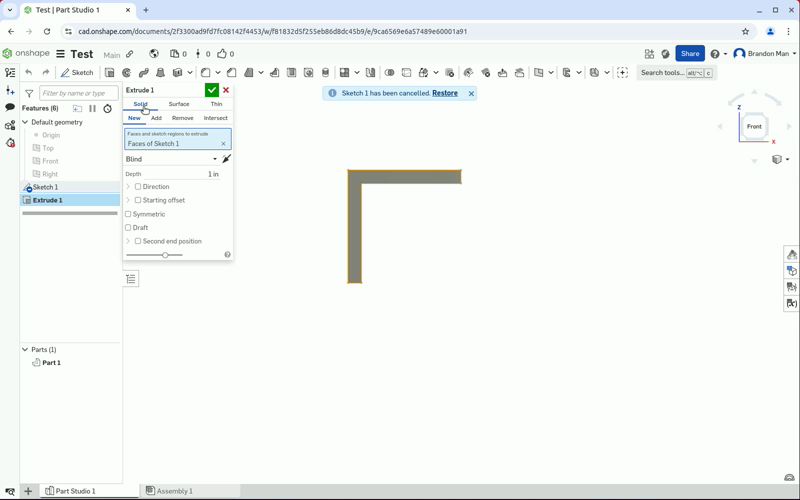
click(143, 106)
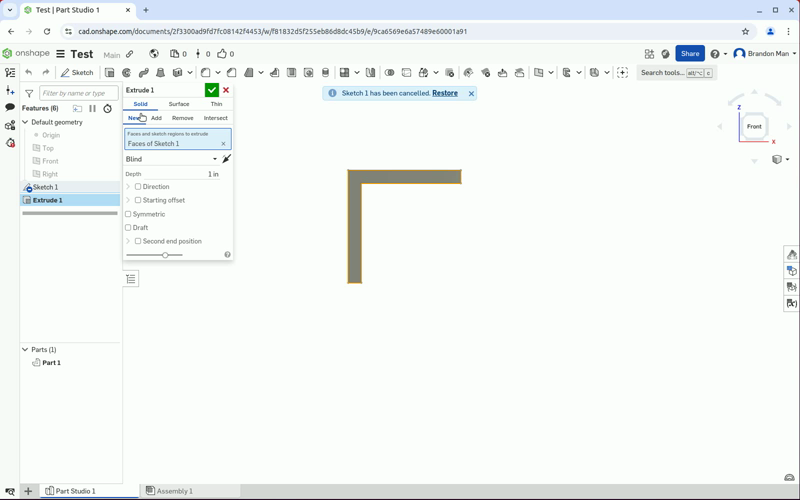
mouse_move(137, 120)
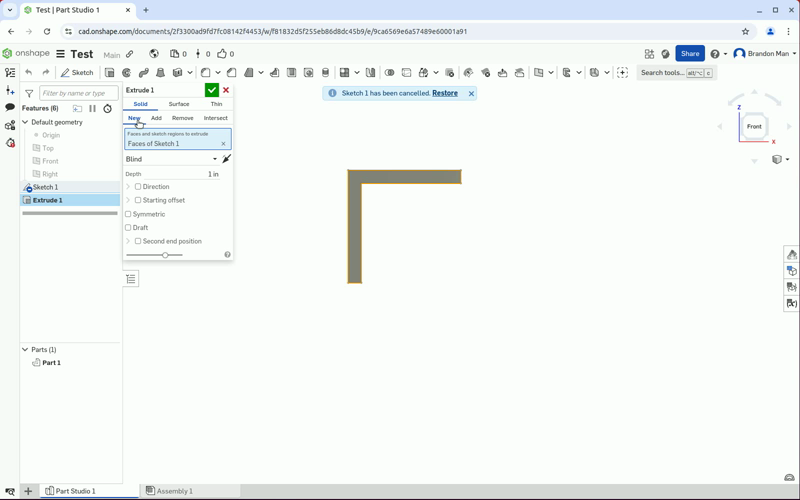
click(137, 120)
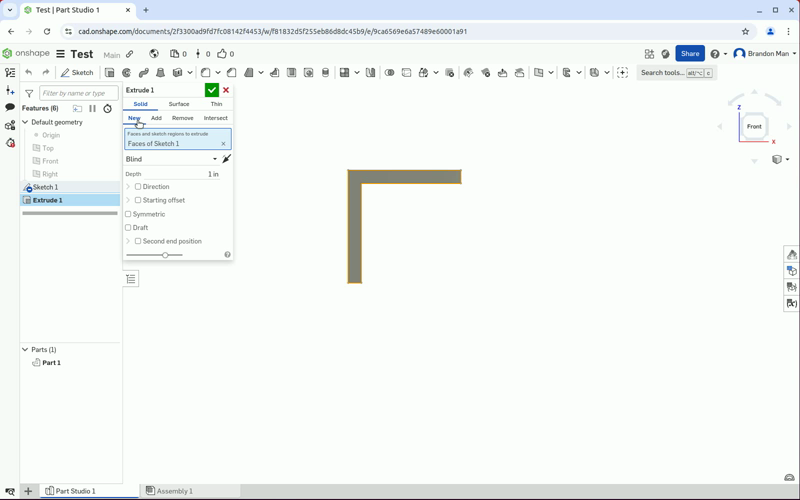
key(tab, 4)
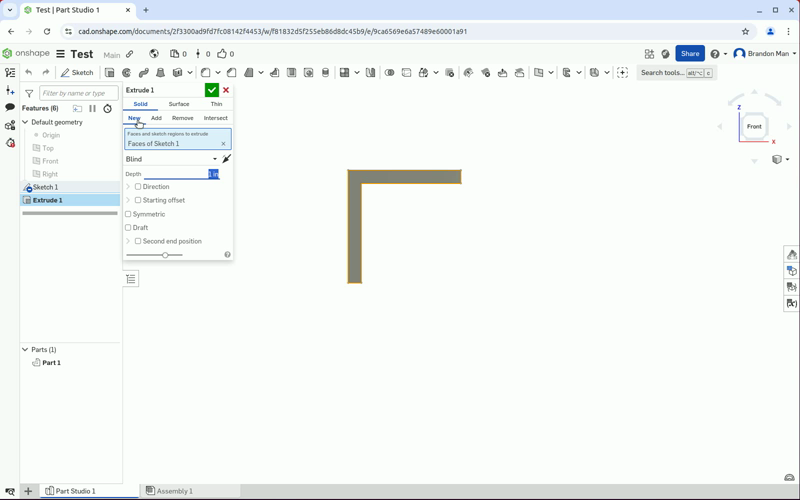
text(11.073)
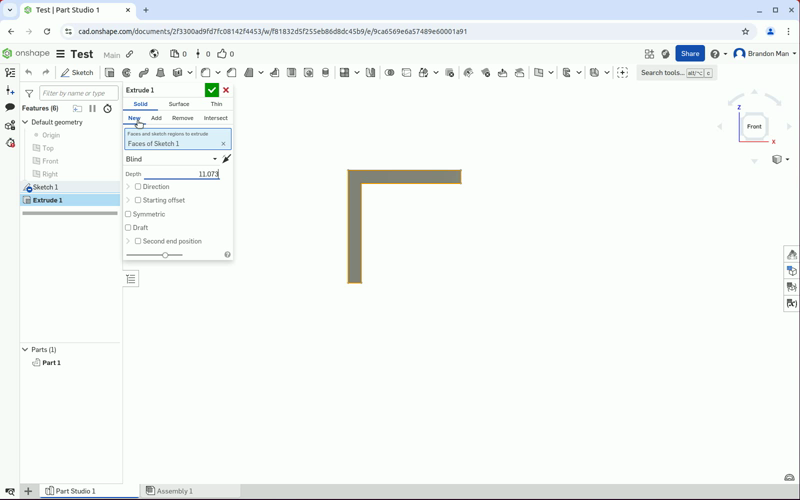
key(enter)
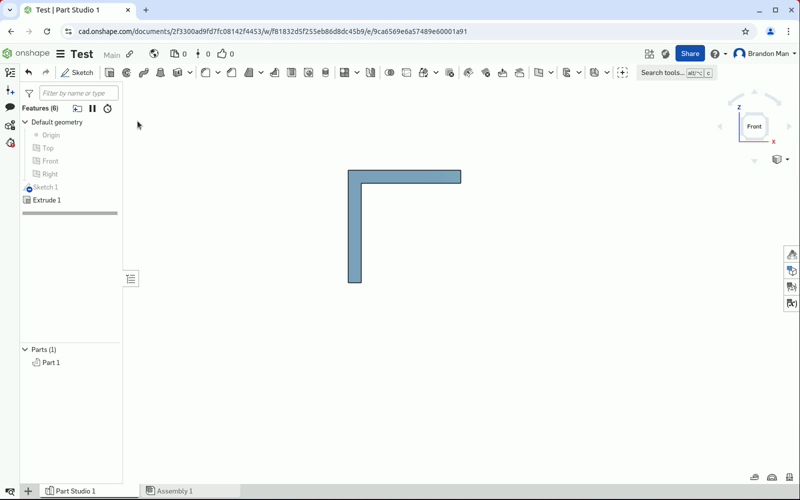
key(shift+h)
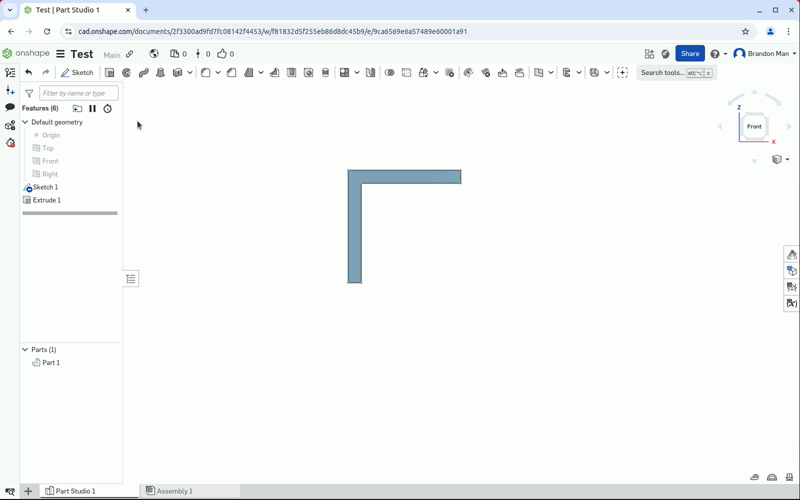
key(shift+h)
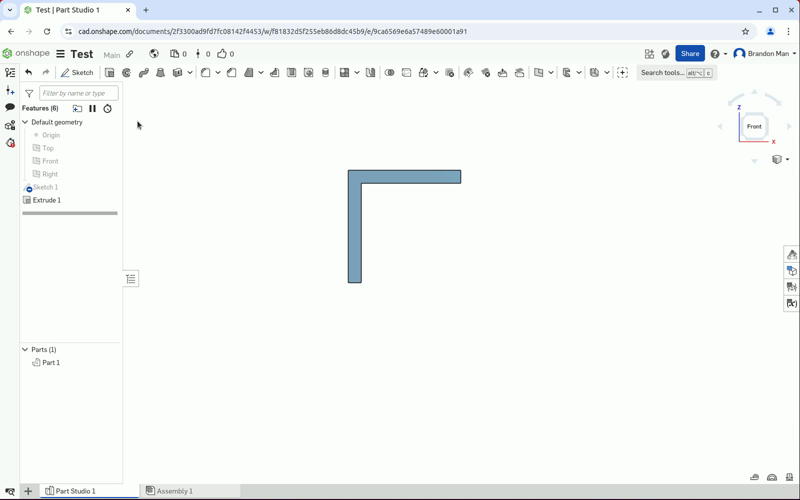
mouse_move(73, 189)
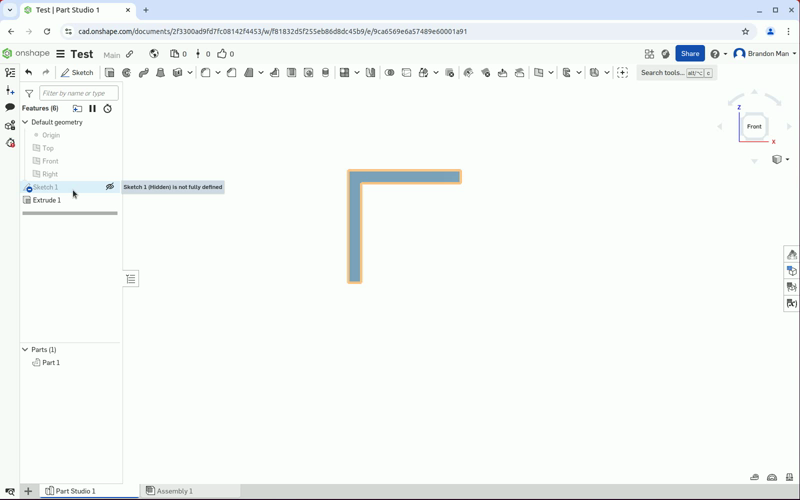
click(73, 189)
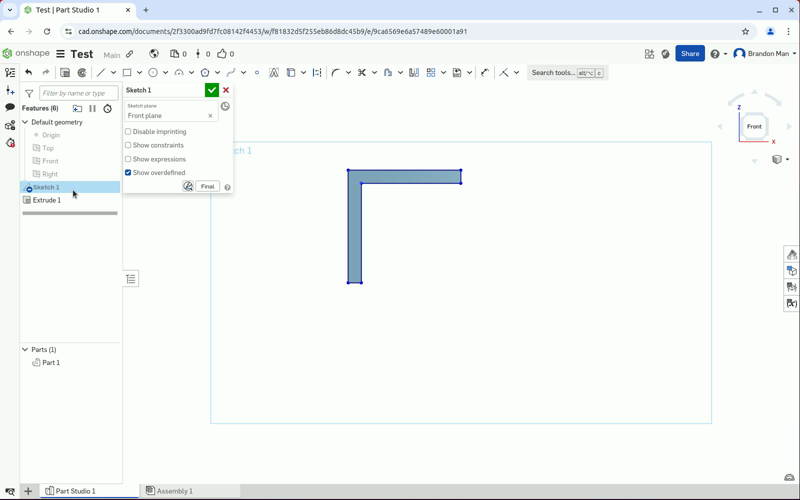
mouse_move(229, 92)
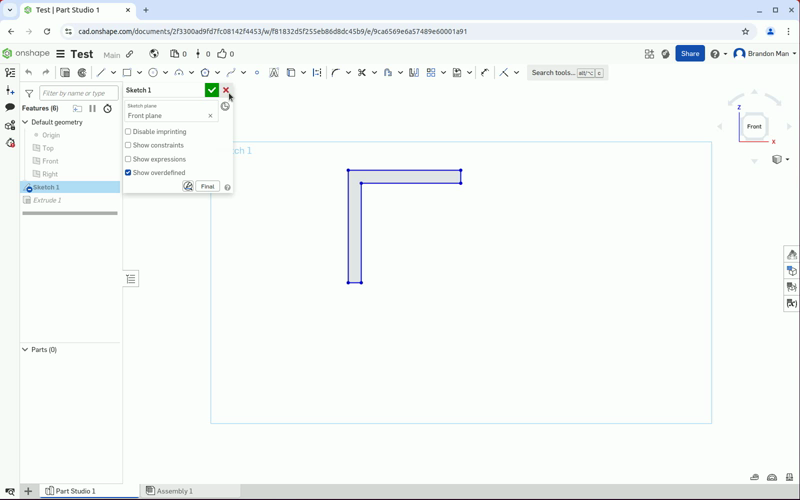
click(229, 92)
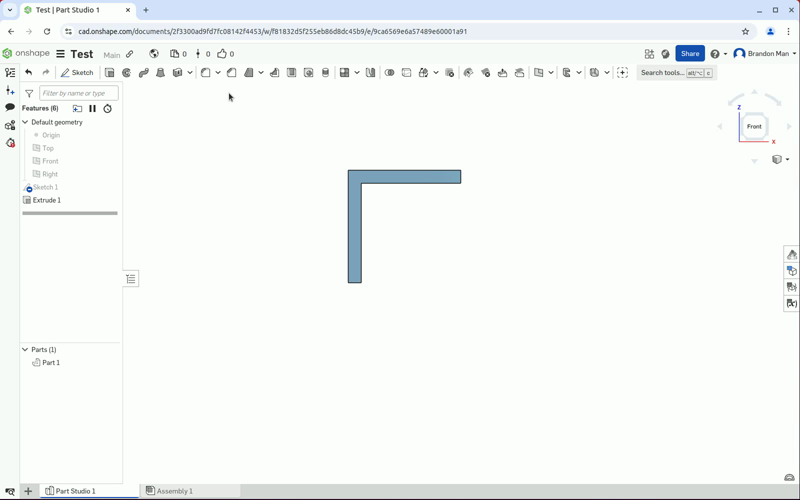
mouse_move(541, 75)
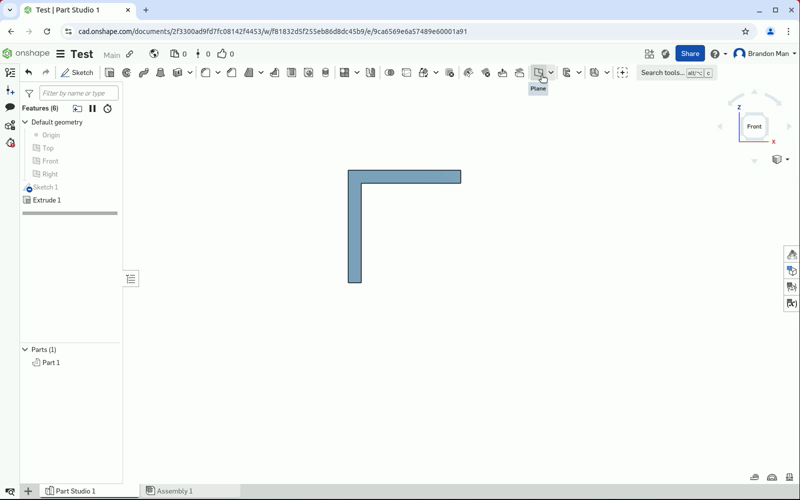
click(541, 75)
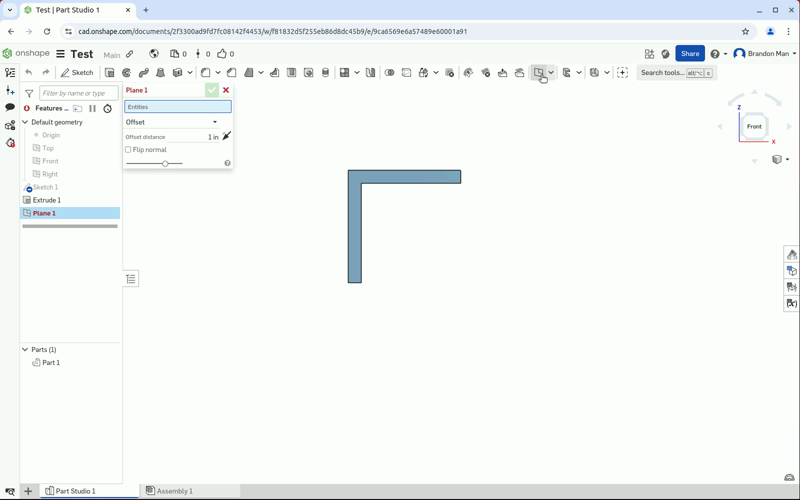
mouse_move(73, 163)
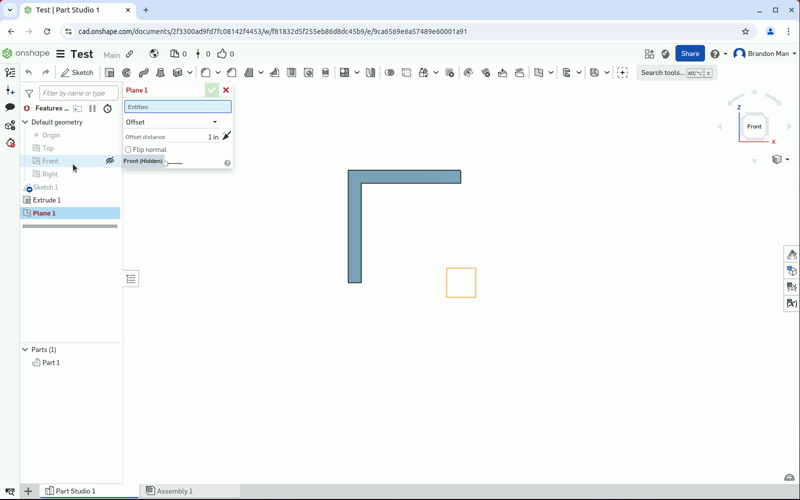
click(73, 163)
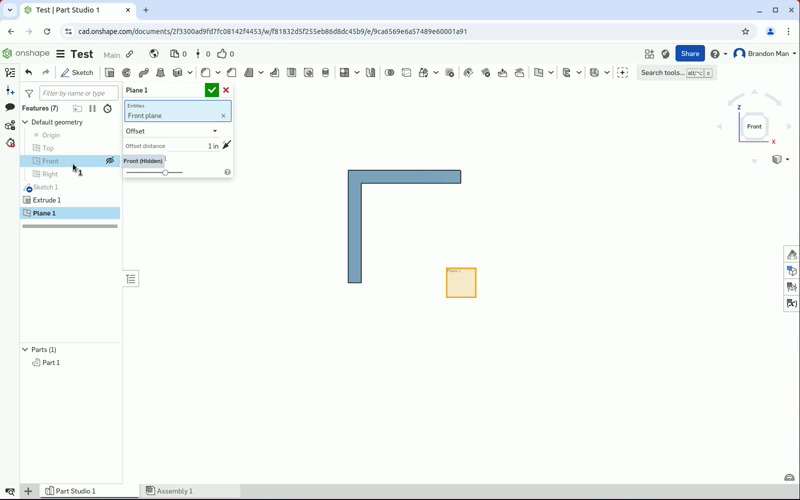
key(tab, 2)
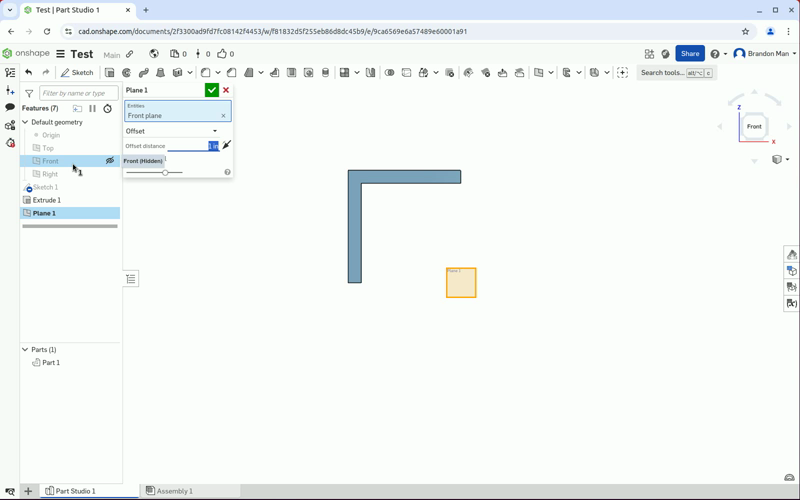
text(11.061)
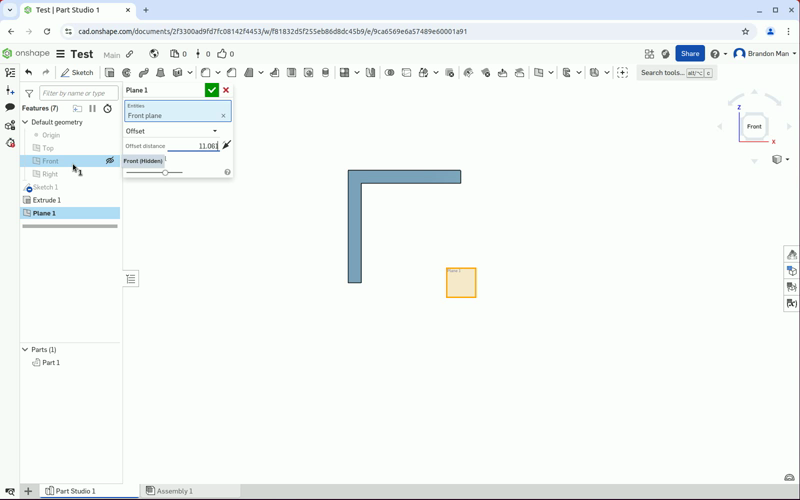
key(enter, 2)
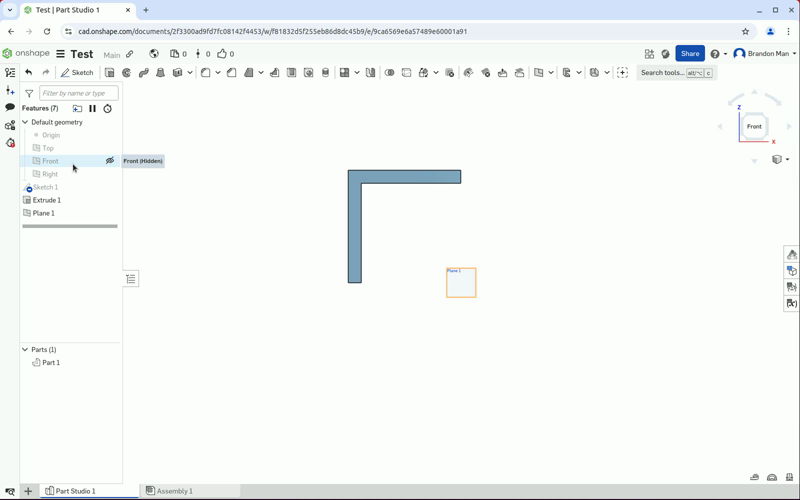
key(shift+s)
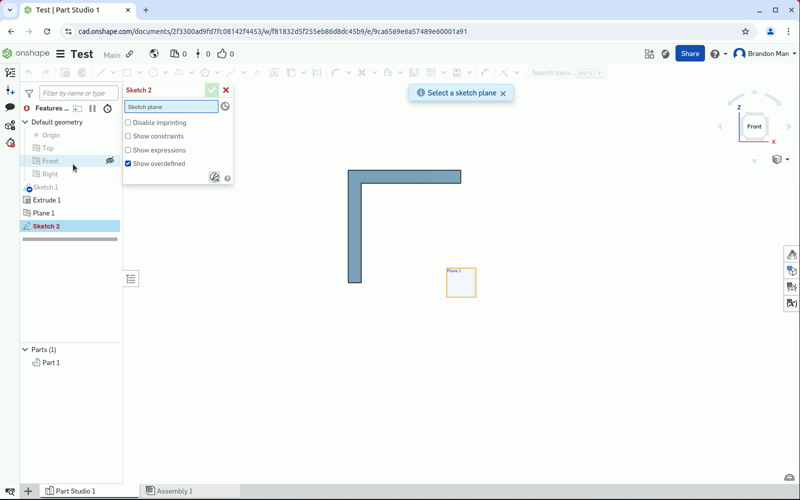
mouse_move(73, 215)
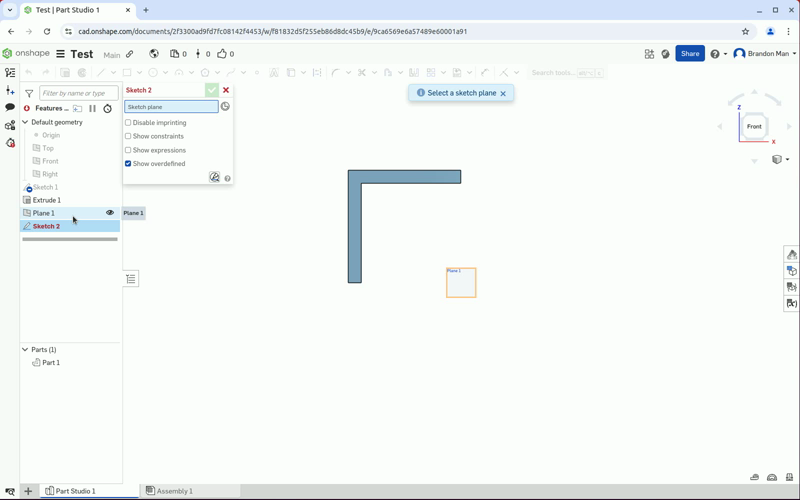
click(73, 215)
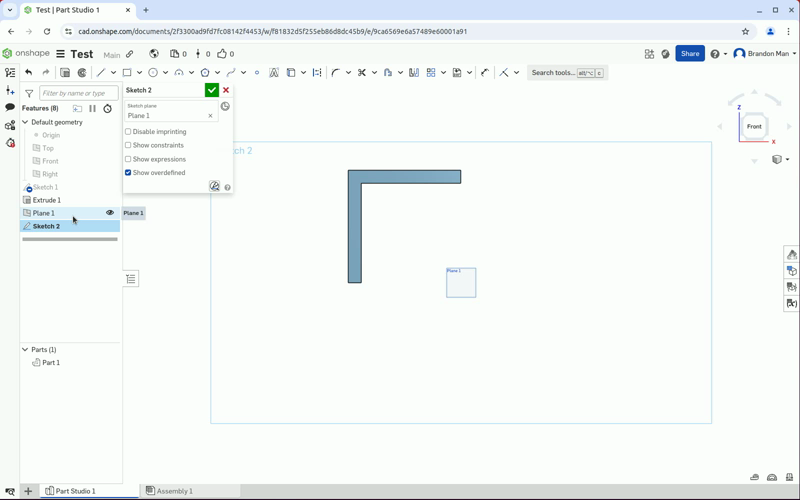
mouse_move(73, 352)
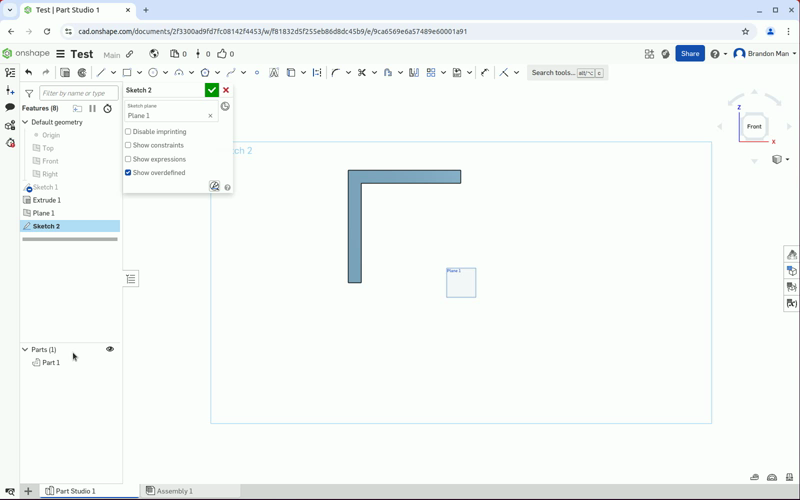
key(y)
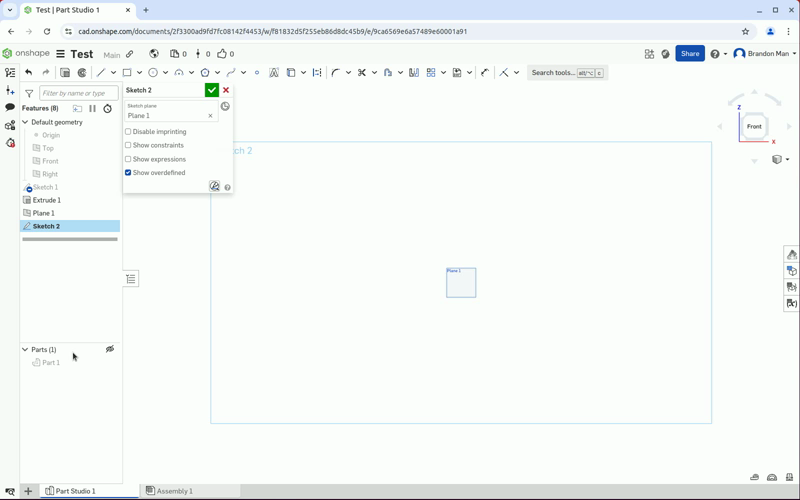
key(l)
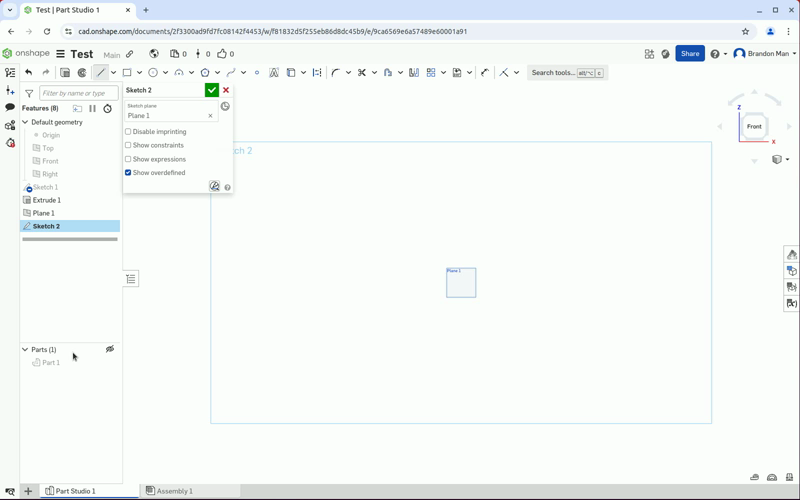
key_down(shift)
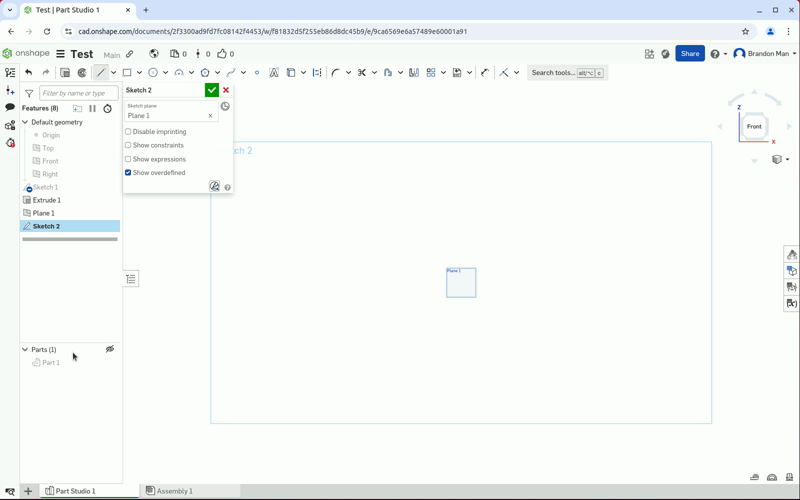
mouse_move(362, 282)
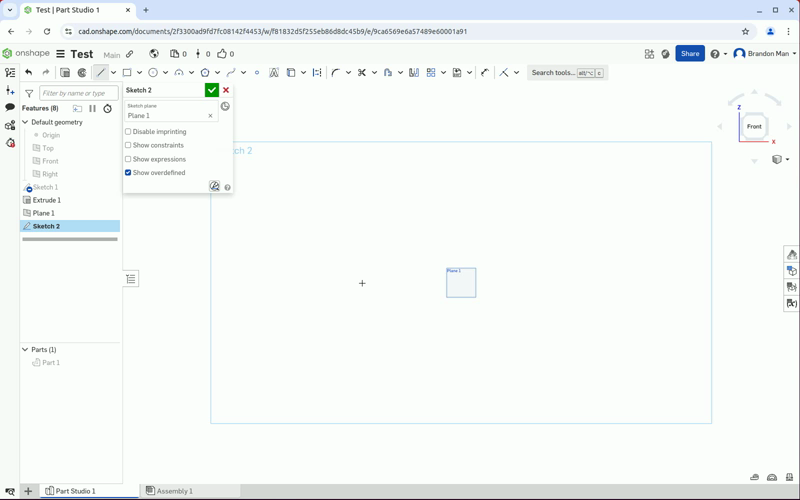
click(362, 282)
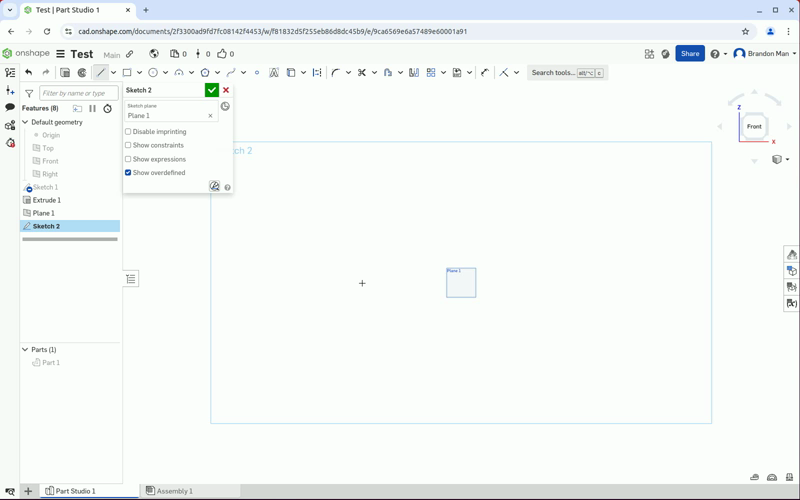
key_up(shift)
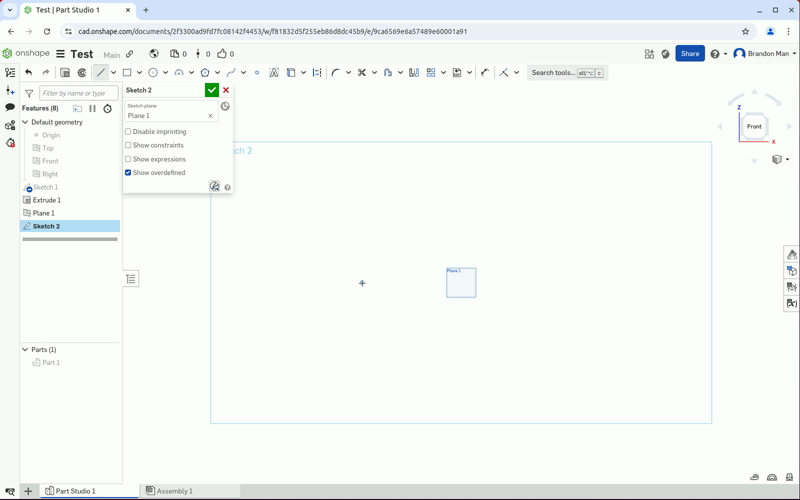
key_down(shift)
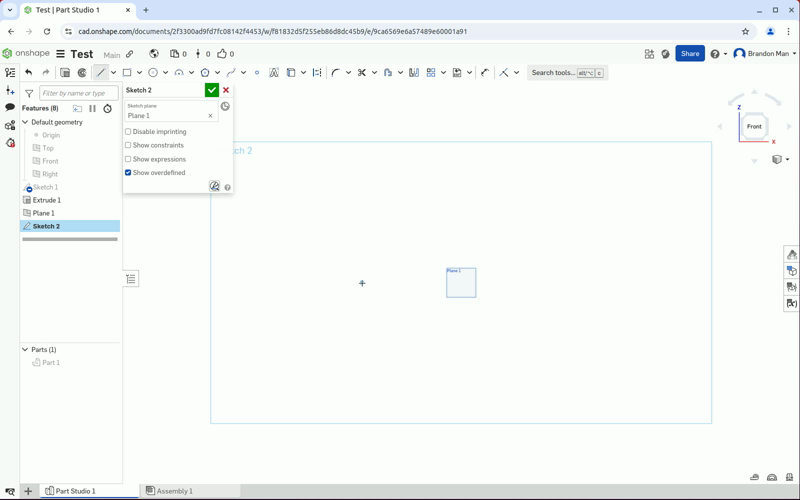
mouse_move(461, 282)
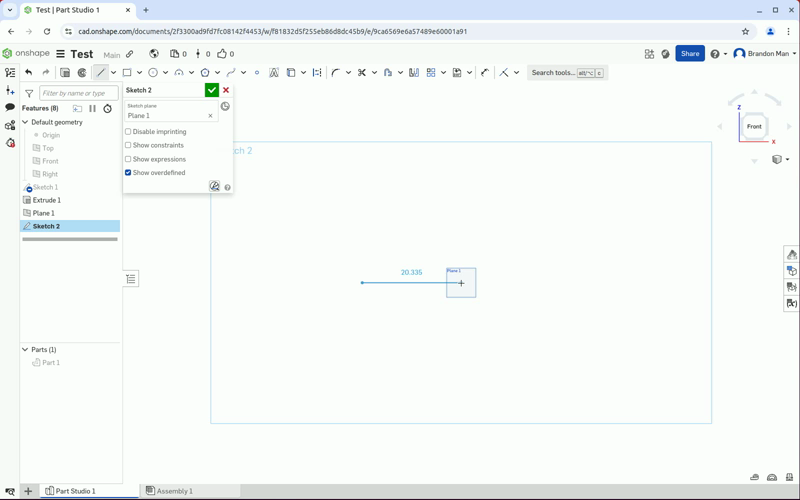
click(461, 282)
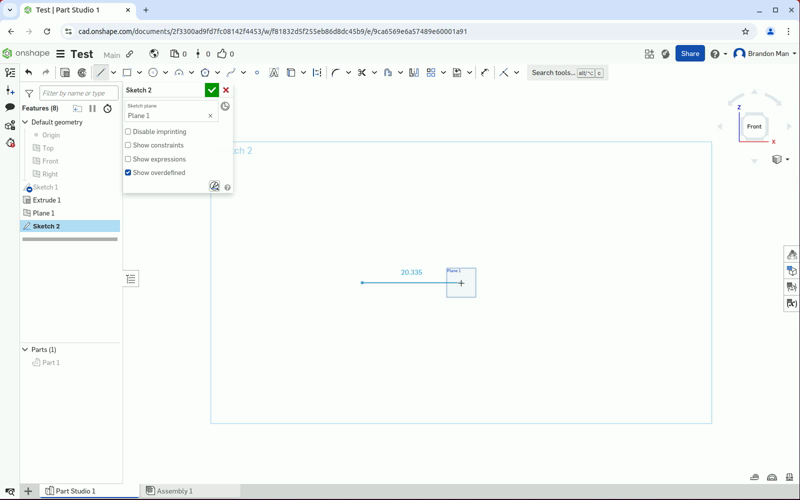
key_up(shift)
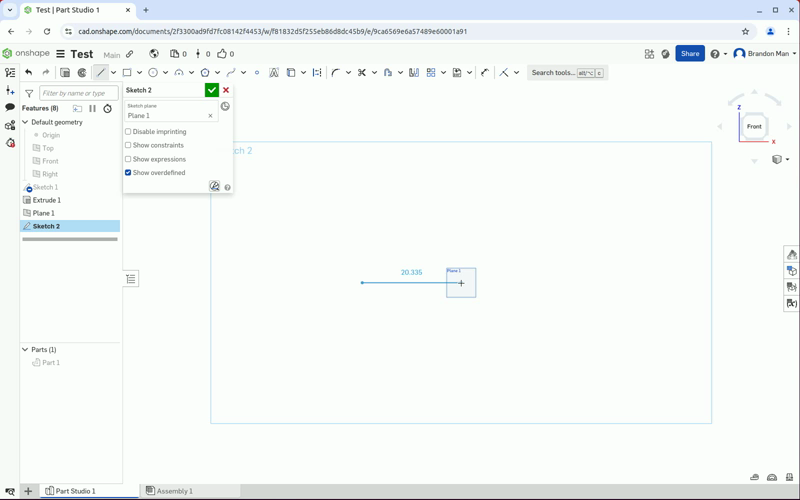
key_down(shift)
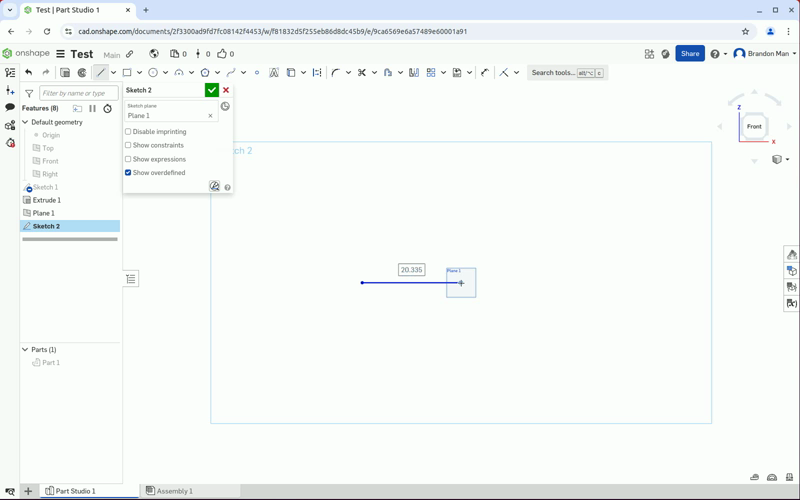
mouse_move(461, 184)
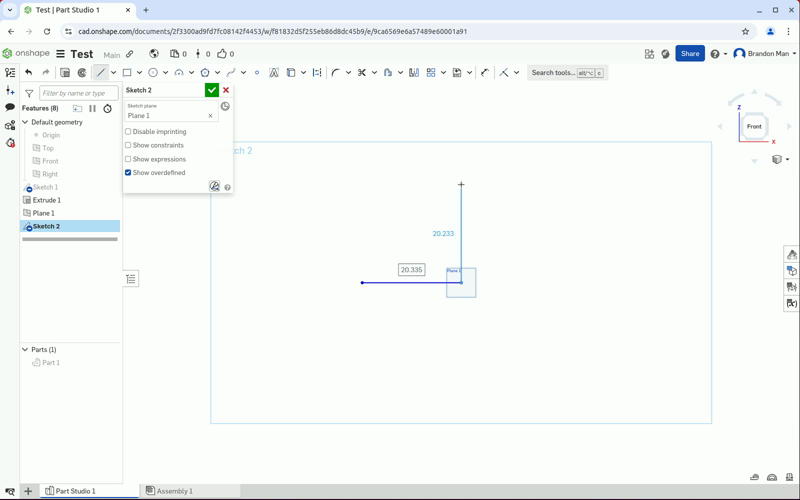
click(461, 184)
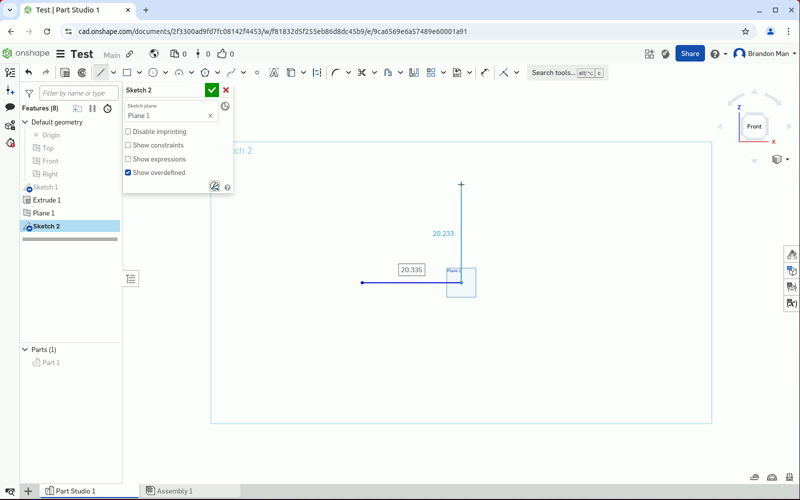
key_up(shift)
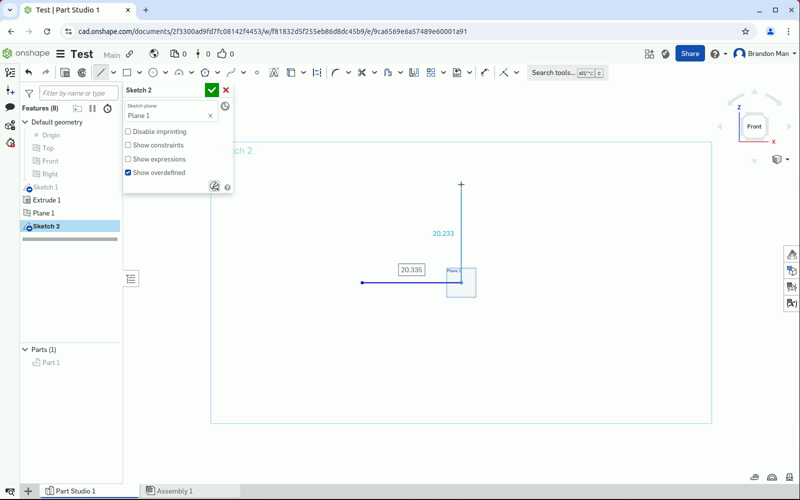
key_down(shift)
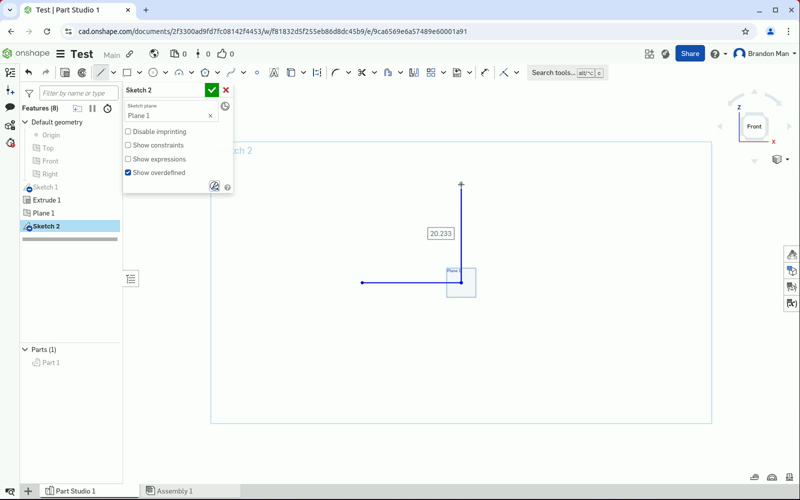
mouse_move(362, 184)
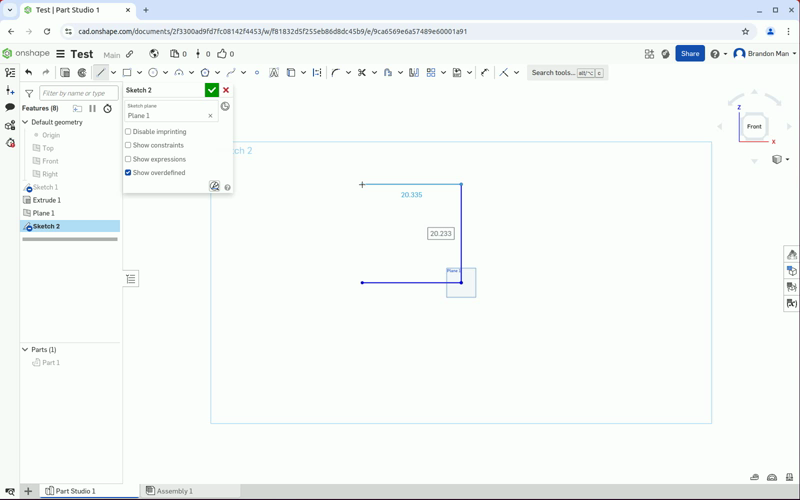
click(362, 184)
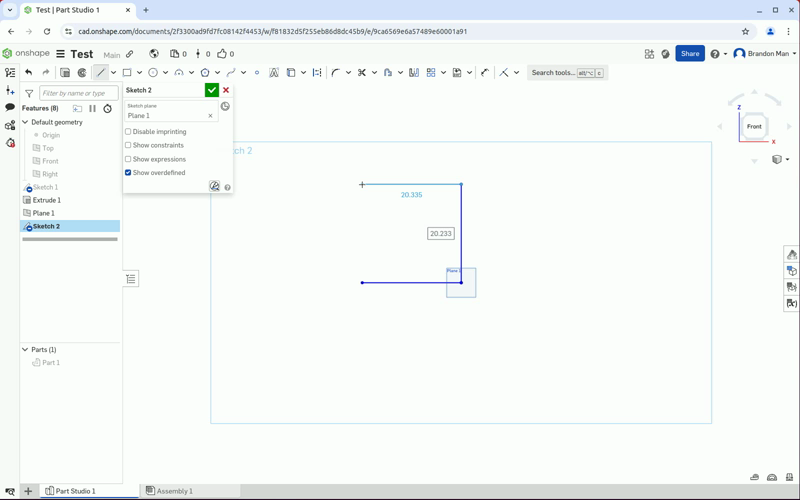
key_up(shift)
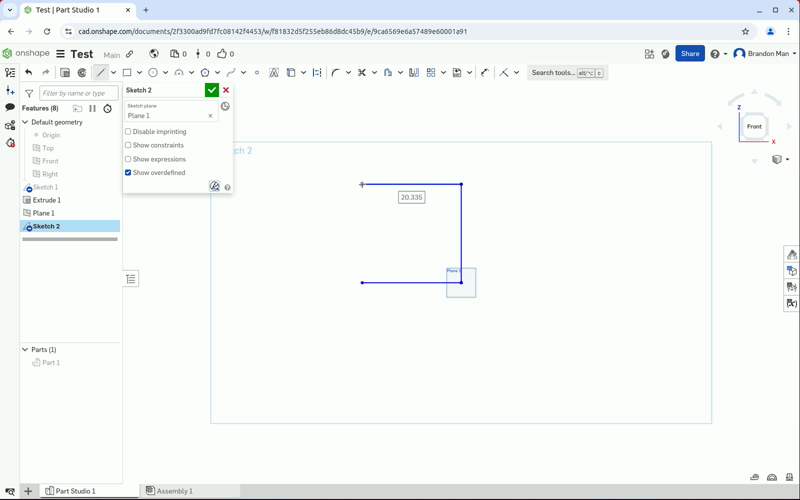
key_down(shift)
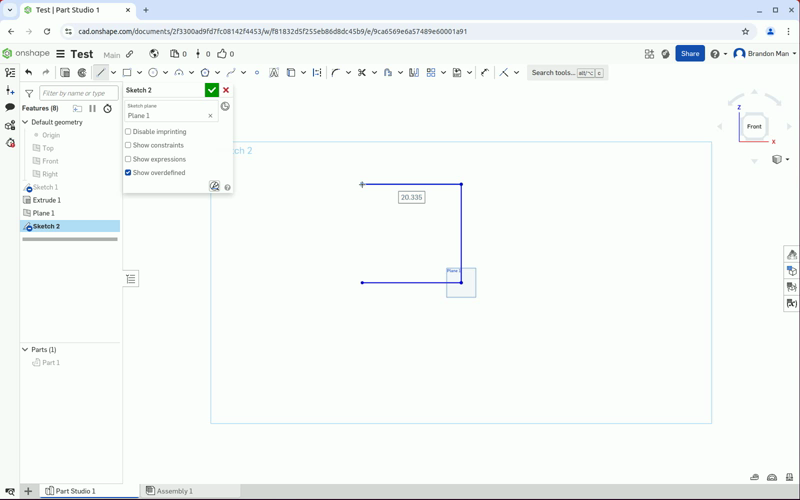
mouse_move(362, 282)
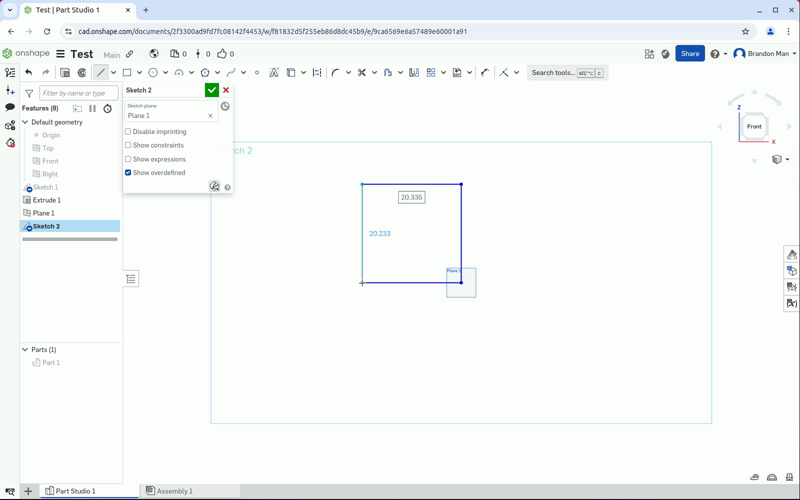
key_up(shift)
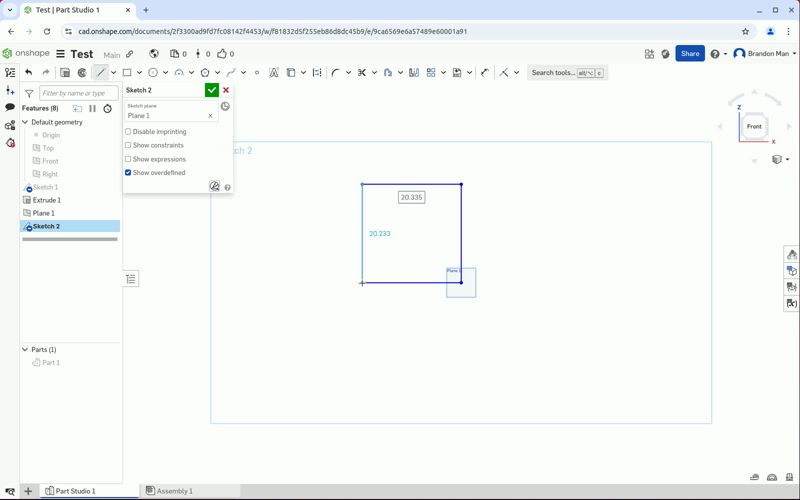
click(362, 282)
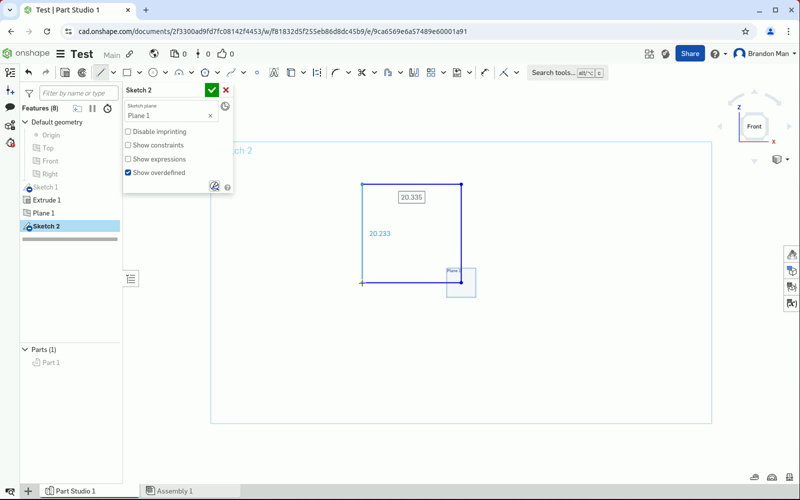
key(esc)
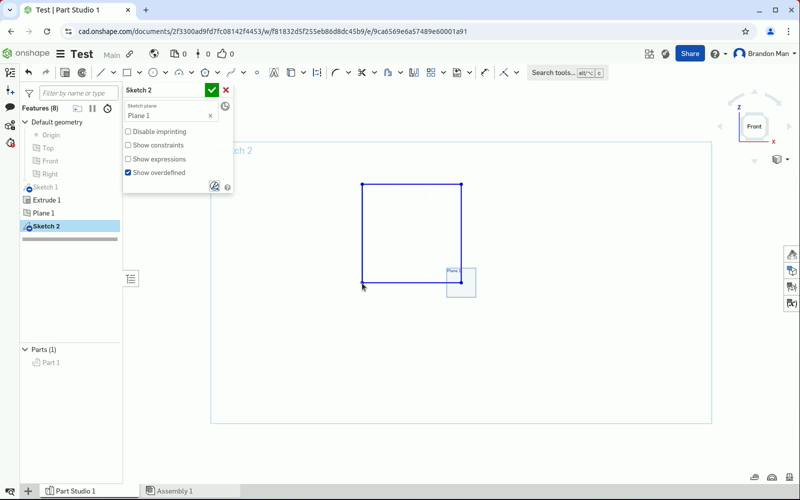
mouse_move(408, 259)
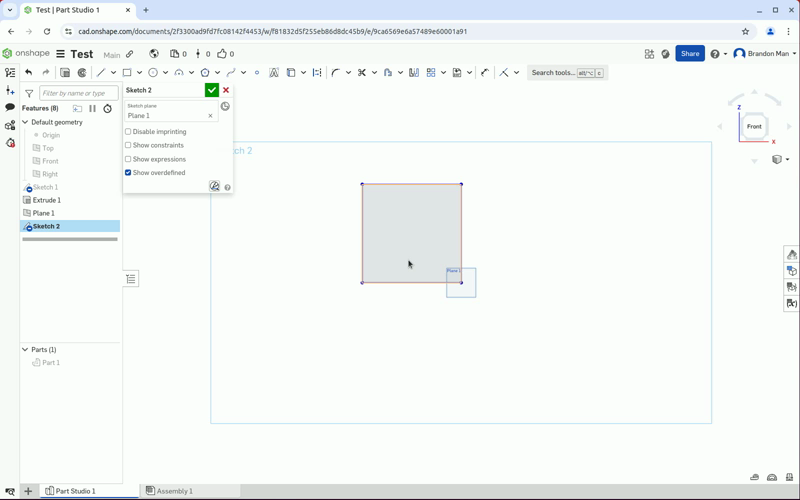
click(408, 259)
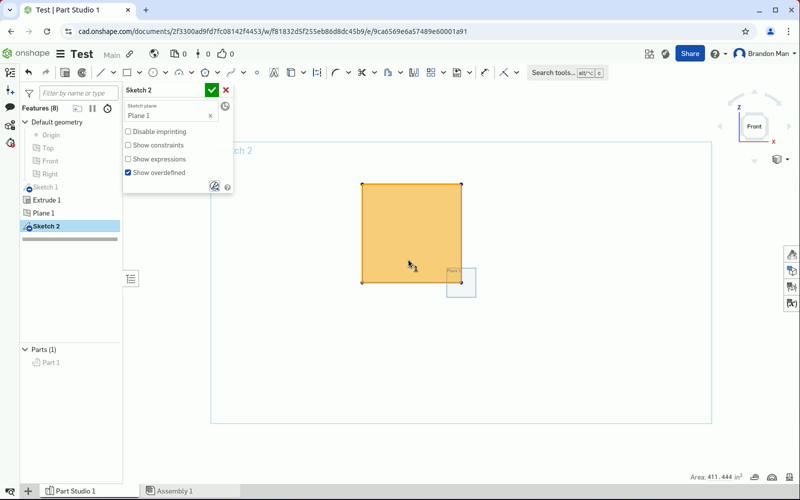
mouse_move(73, 352)
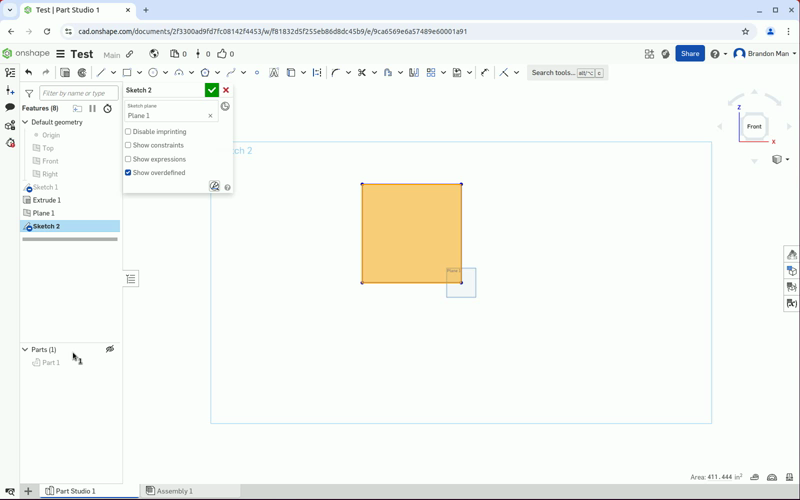
key(shift+y)
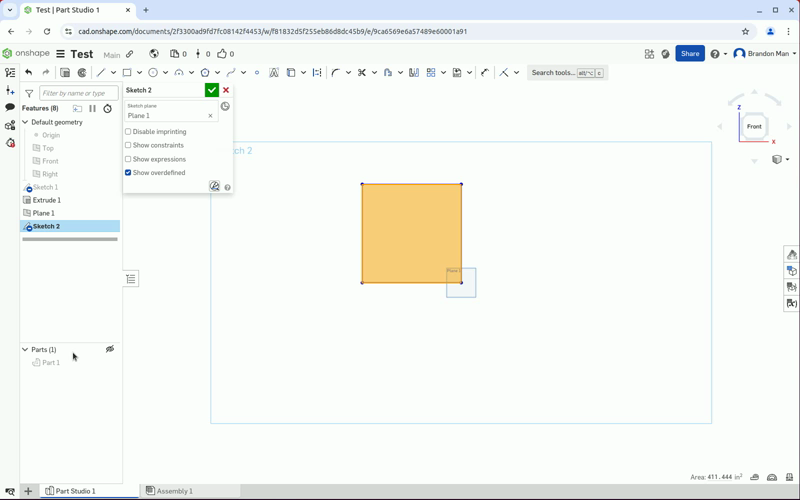
key(shift+e)
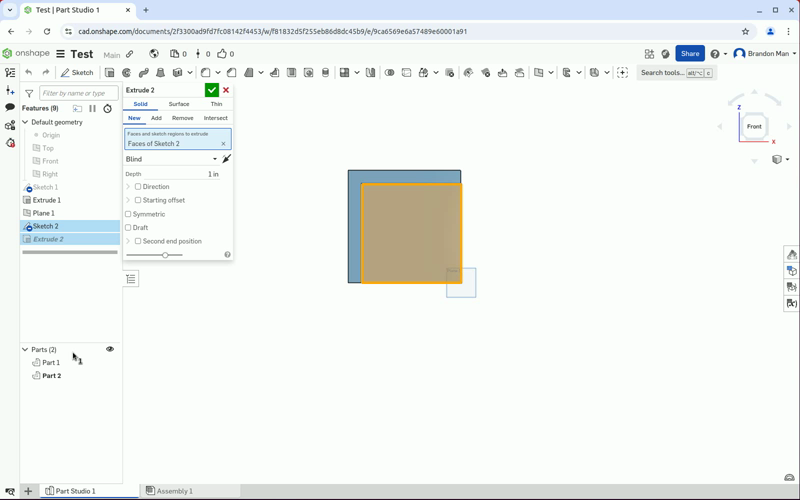
mouse_move(143, 106)
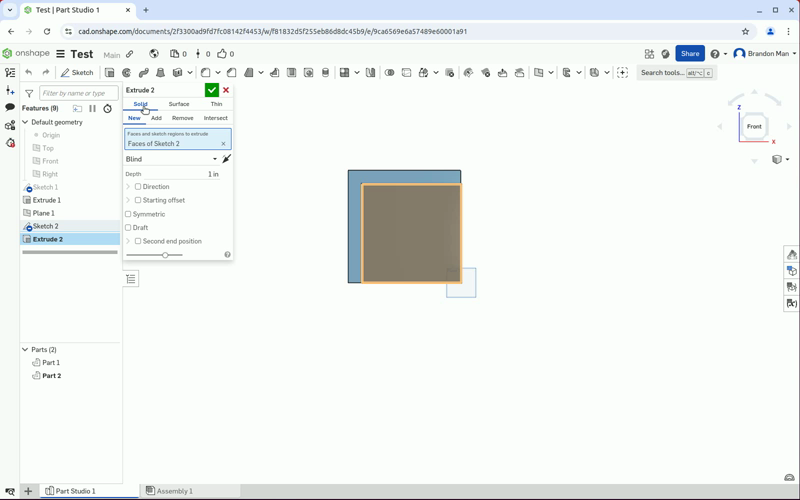
click(143, 106)
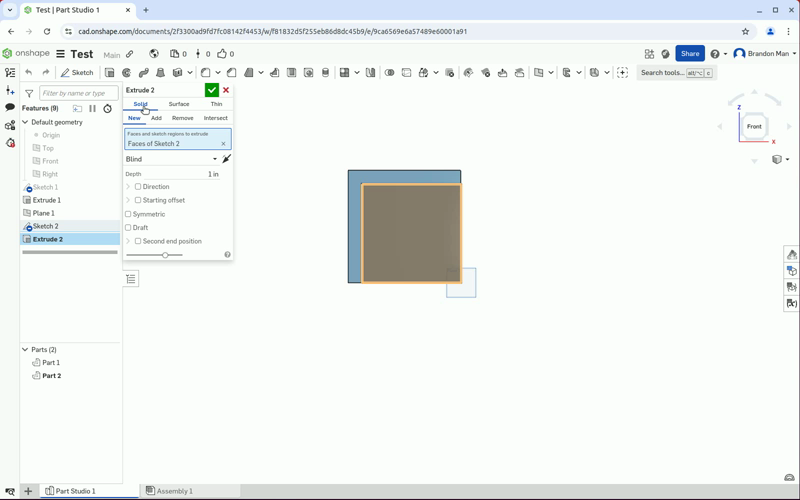
mouse_move(186, 120)
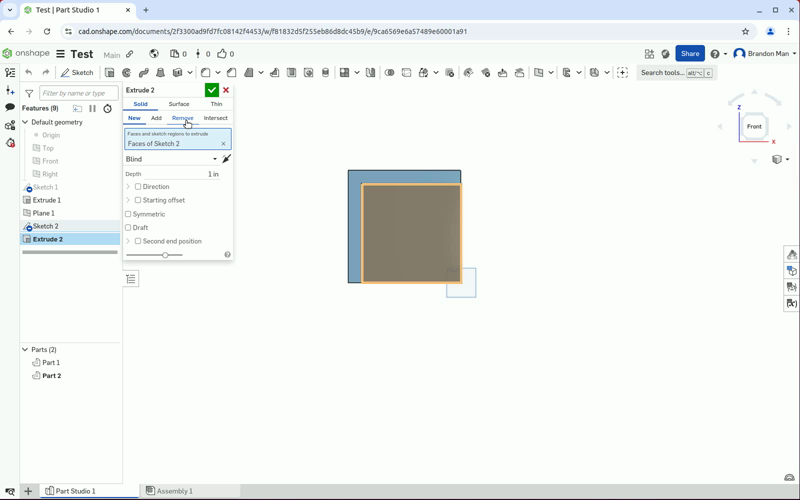
click(186, 120)
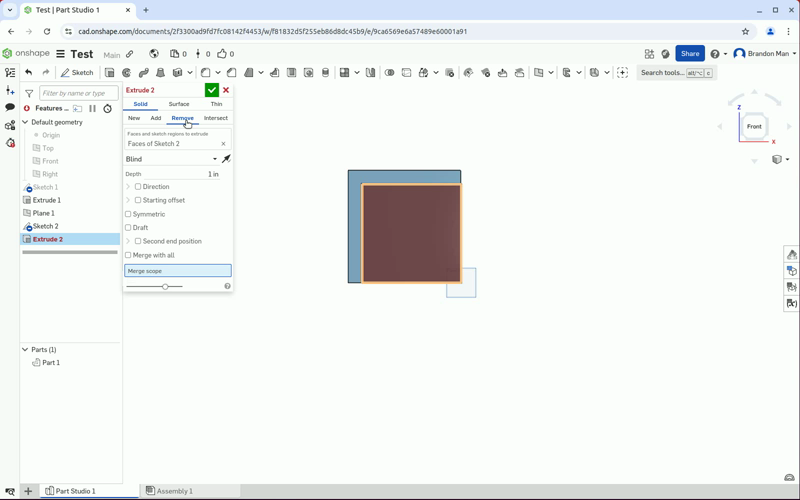
key(tab, 4)
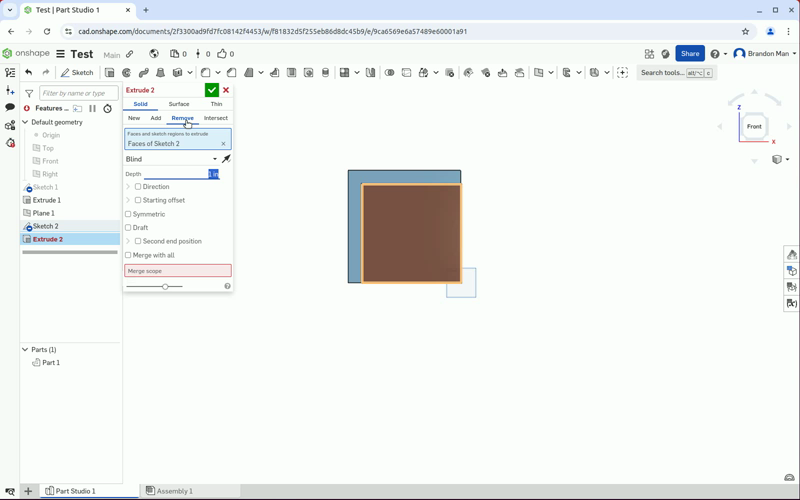
text(0.481)
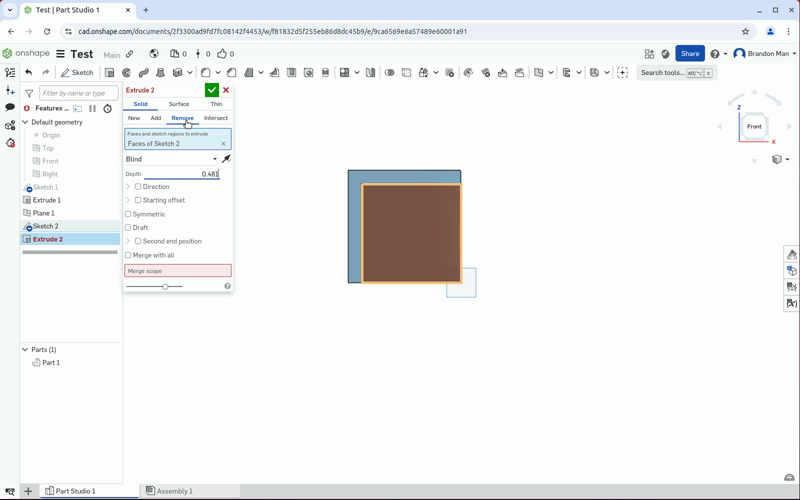
key(tab, 6)
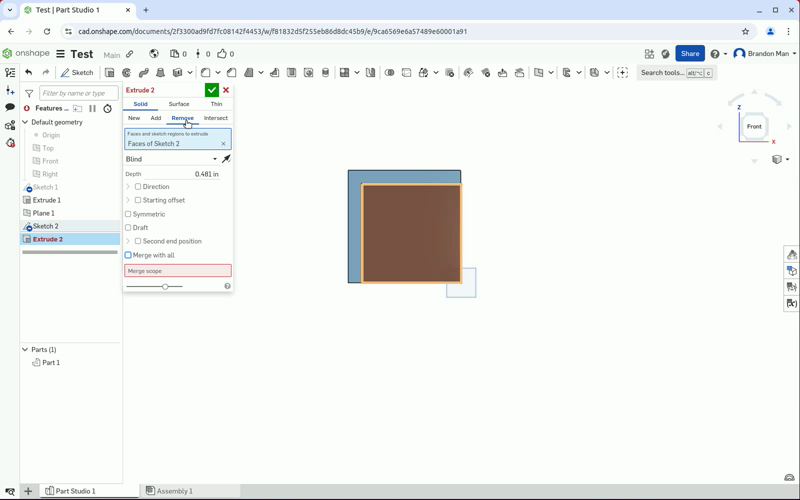
key(space)
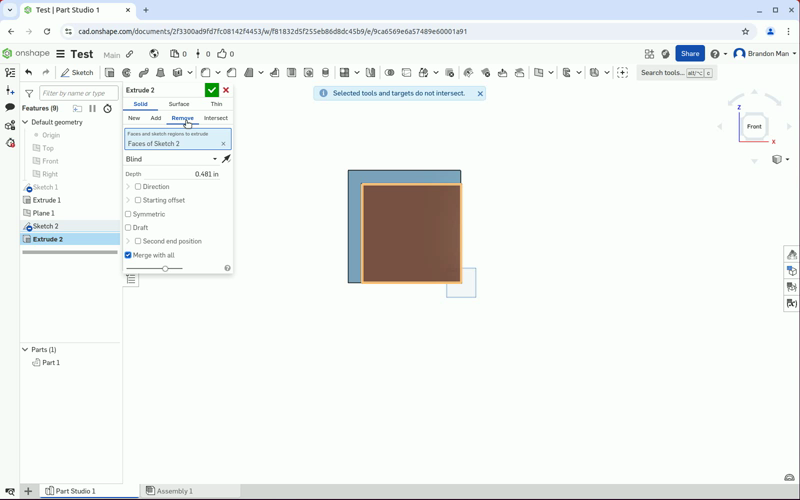
key(enter)
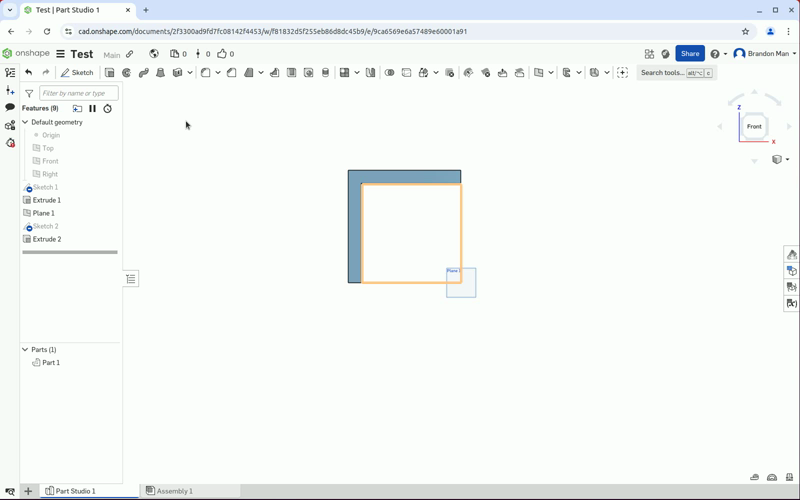
key(shift+h)
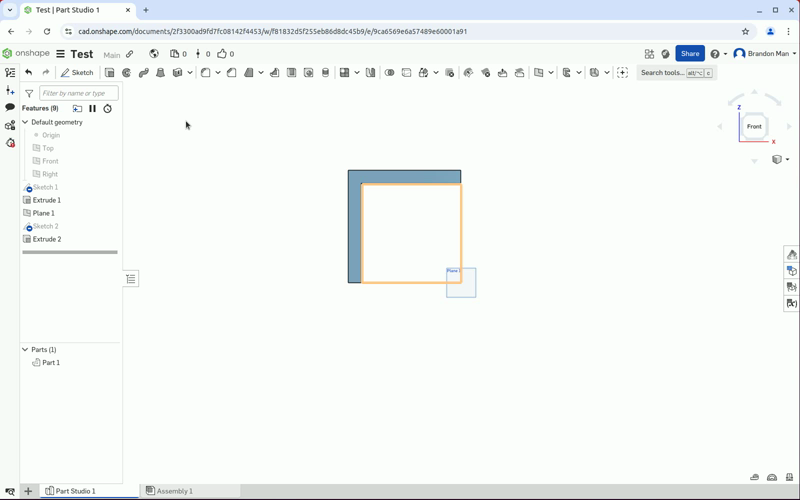
key(shift+h)
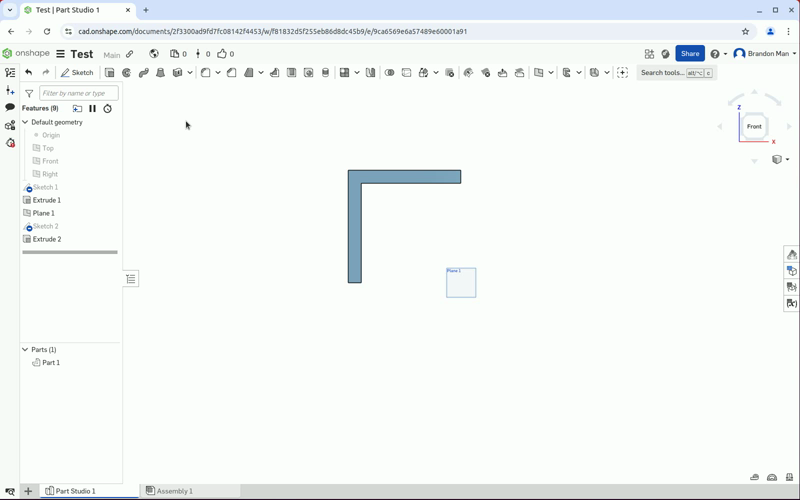
mouse_move(73, 189)
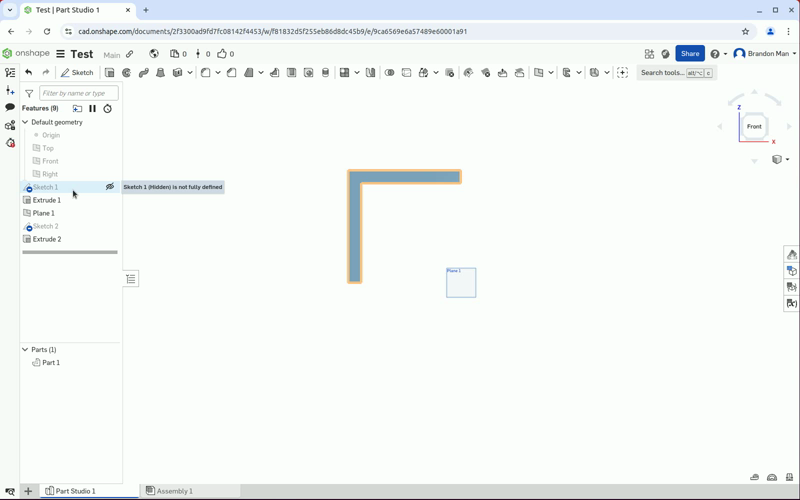
click(73, 189)
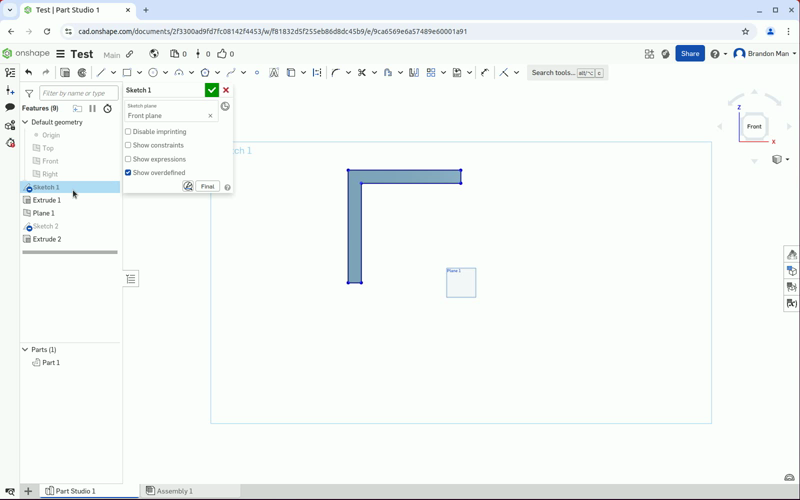
mouse_move(229, 92)
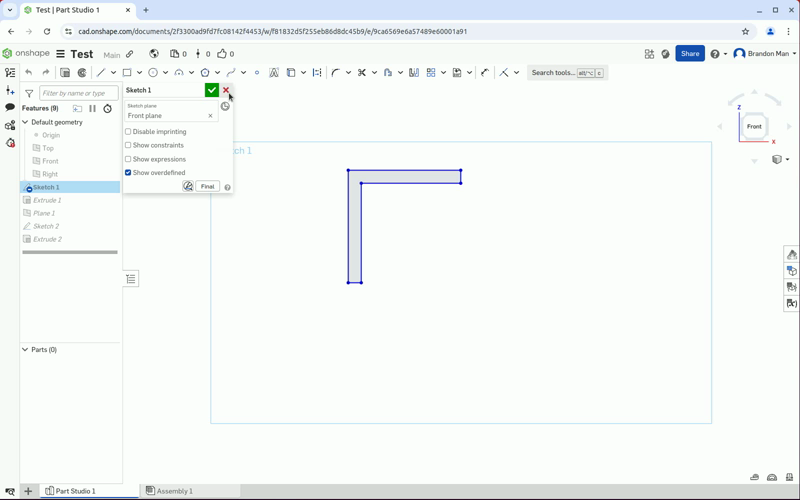
click(229, 92)
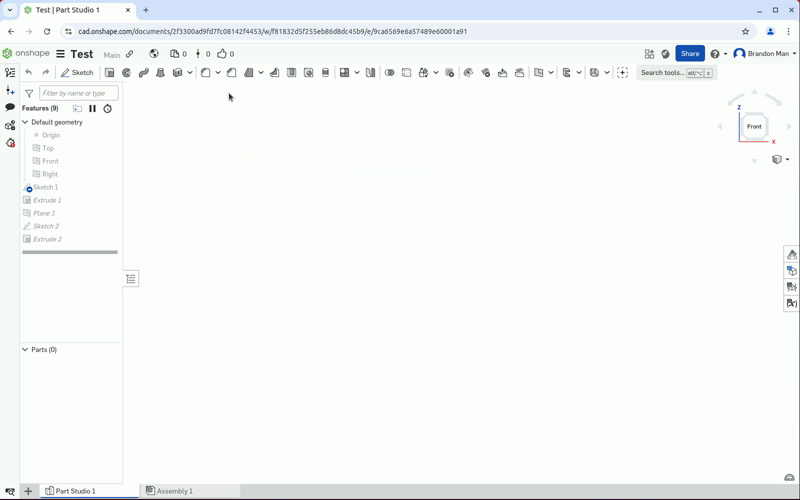
key(shift+s)
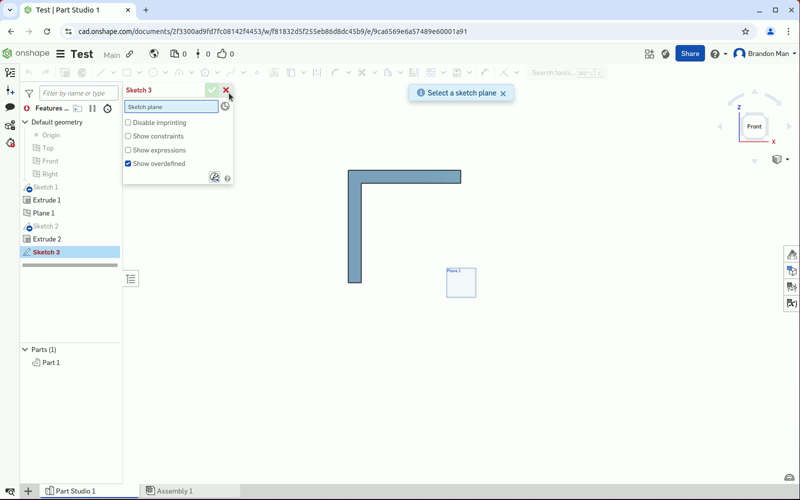
mouse_move(73, 215)
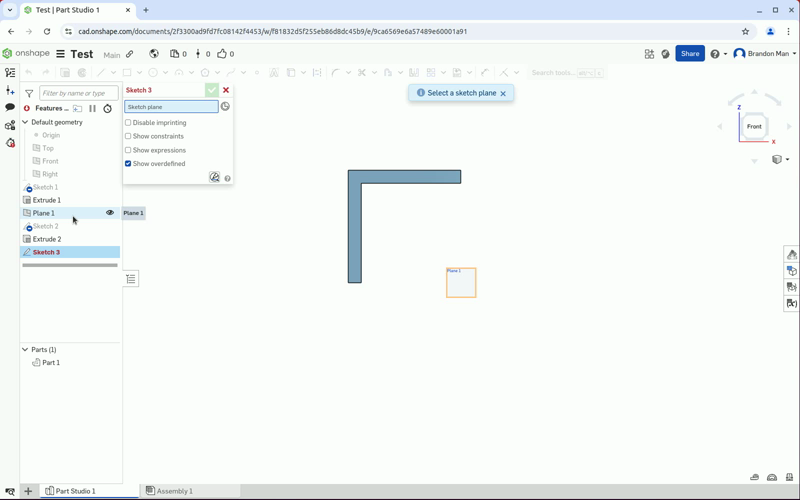
click(73, 215)
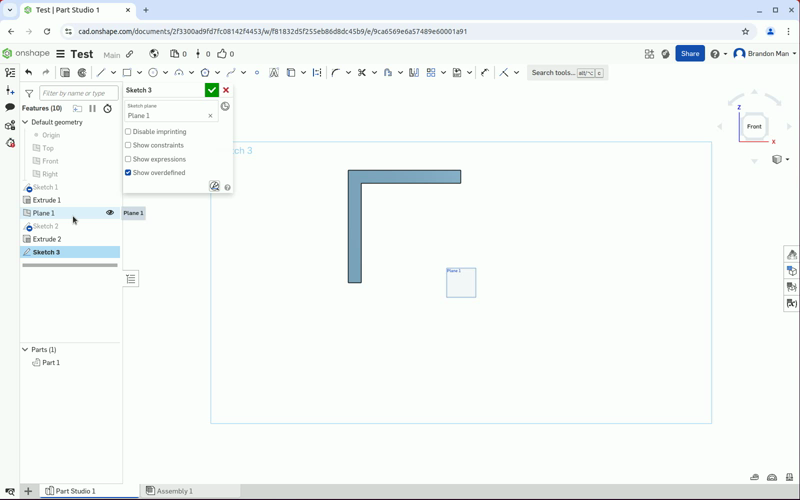
mouse_move(73, 352)
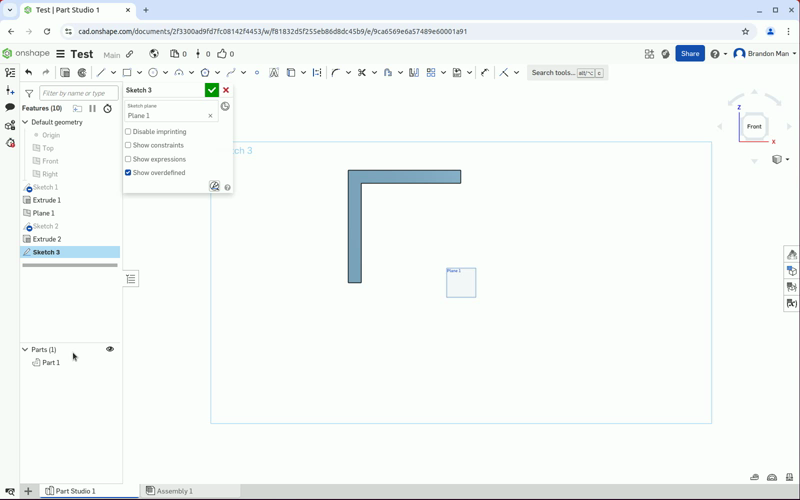
key(y)
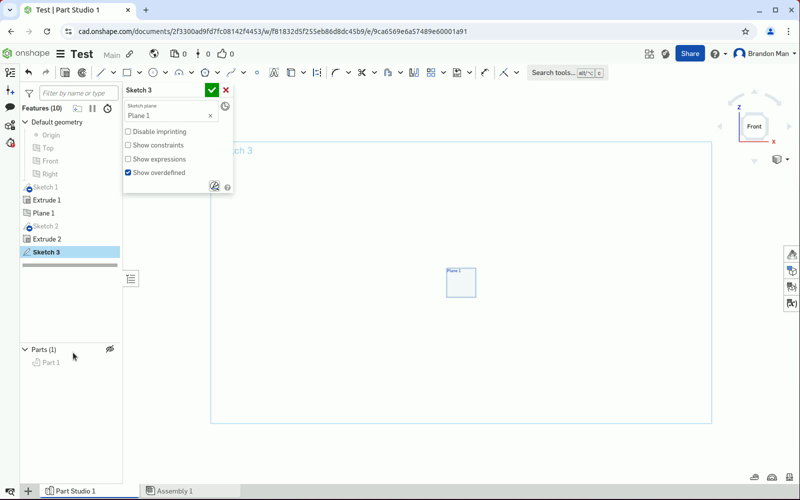
key(l)
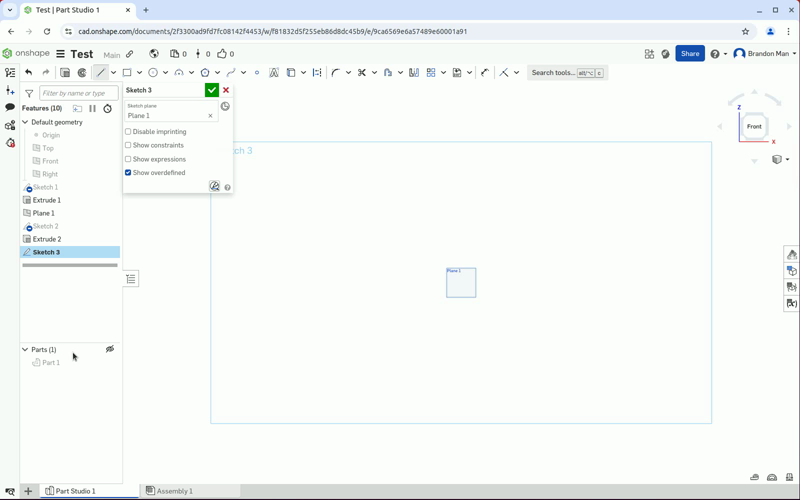
key_down(shift)
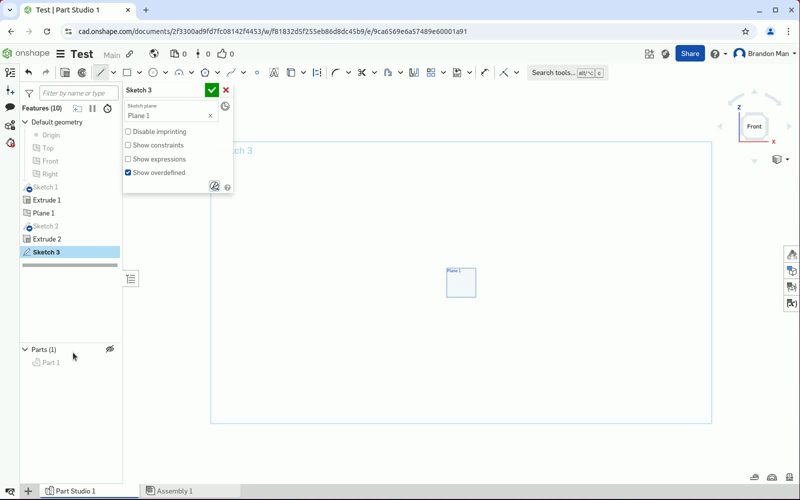
mouse_move(351, 282)
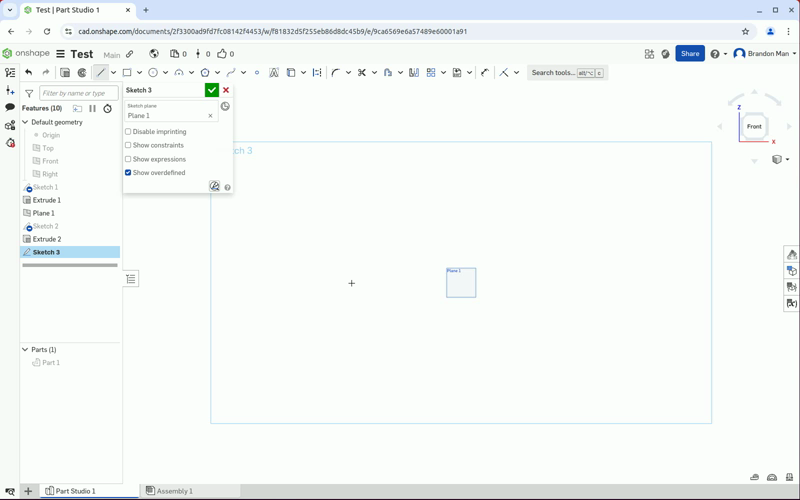
click(351, 282)
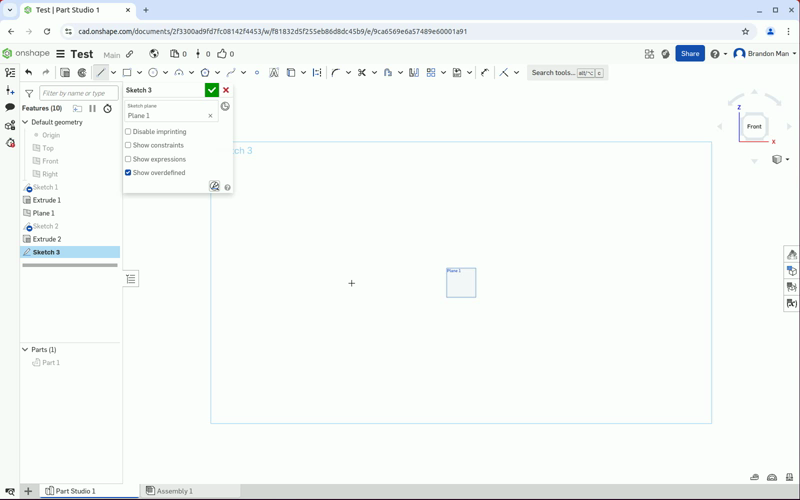
key_up(shift)
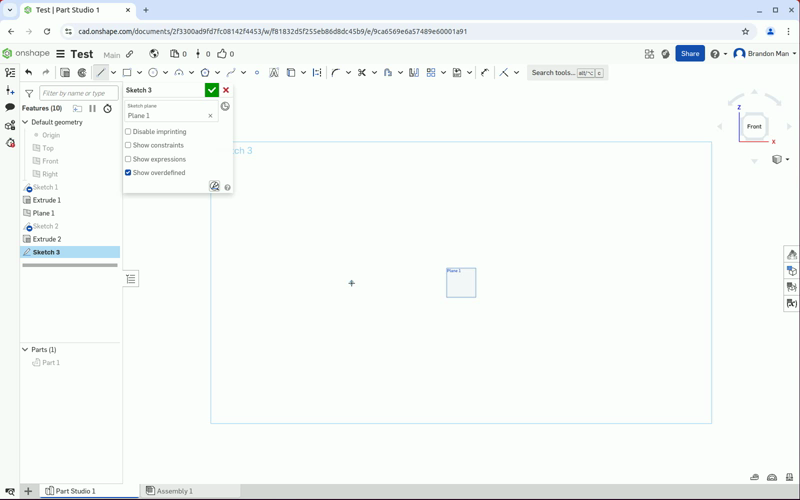
key_down(shift)
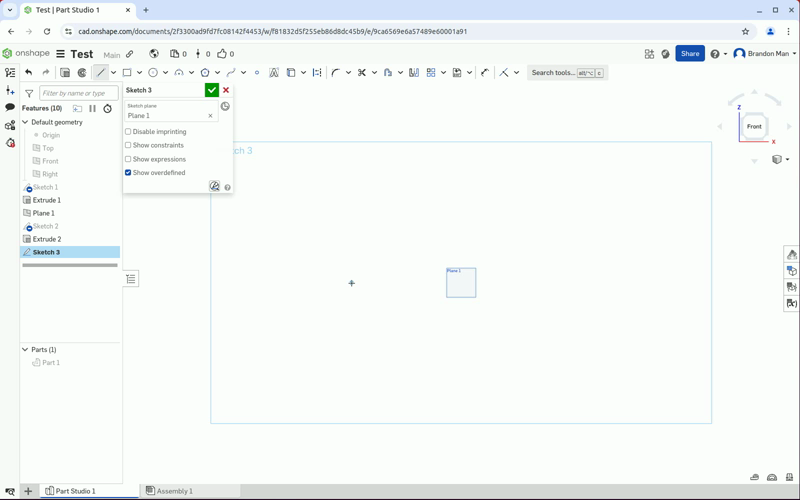
mouse_move(381, 282)
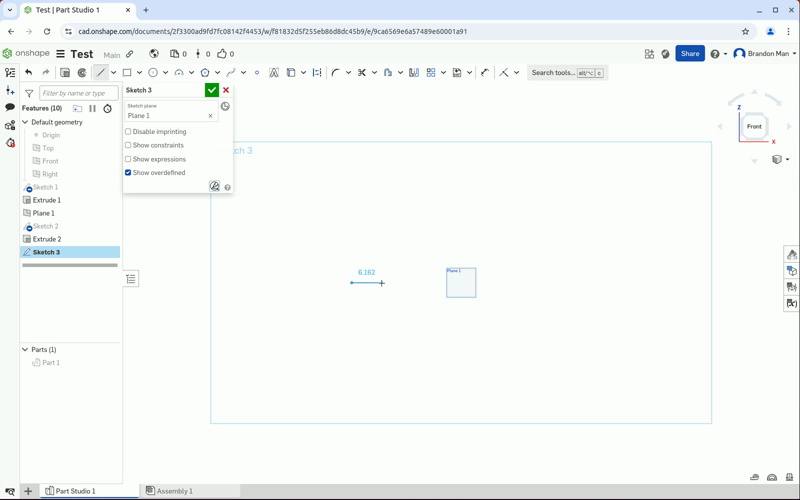
mouse_move(362, 282)
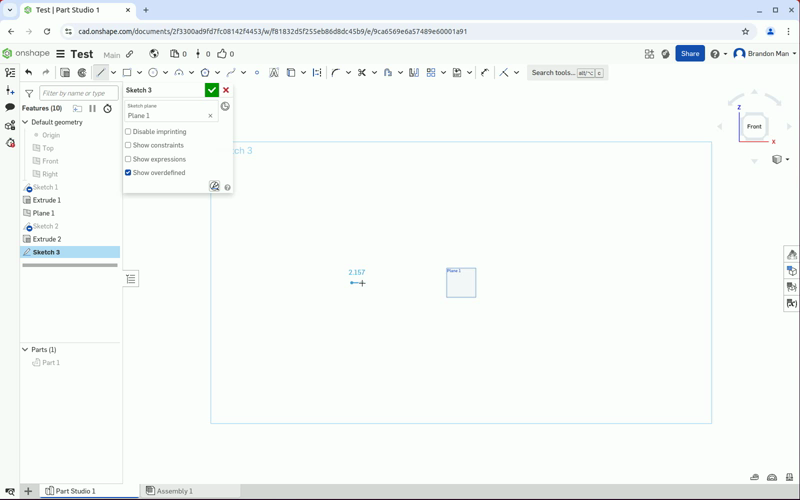
click(362, 282)
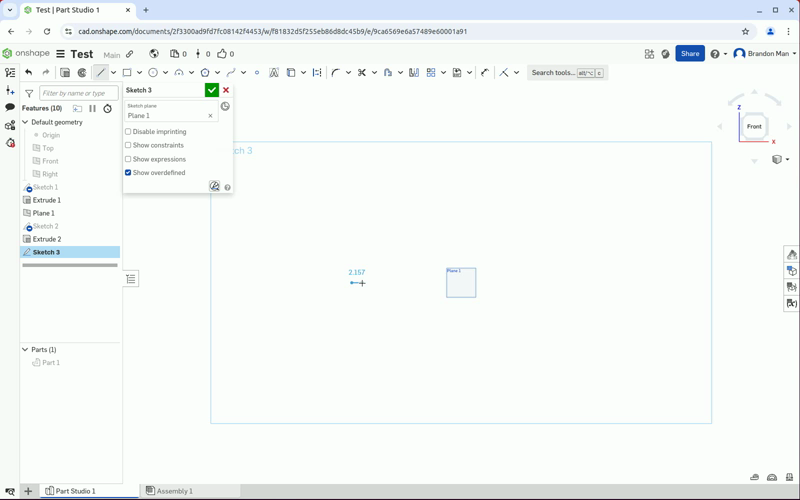
key_up(shift)
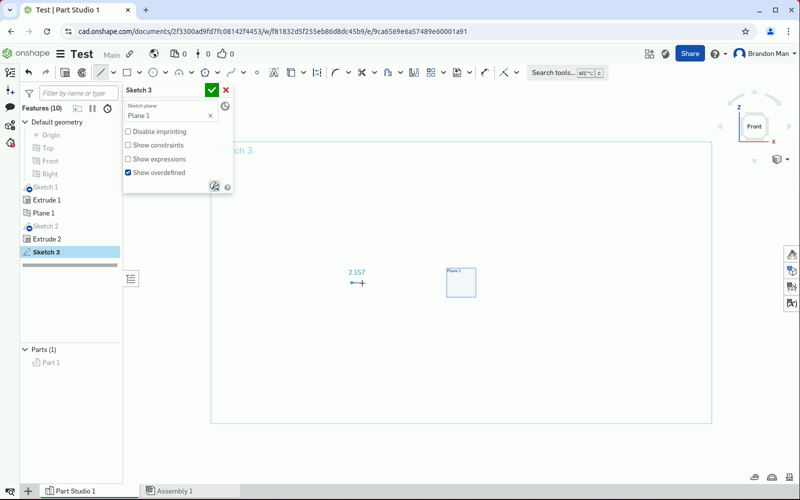
key_down(shift)
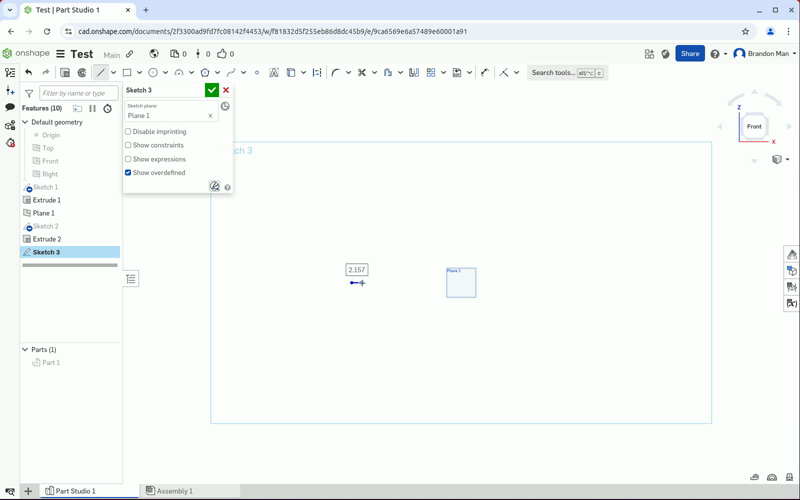
mouse_move(362, 184)
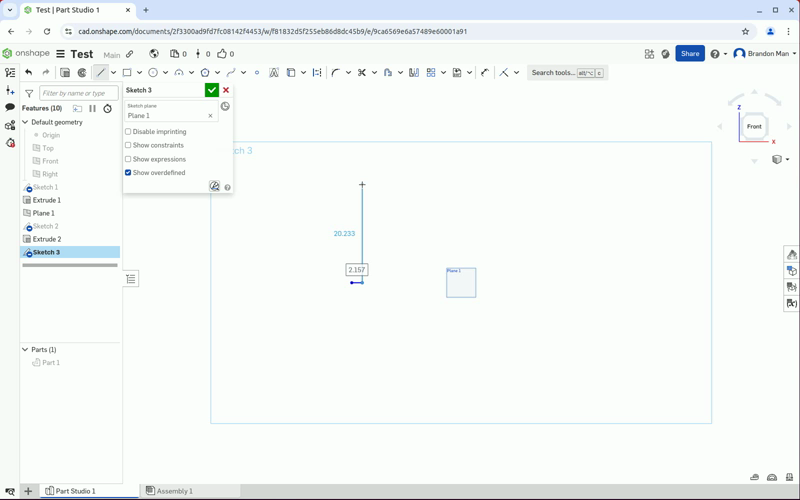
click(362, 184)
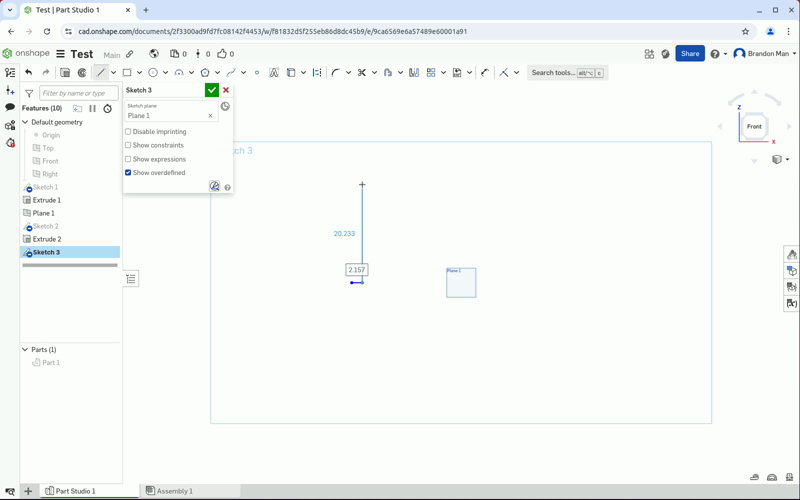
key_up(shift)
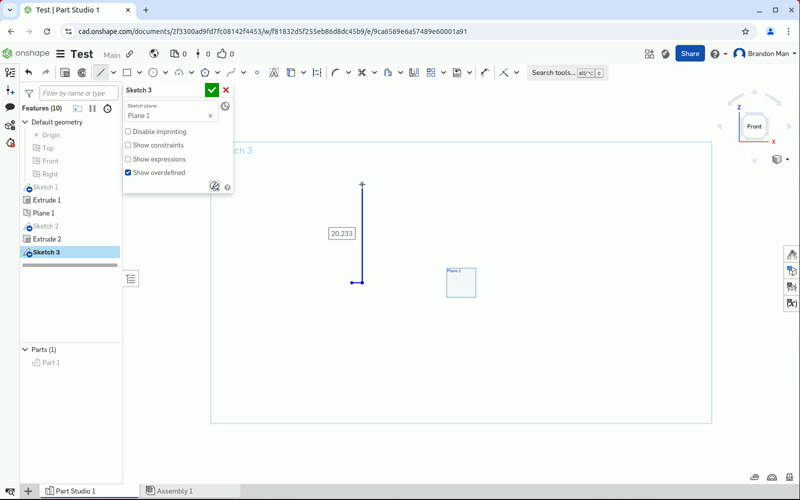
key_down(shift)
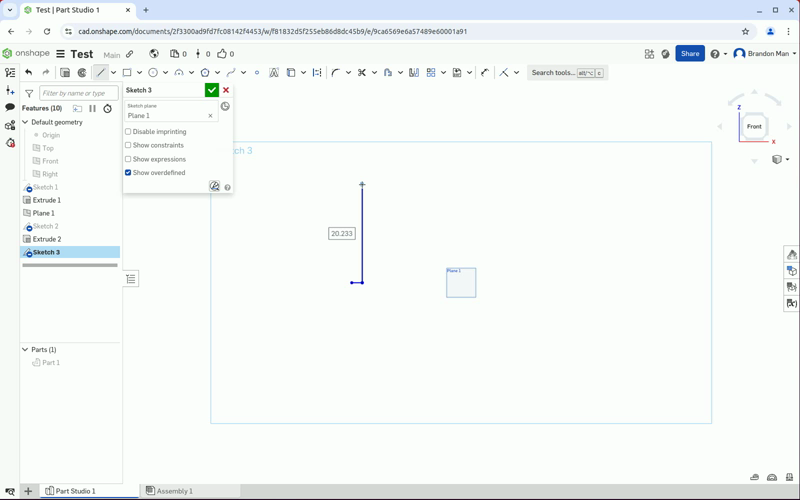
mouse_move(460, 184)
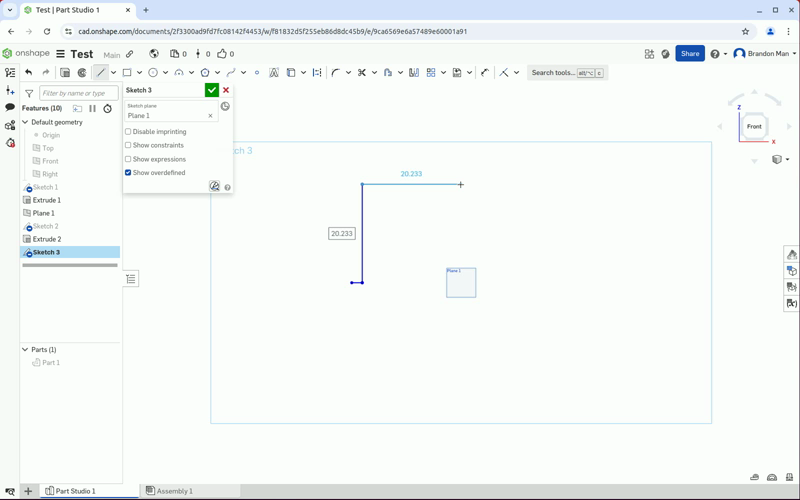
click(460, 184)
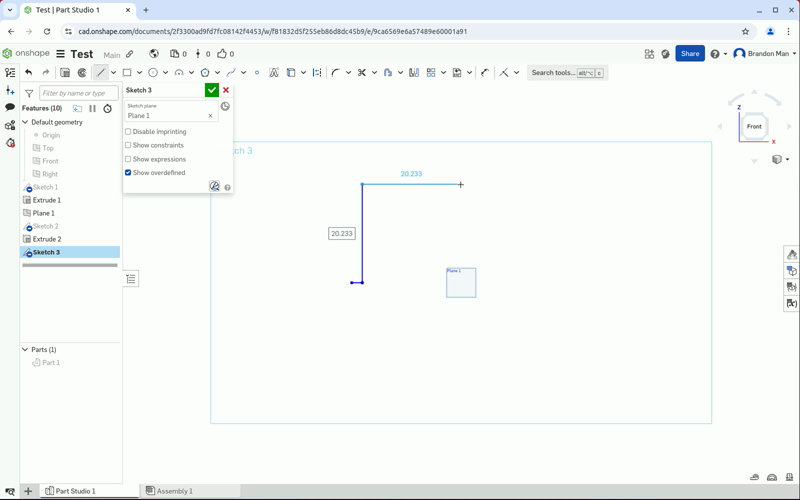
key_up(shift)
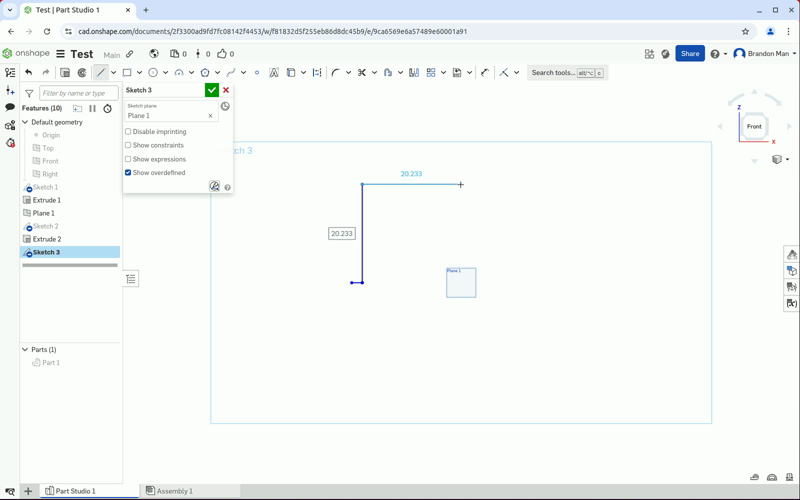
key_down(shift)
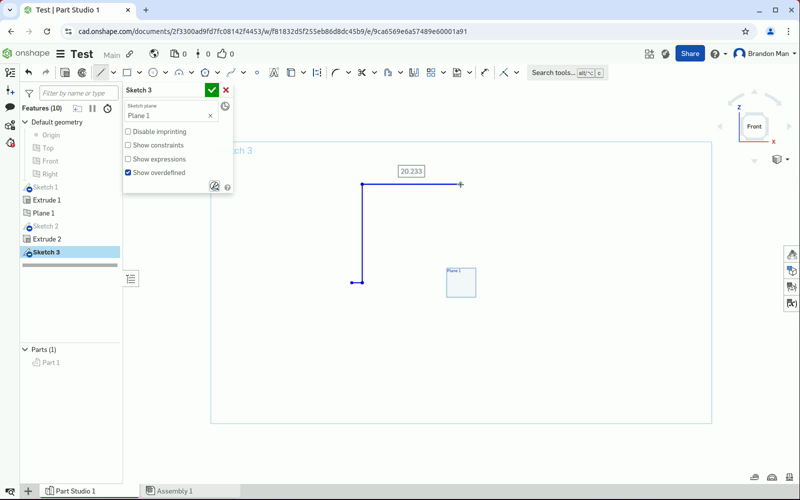
mouse_move(490, 184)
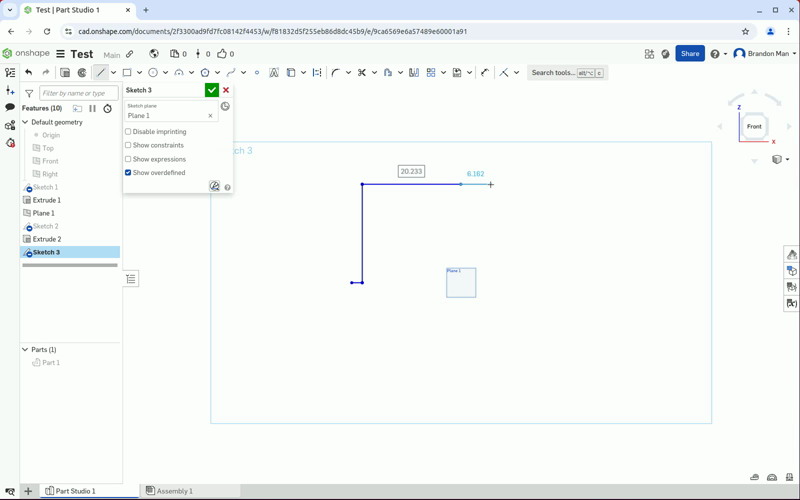
mouse_move(460, 174)
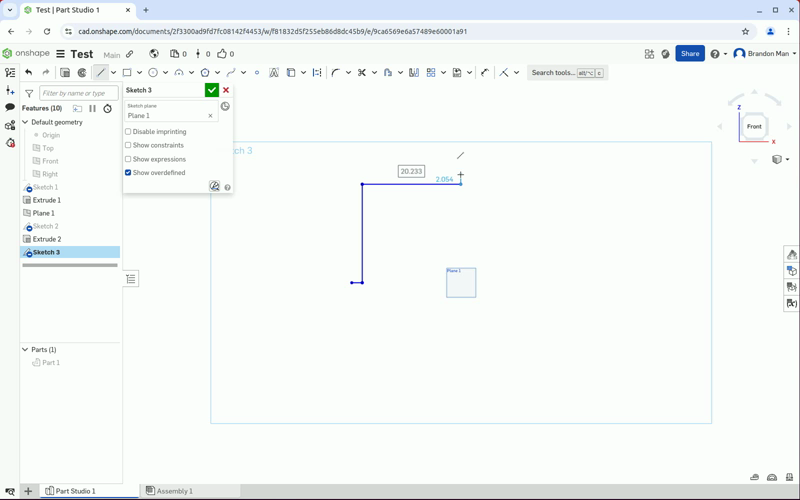
click(460, 174)
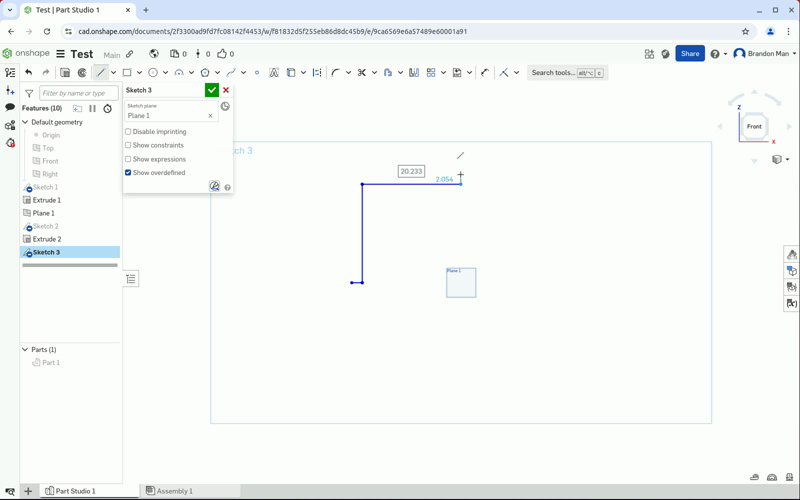
key_up(shift)
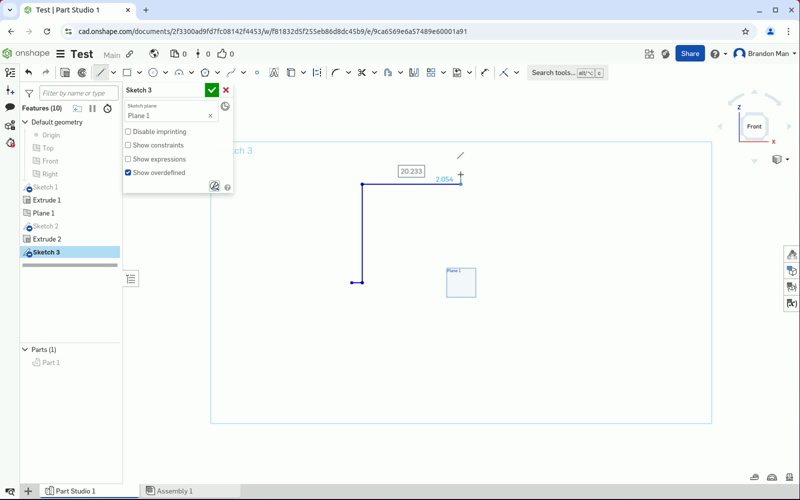
key_down(shift)
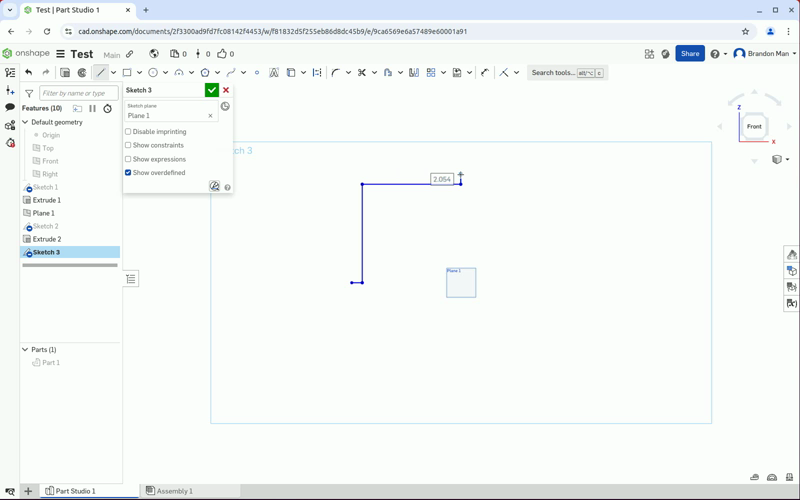
mouse_move(351, 174)
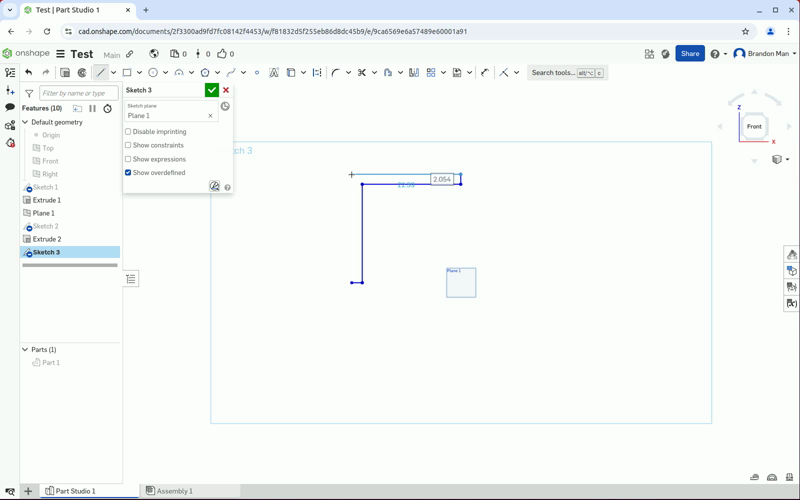
click(351, 174)
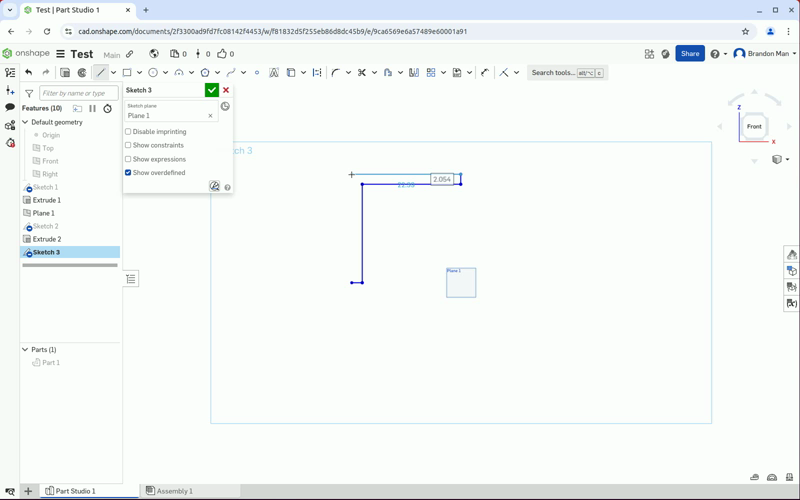
key_up(shift)
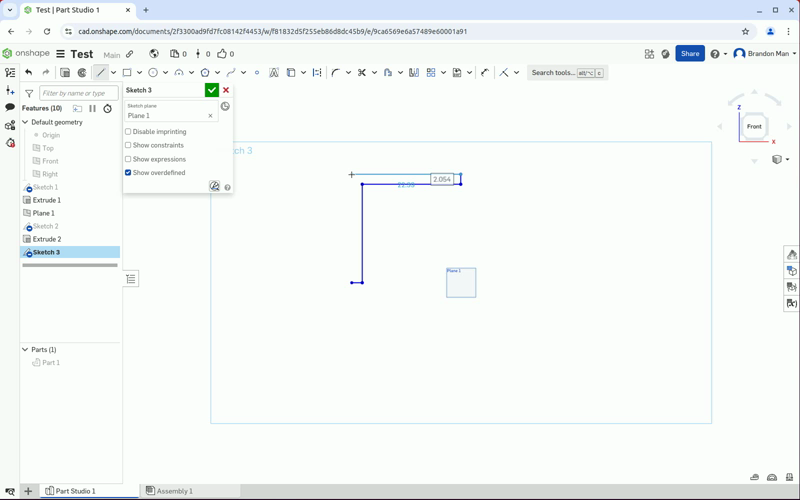
key_down(shift)
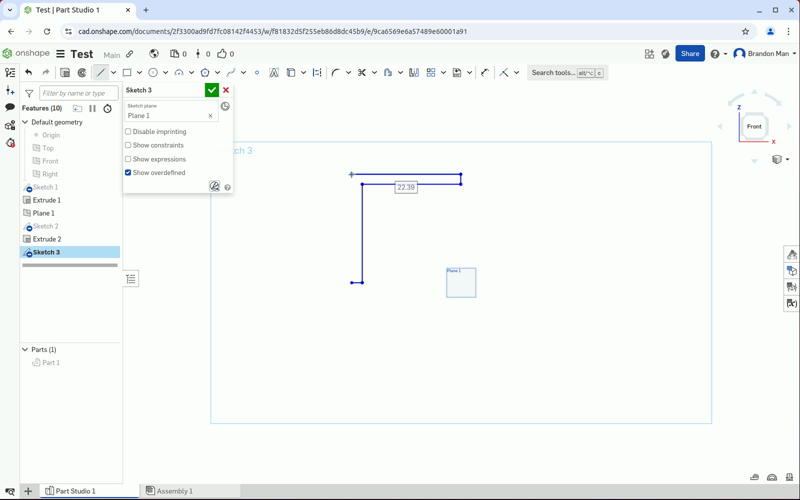
mouse_move(351, 282)
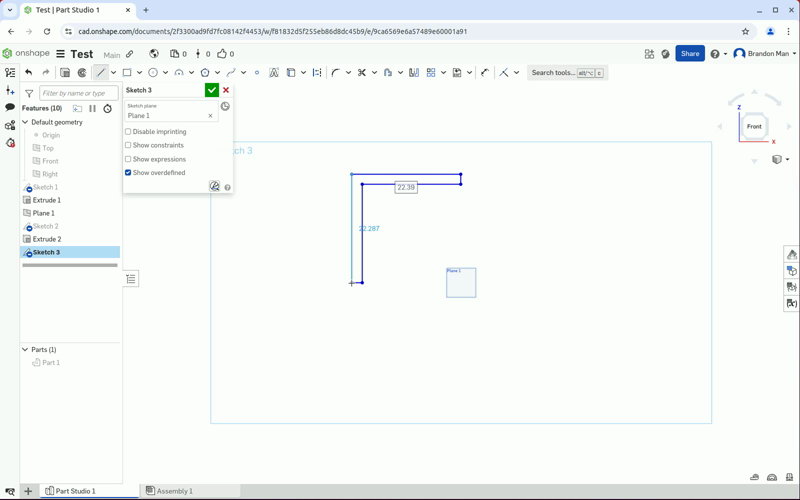
key_up(shift)
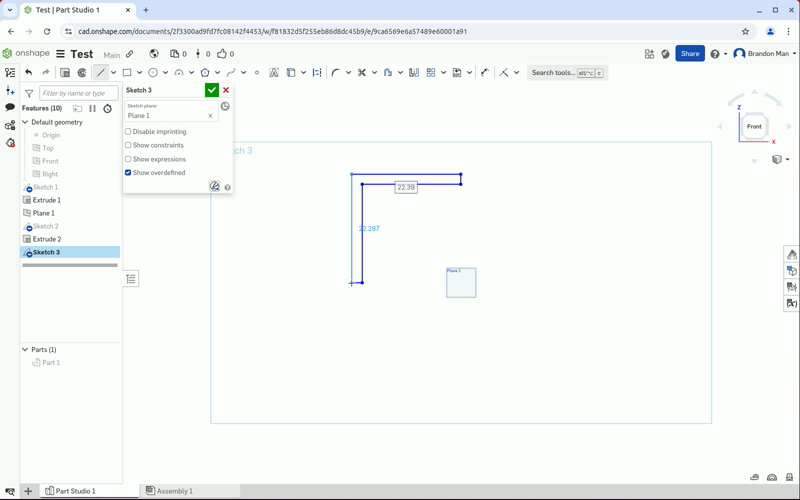
click(351, 282)
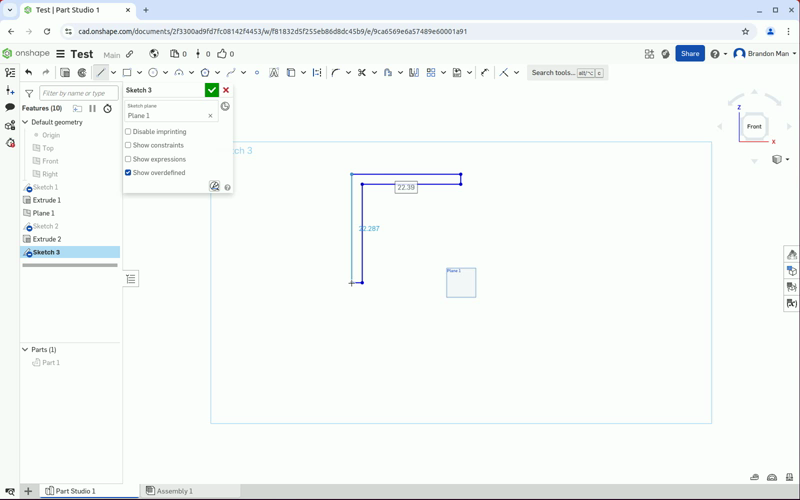
key(esc)
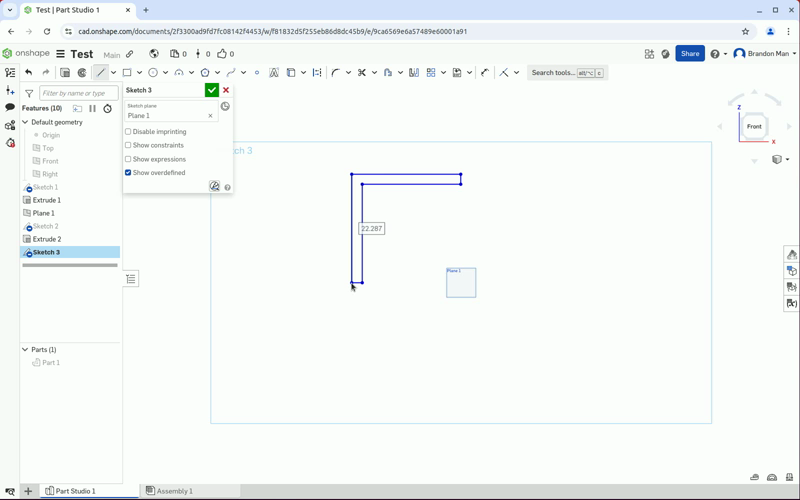
mouse_move(387, 177)
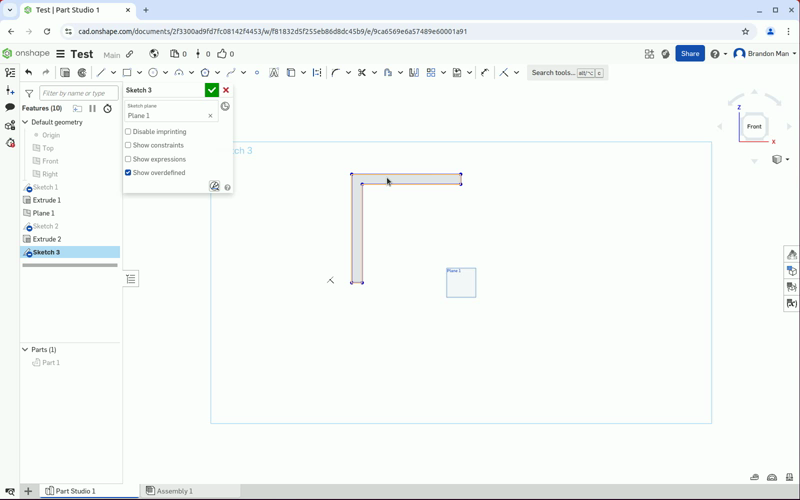
click(387, 177)
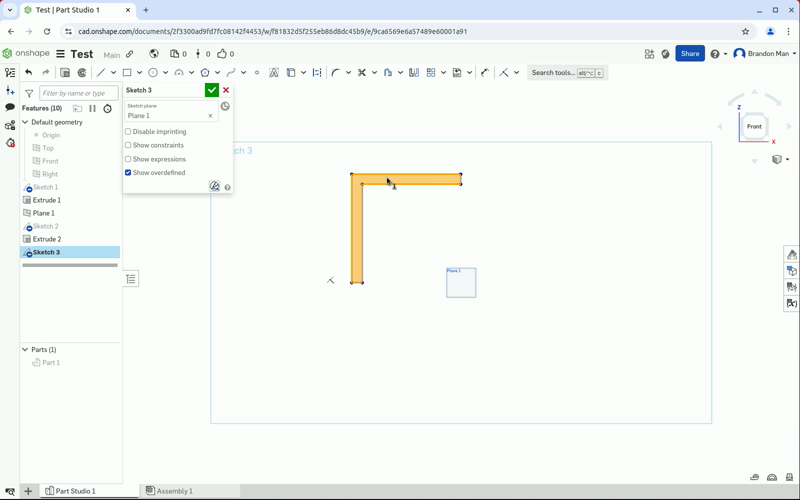
mouse_move(73, 352)
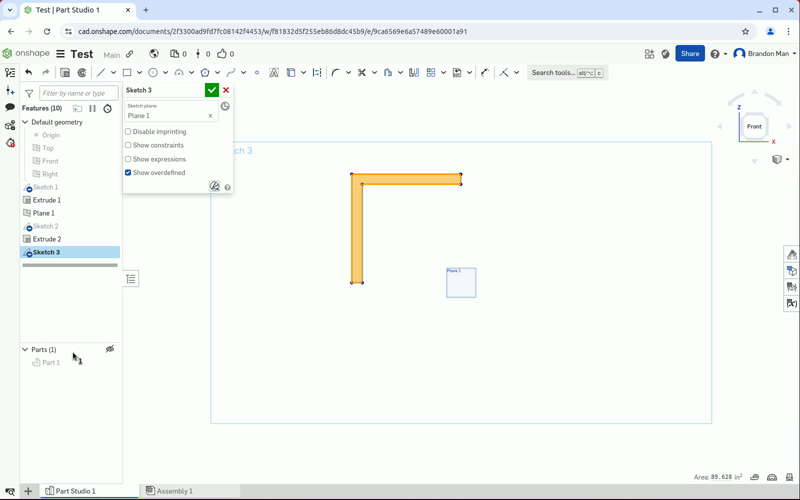
key(shift+y)
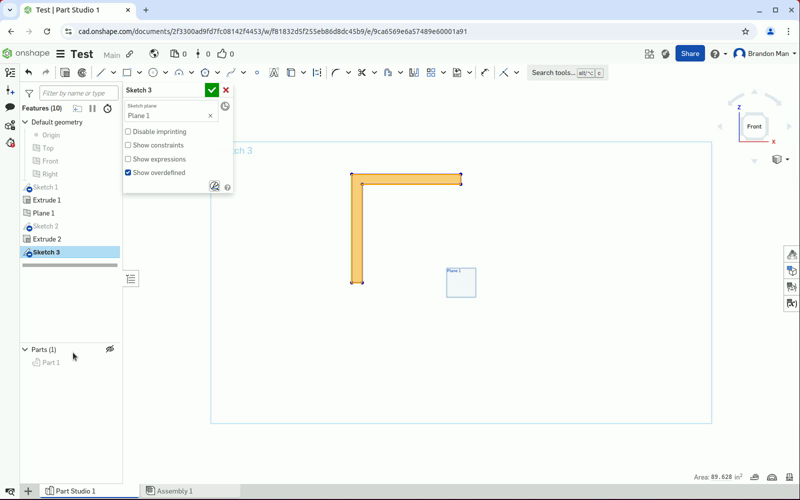
key(shift+e)
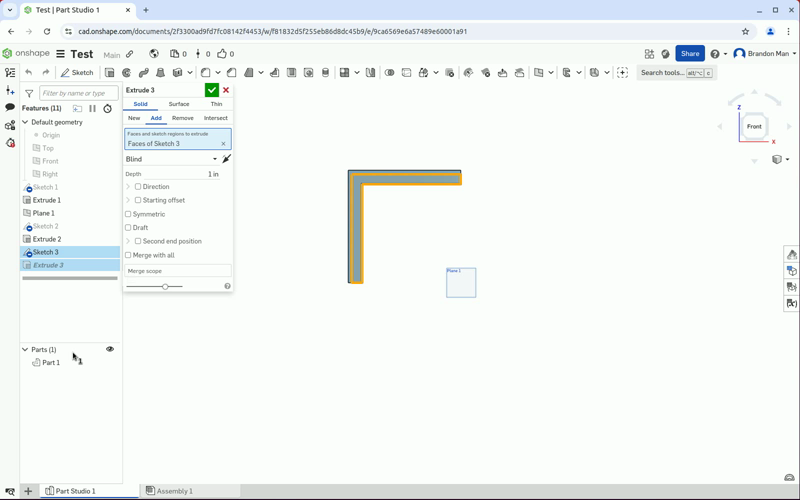
mouse_move(143, 106)
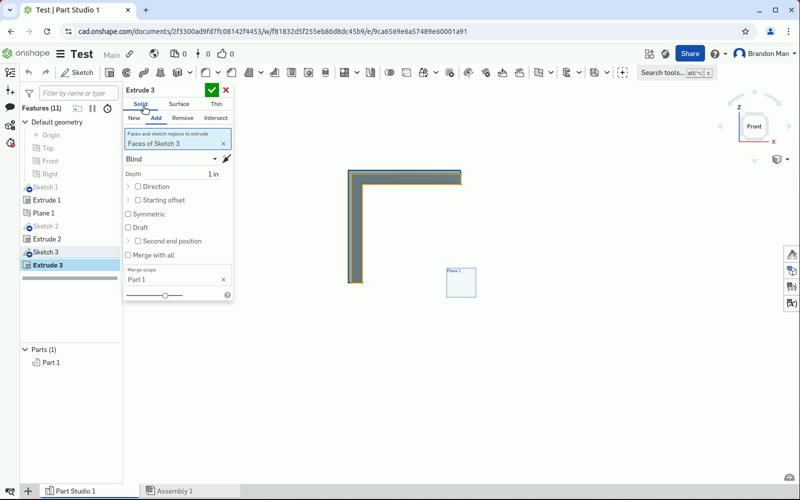
click(143, 106)
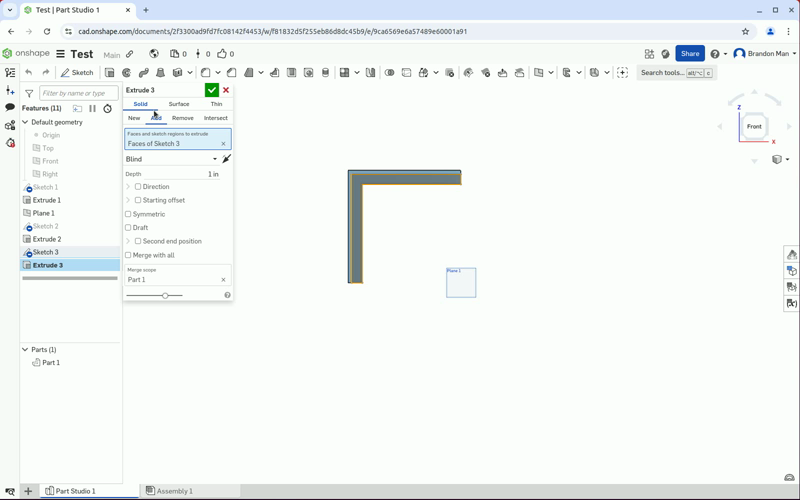
mouse_move(186, 120)
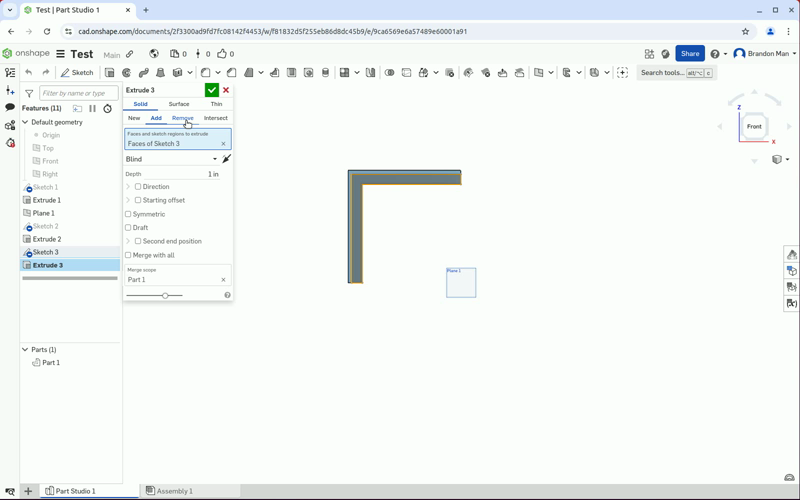
click(186, 120)
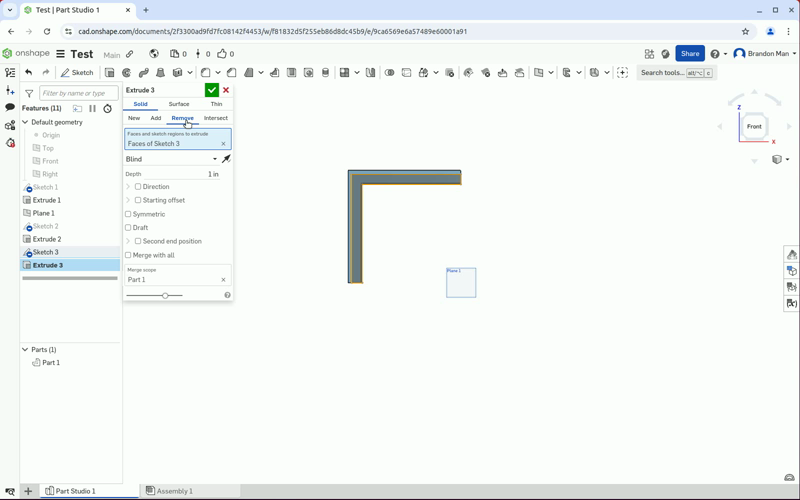
key(tab, 4)
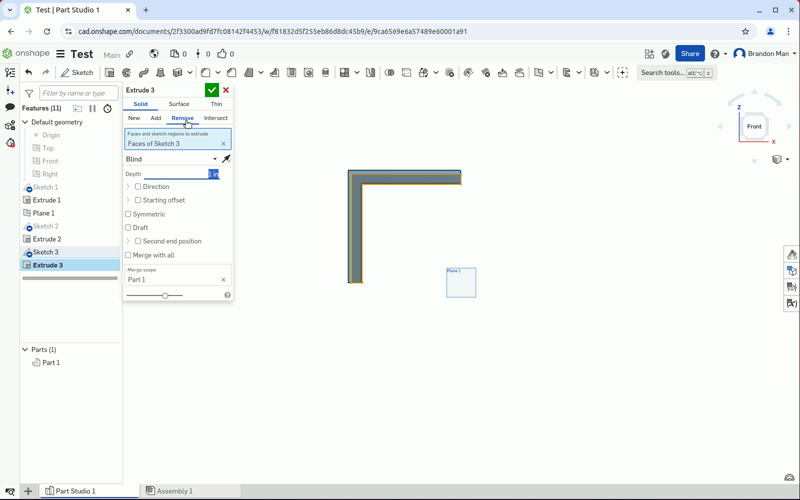
text(0.481)
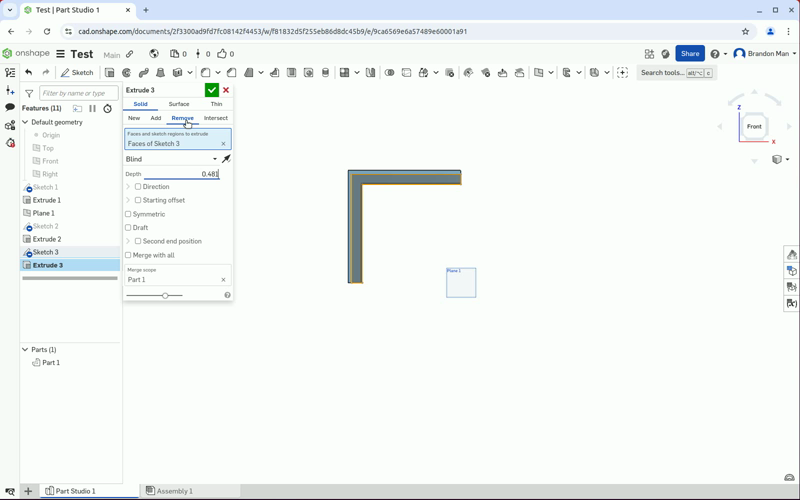
key(tab, 6)
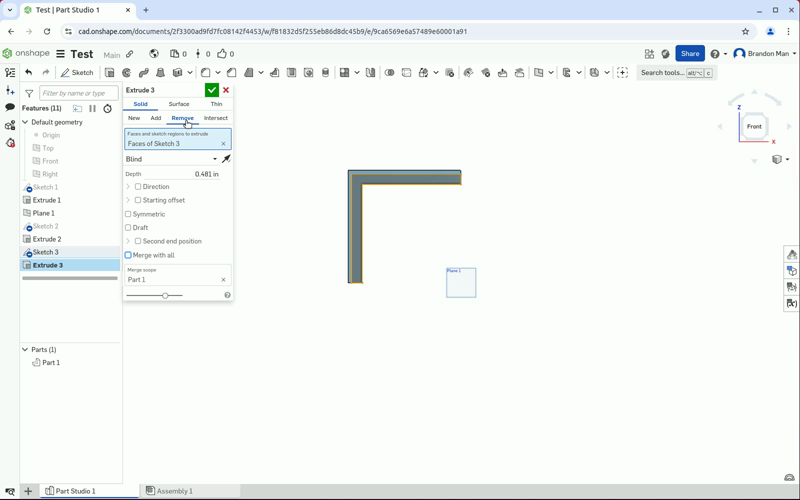
key(space)
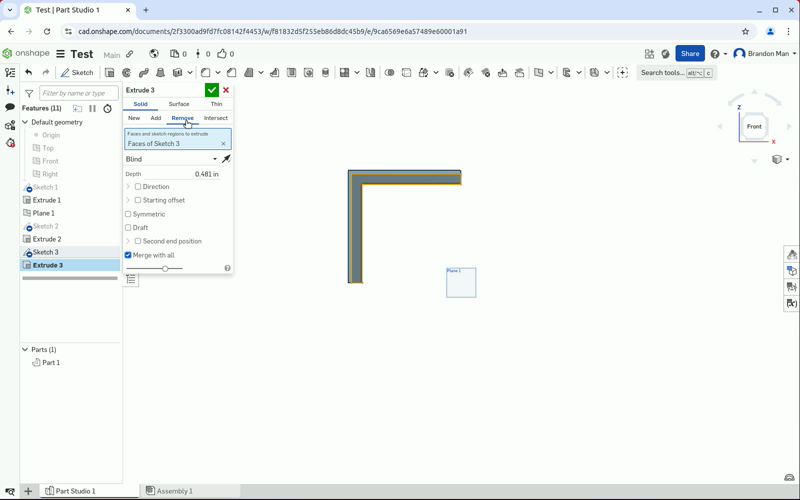
key(enter)
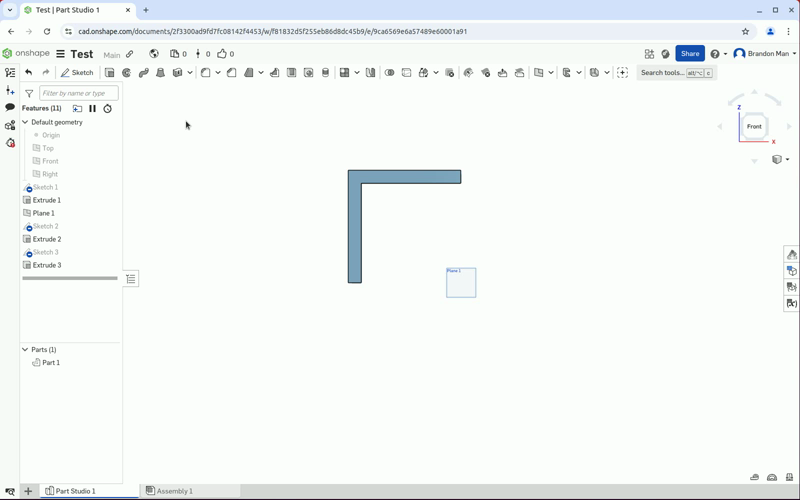
key(shift+h)
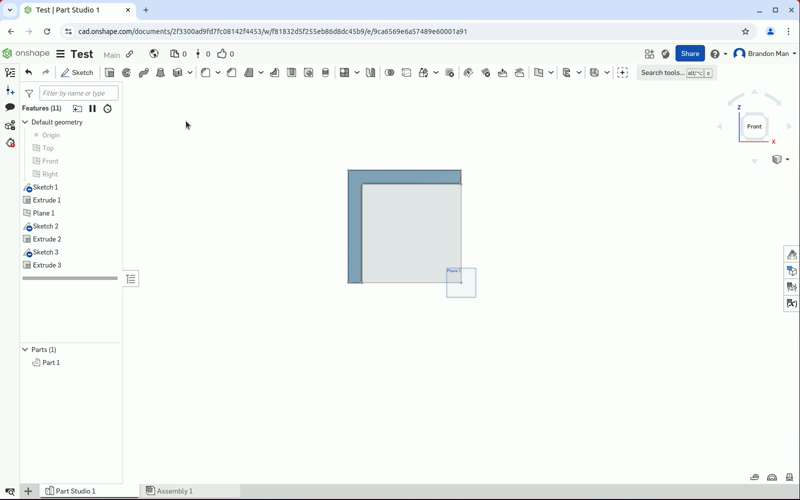
key(shift+h)
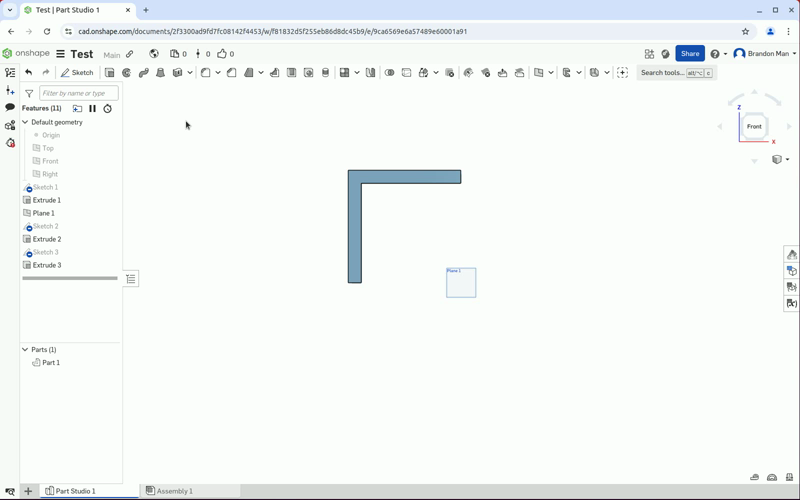
mouse_move(73, 189)
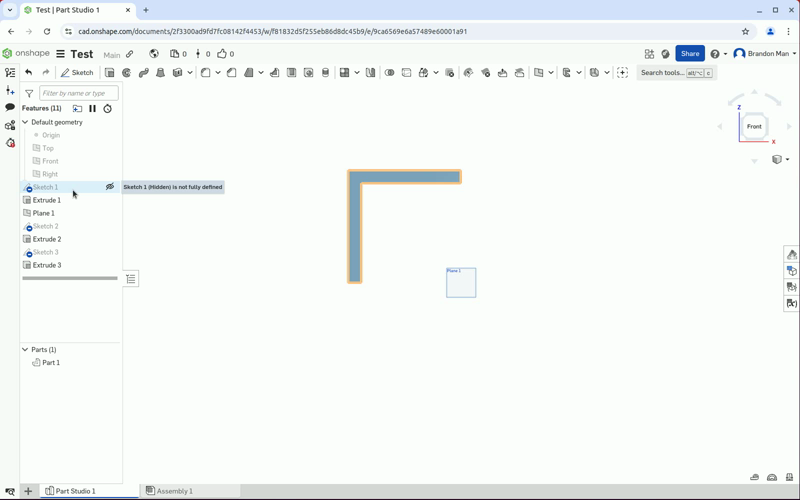
click(73, 189)
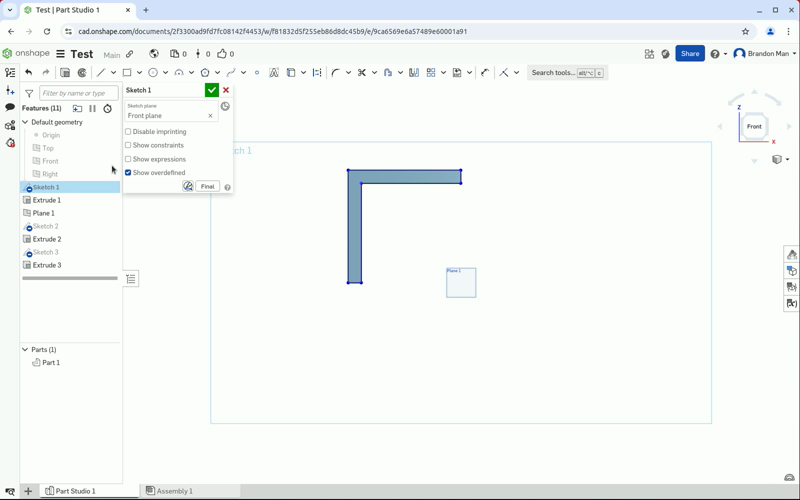
mouse_move(229, 92)
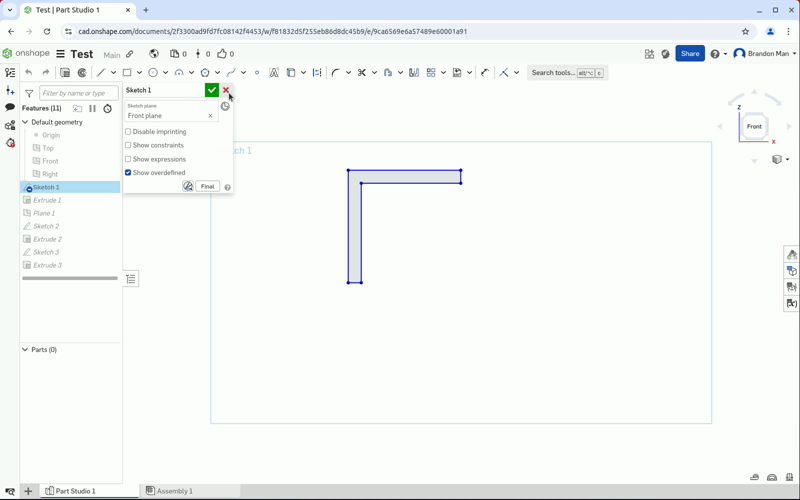
click(229, 92)
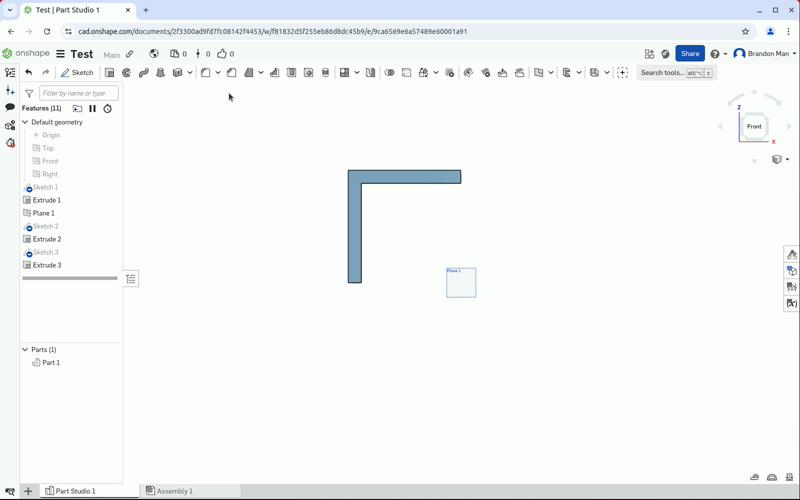
mouse_move(541, 75)
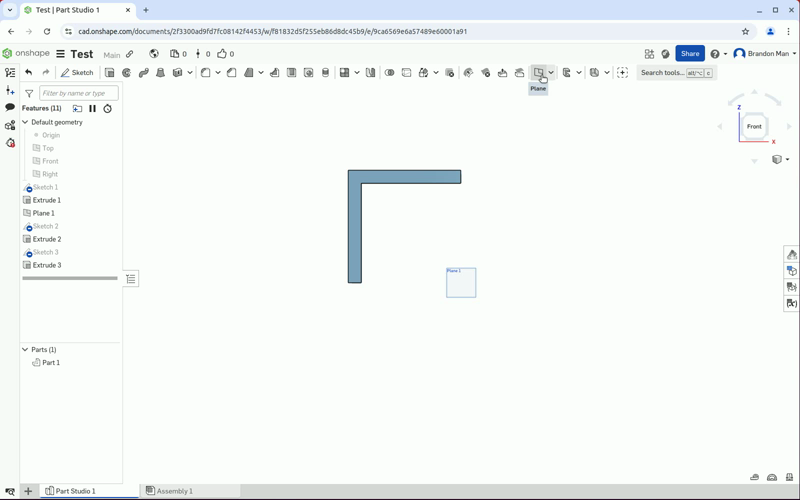
click(541, 75)
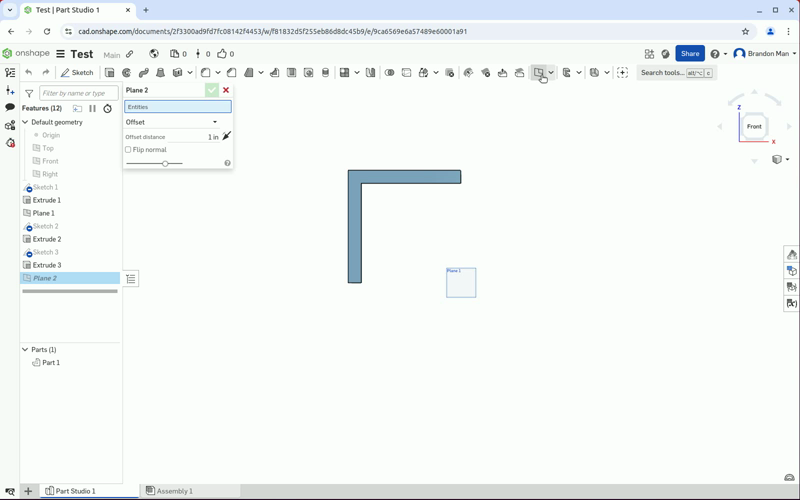
mouse_move(73, 163)
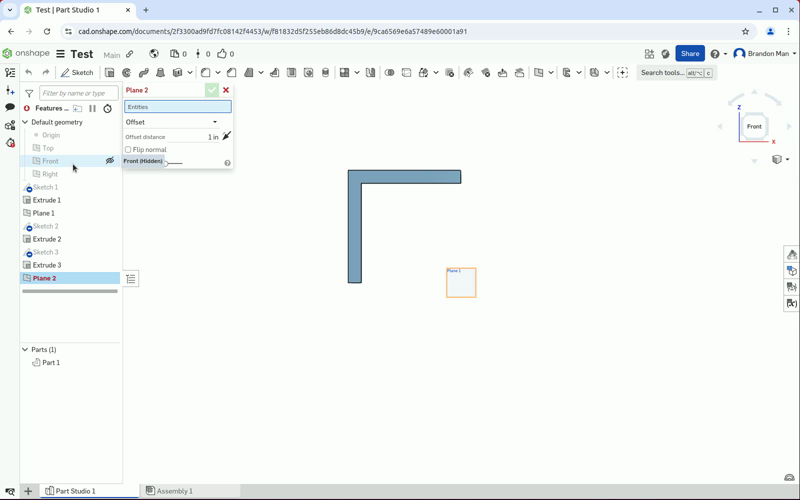
click(73, 163)
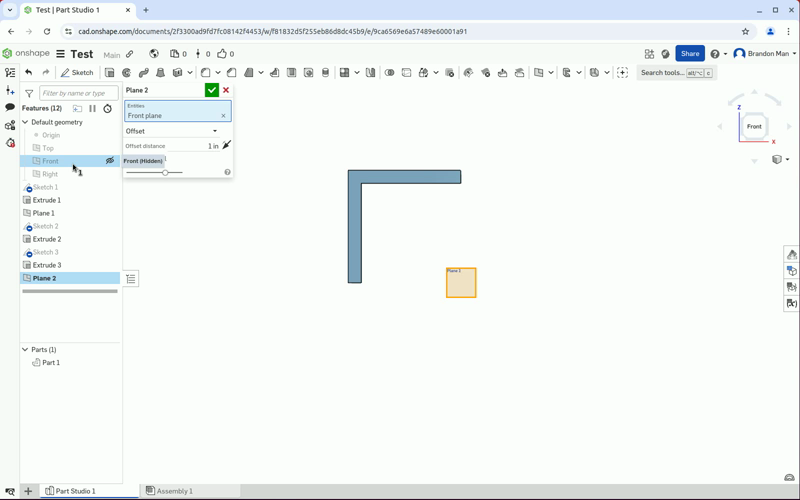
key(tab, 2)
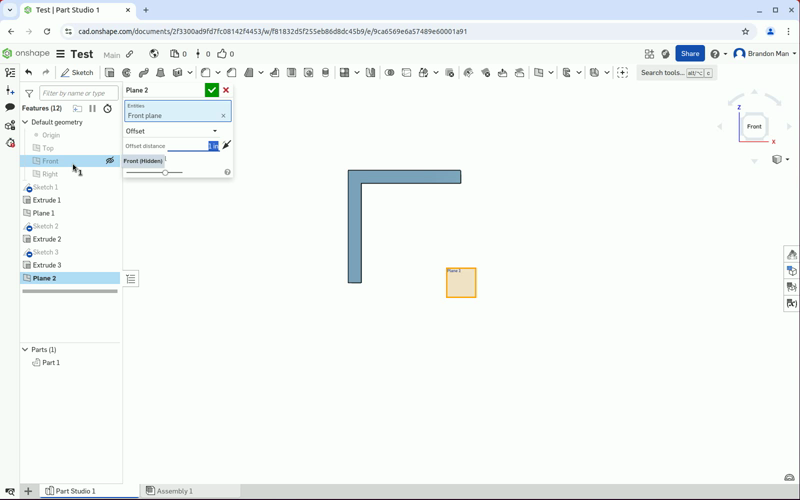
text(10.599)
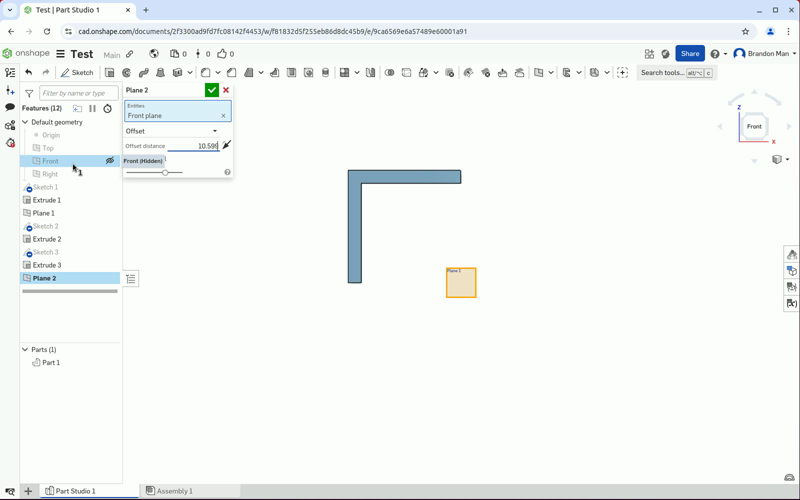
key(enter, 2)
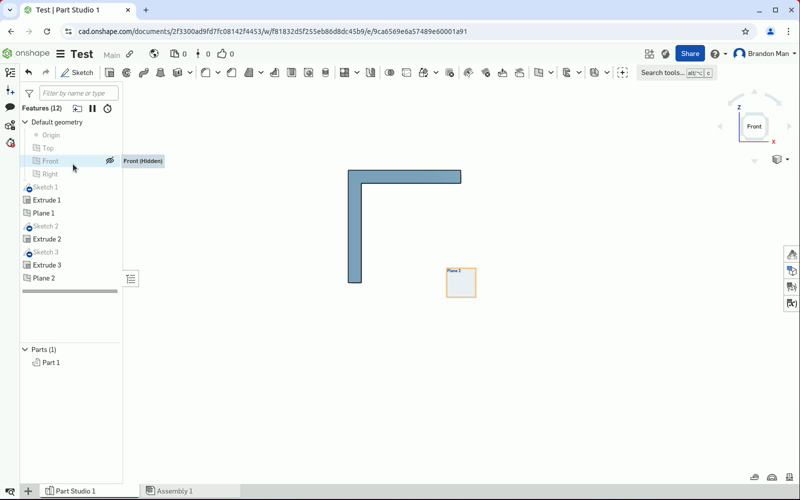
key(shift+s)
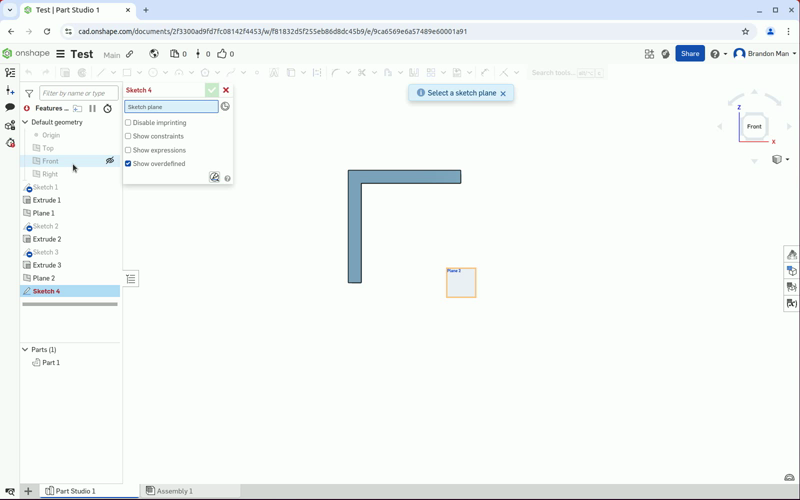
mouse_move(73, 280)
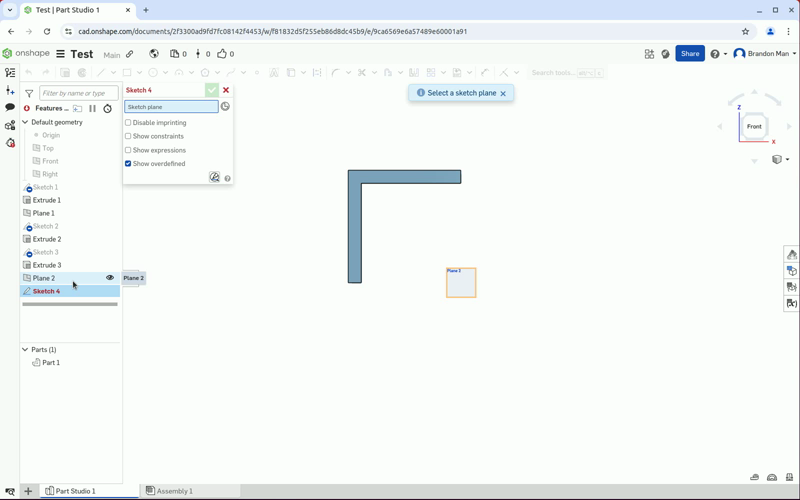
click(73, 280)
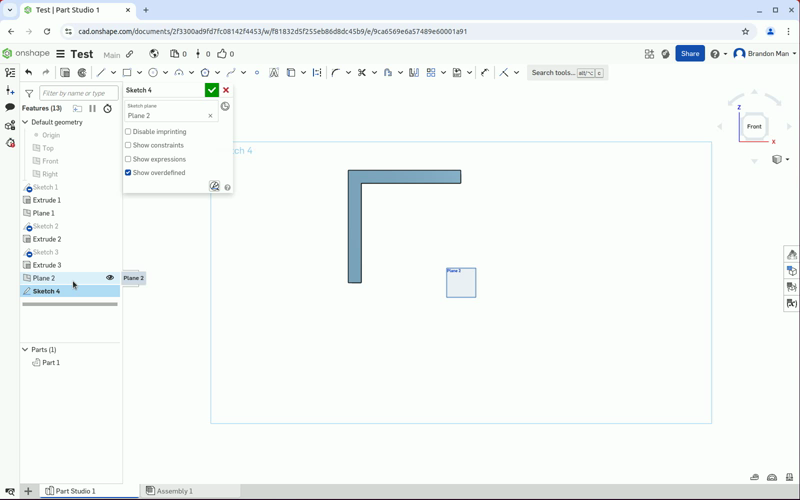
mouse_move(73, 352)
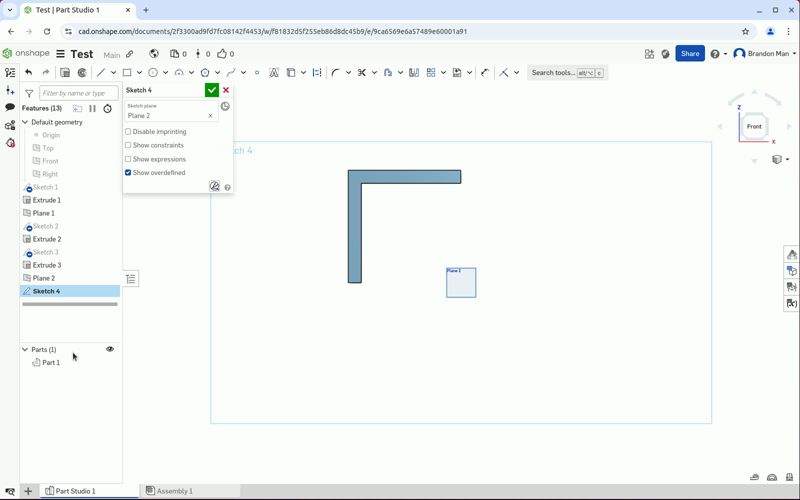
key(y)
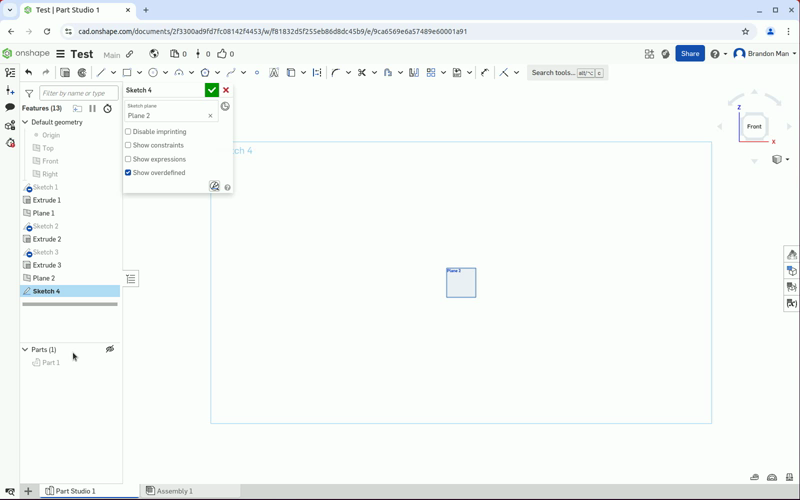
key(l)
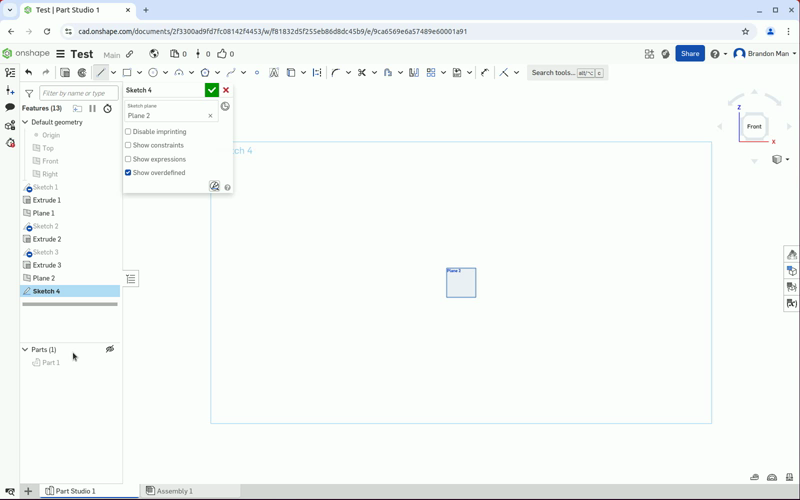
key_down(shift)
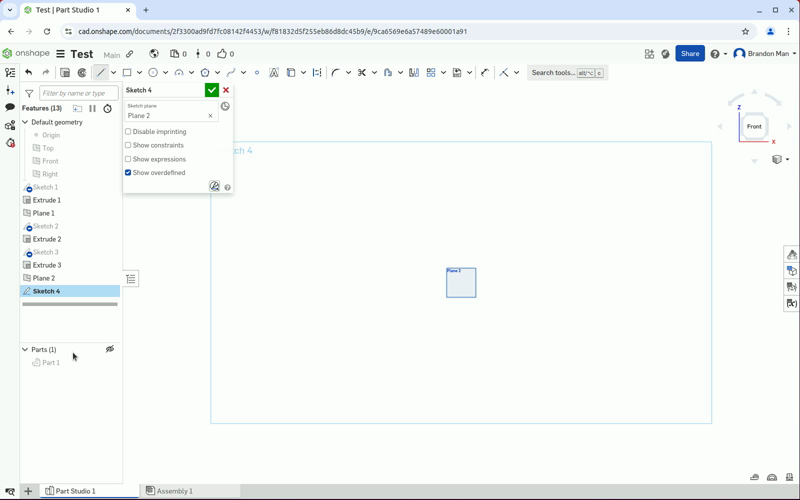
mouse_move(362, 282)
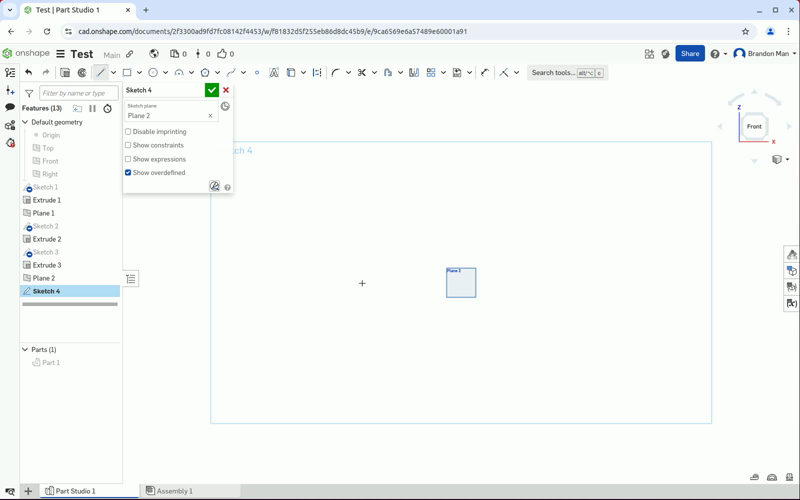
click(362, 282)
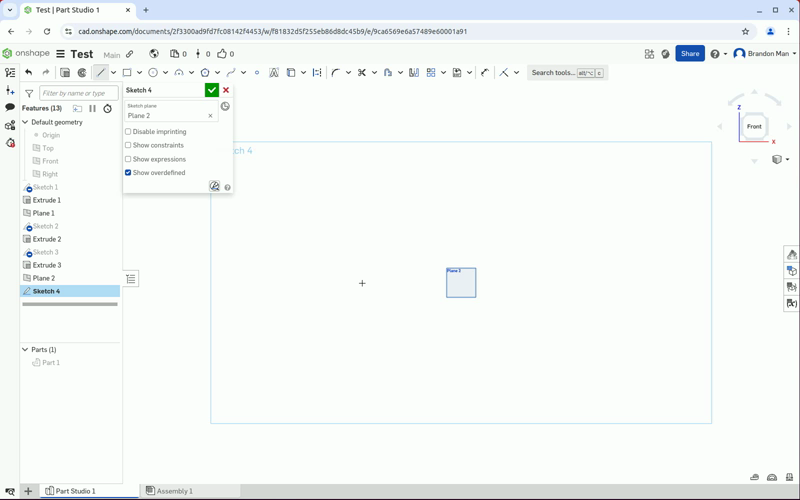
key_up(shift)
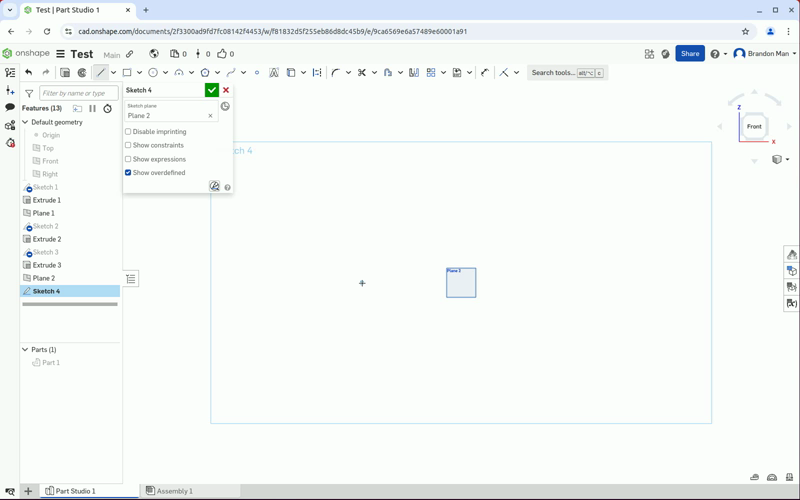
key_down(shift)
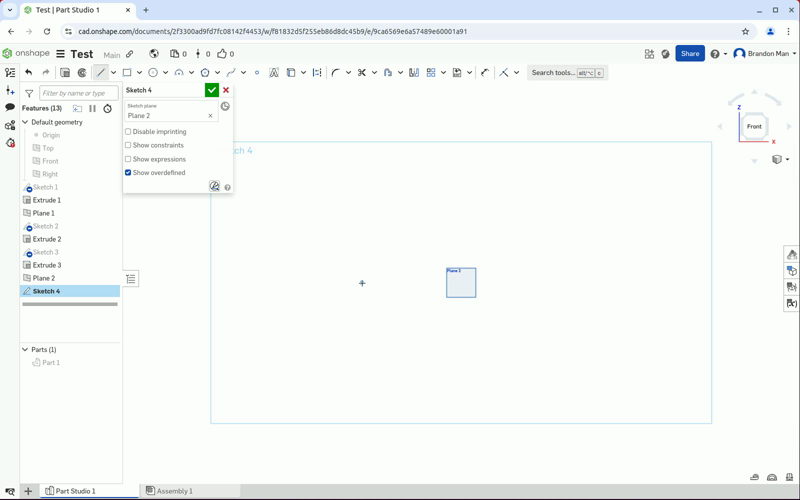
mouse_move(461, 282)
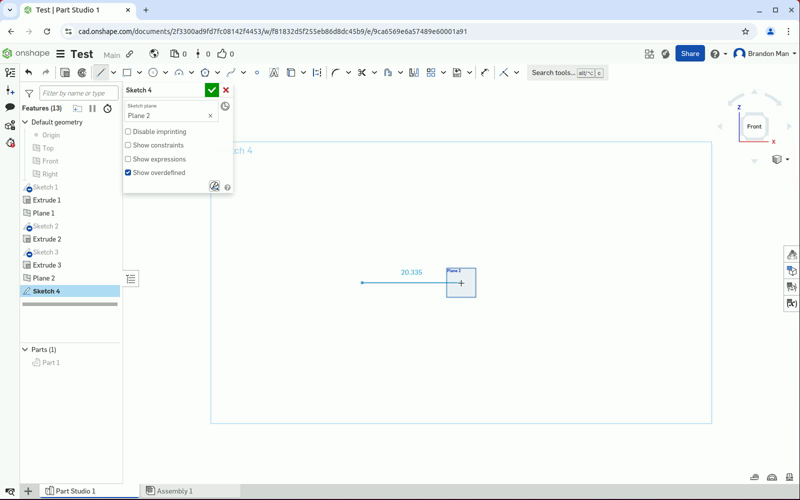
click(461, 282)
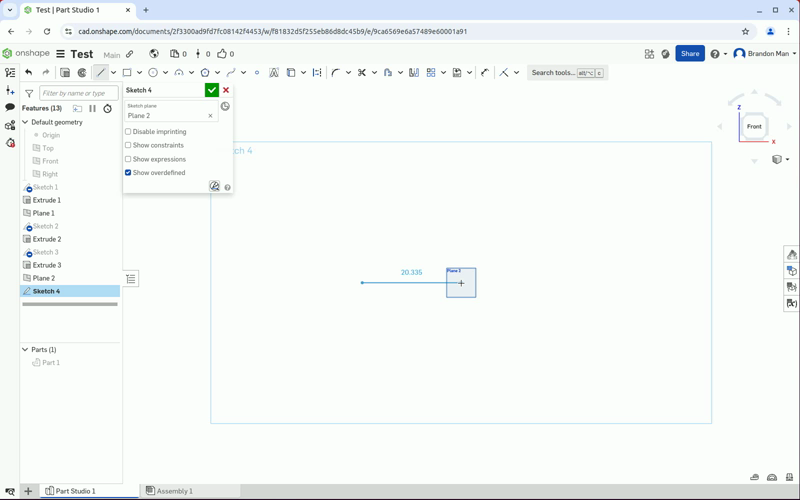
key_up(shift)
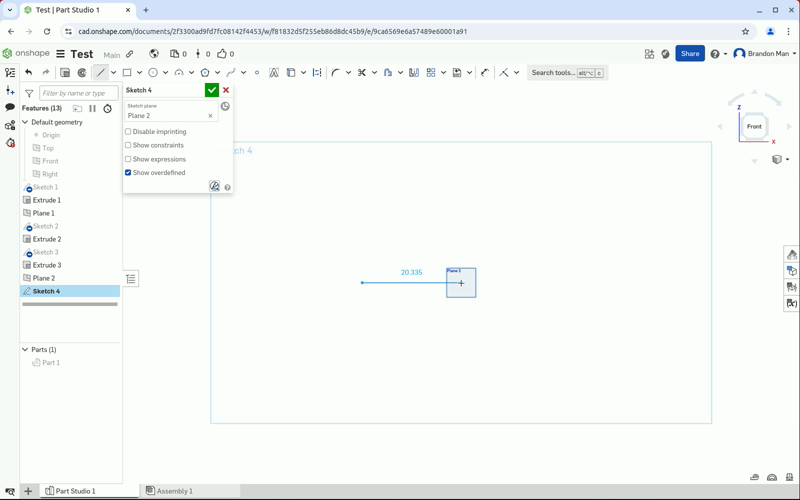
key_down(shift)
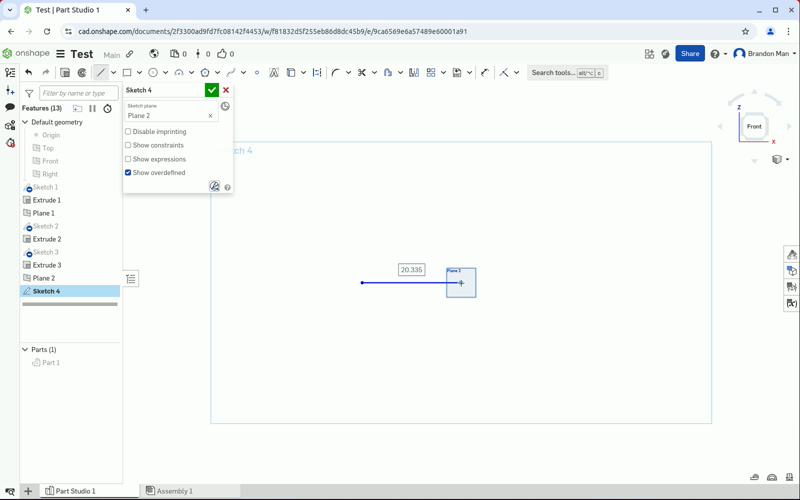
mouse_move(461, 184)
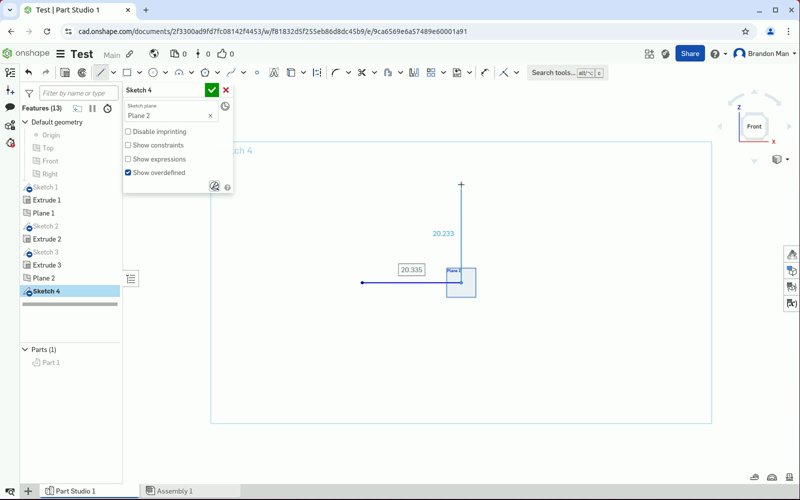
click(461, 184)
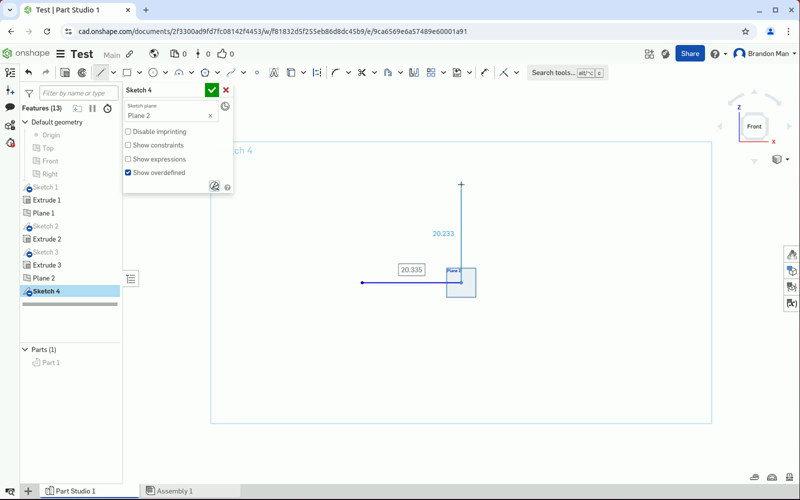
key_up(shift)
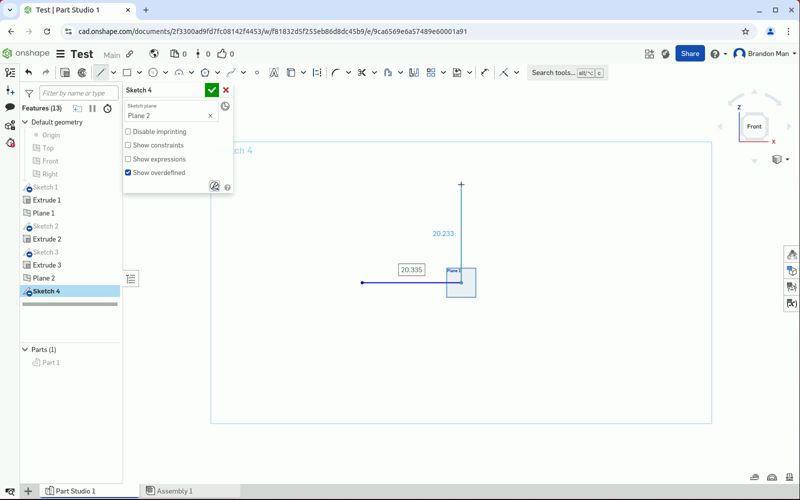
key_down(shift)
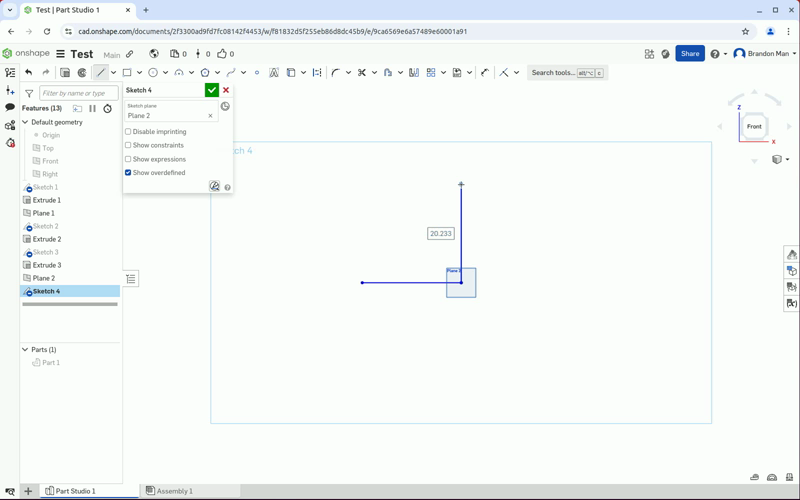
mouse_move(362, 184)
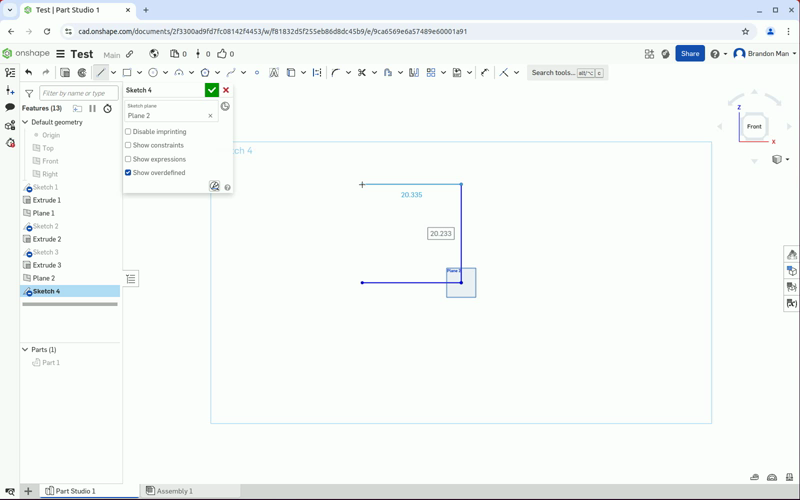
click(362, 184)
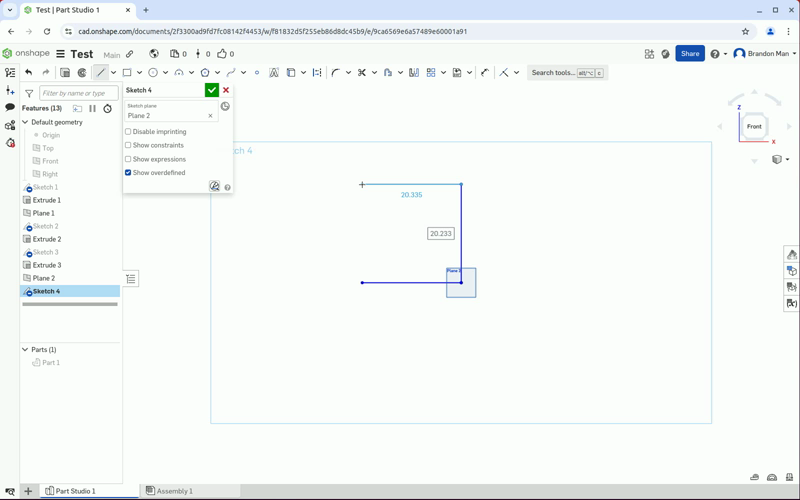
key_up(shift)
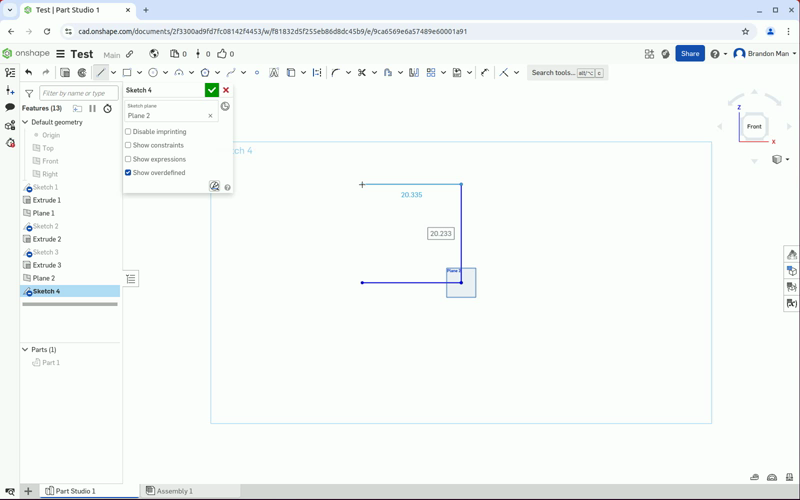
key_down(shift)
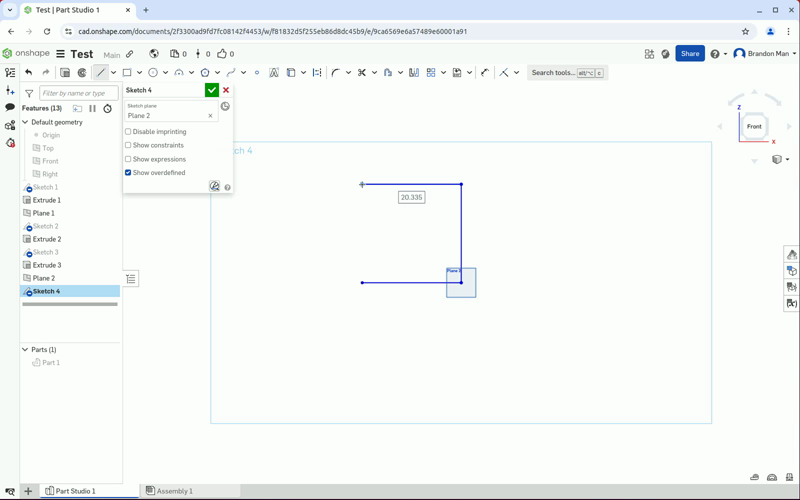
mouse_move(362, 282)
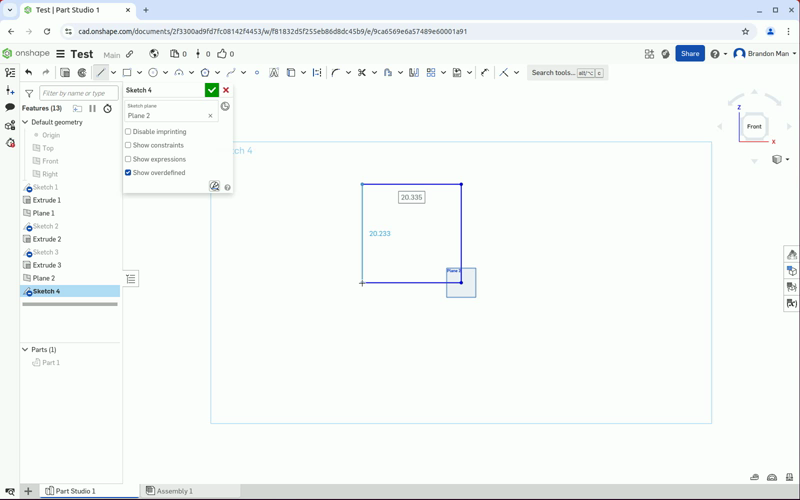
key_up(shift)
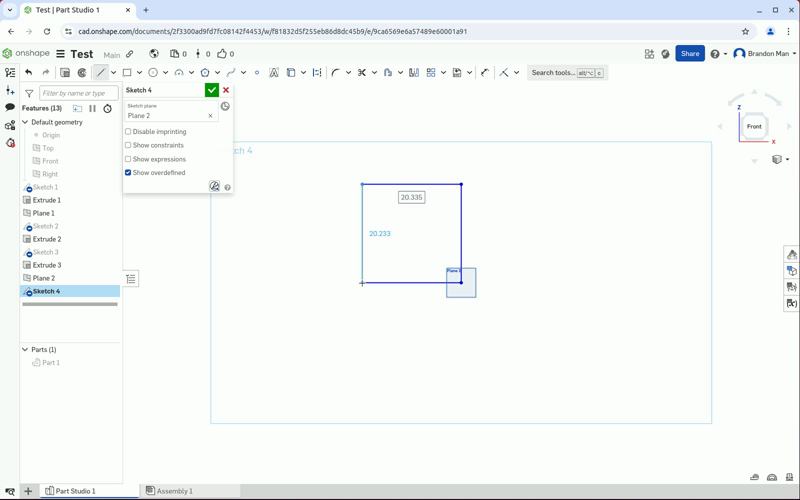
click(362, 282)
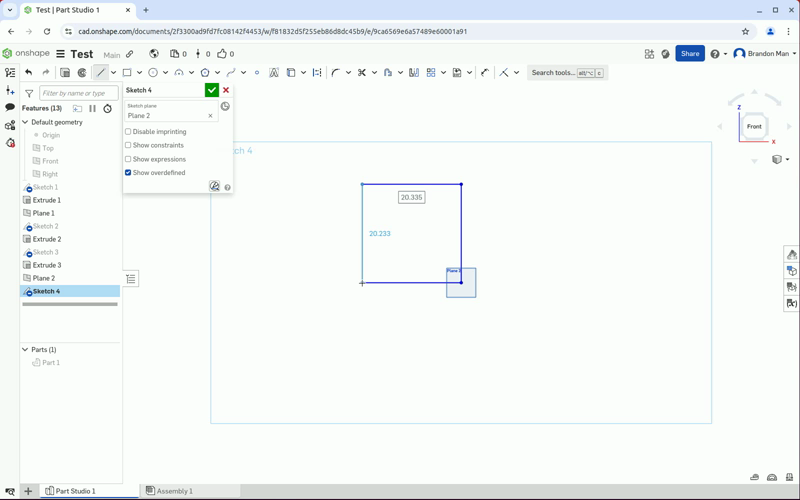
key(esc)
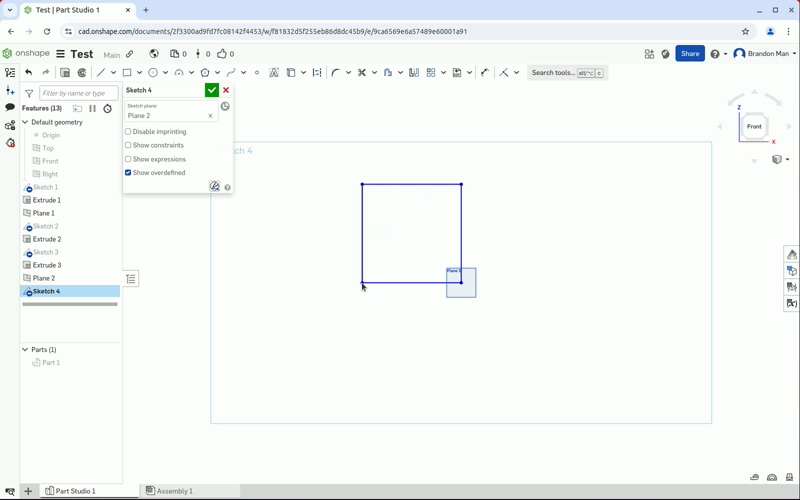
mouse_move(375, 221)
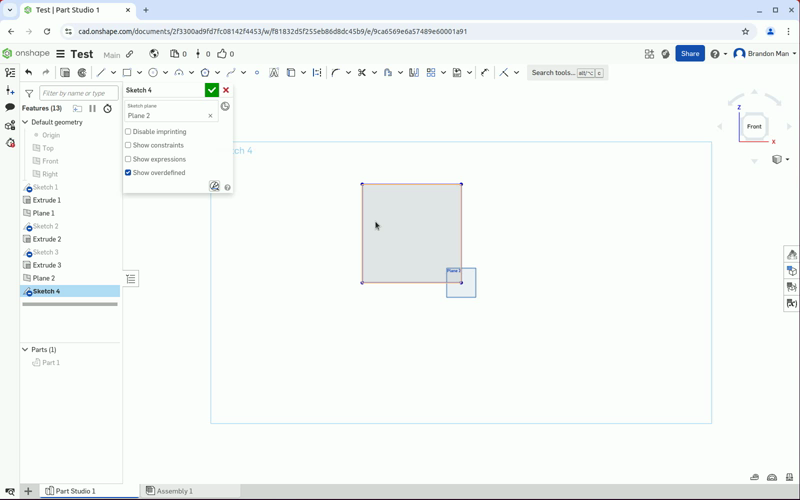
click(375, 221)
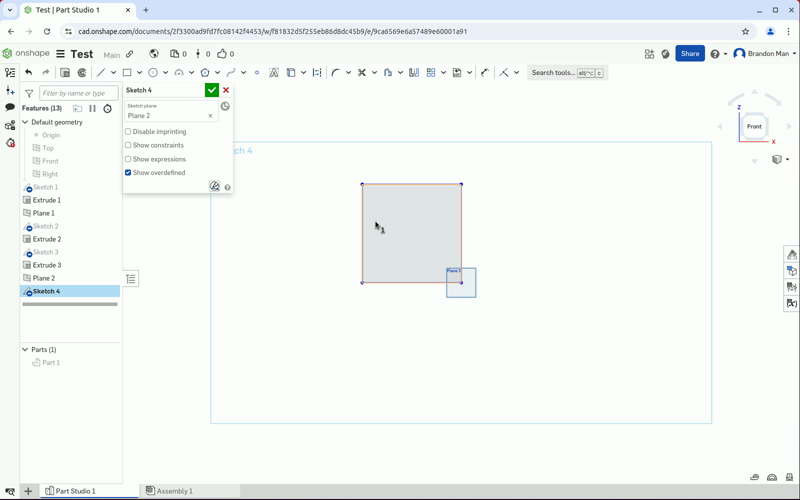
mouse_move(73, 352)
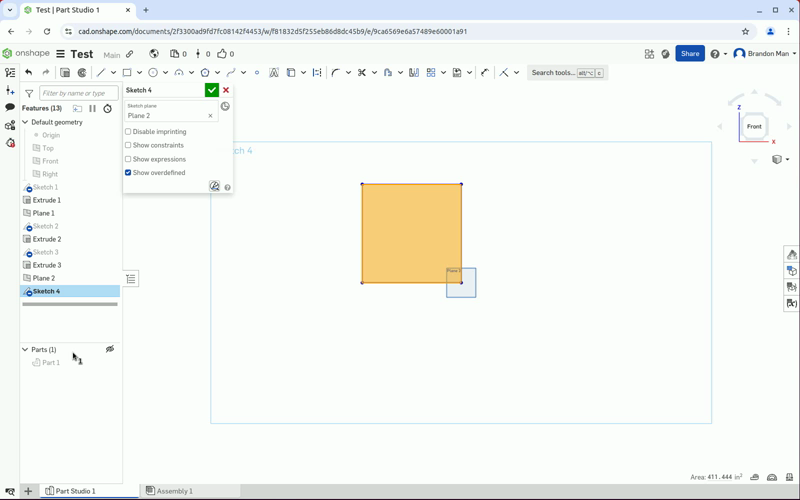
key(shift+y)
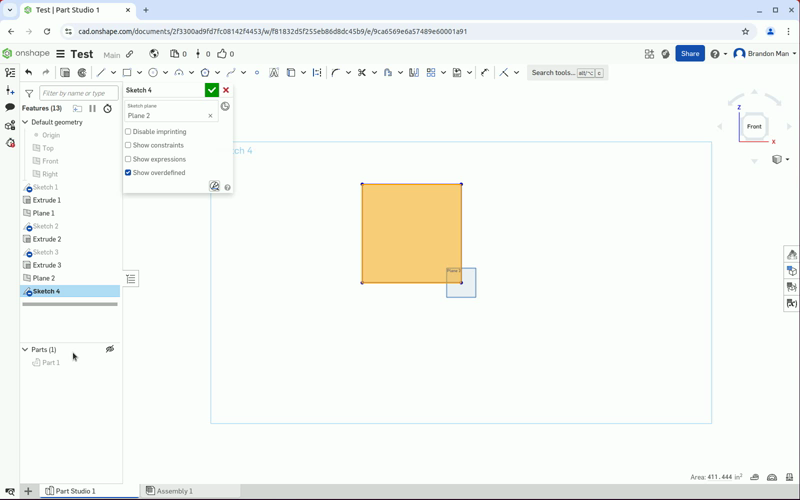
key(shift+e)
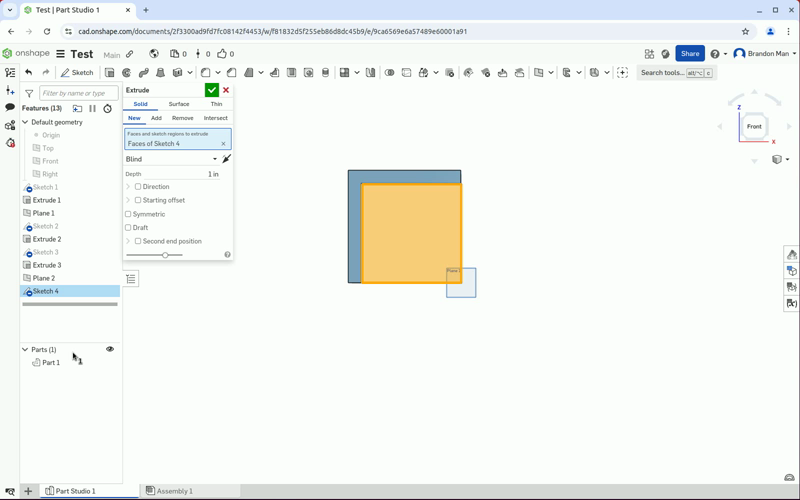
mouse_move(143, 106)
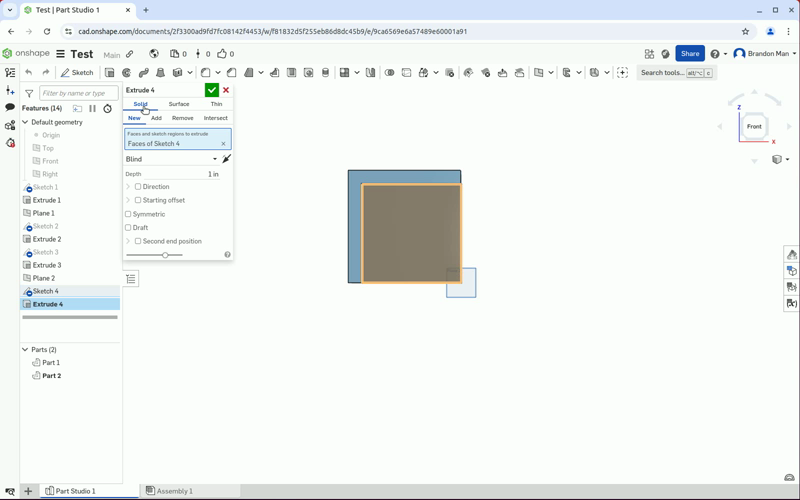
click(143, 106)
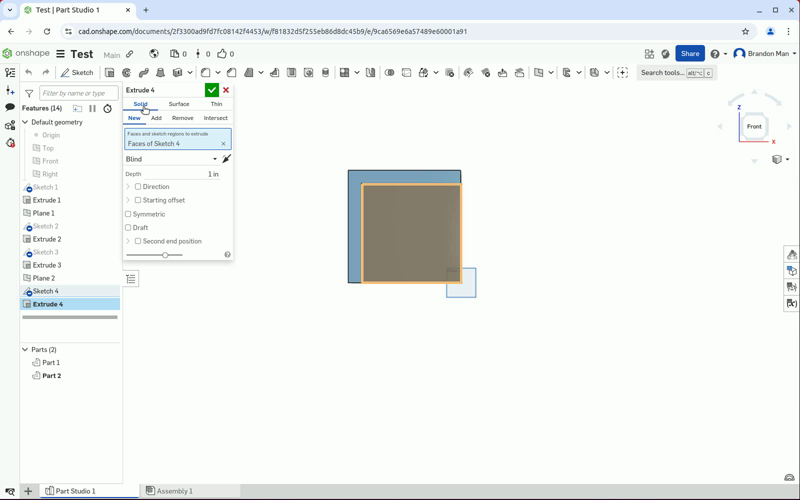
mouse_move(186, 120)
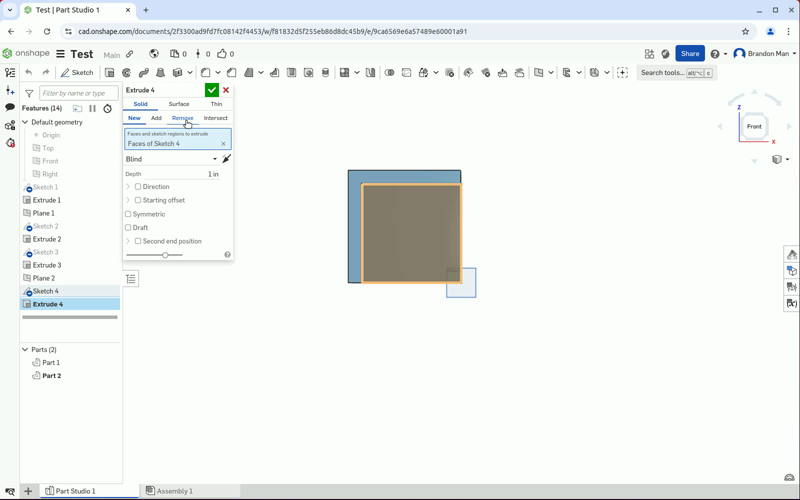
click(186, 120)
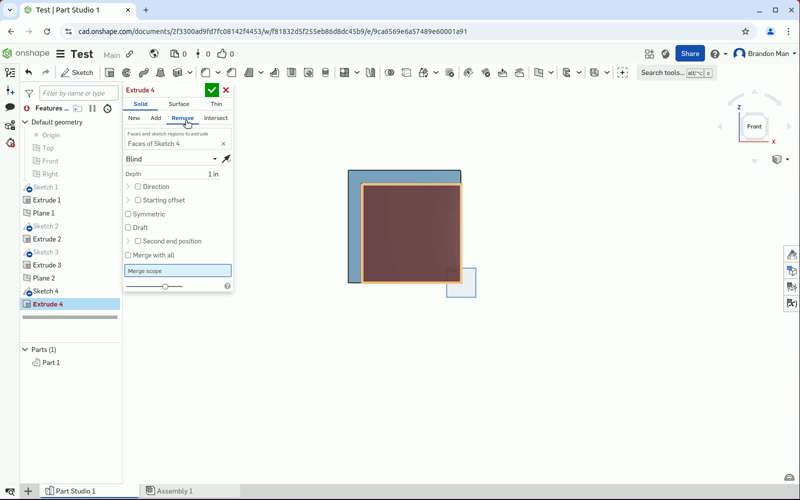
key(tab, 4)
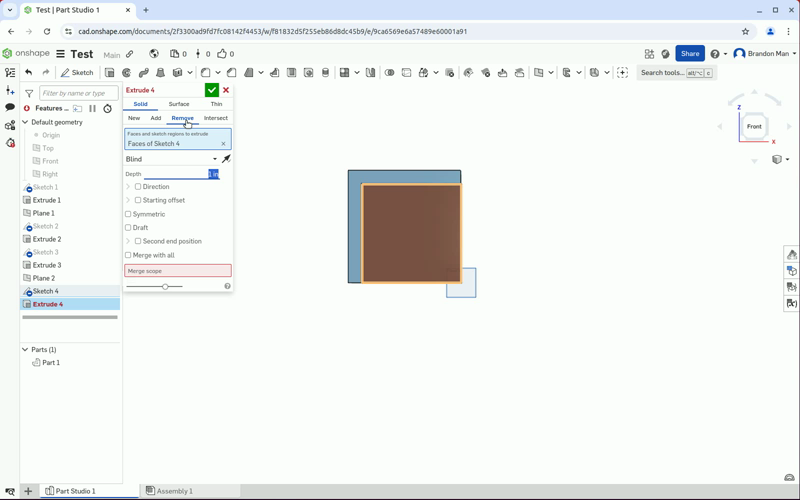
text(9.147)
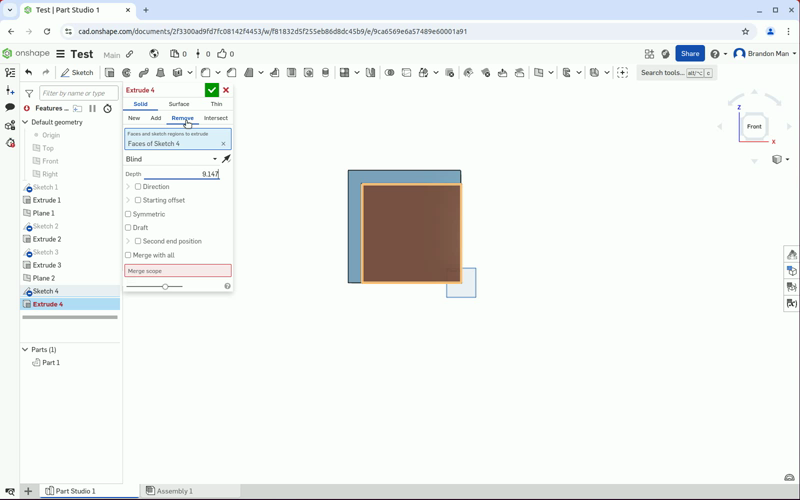
key(tab, 6)
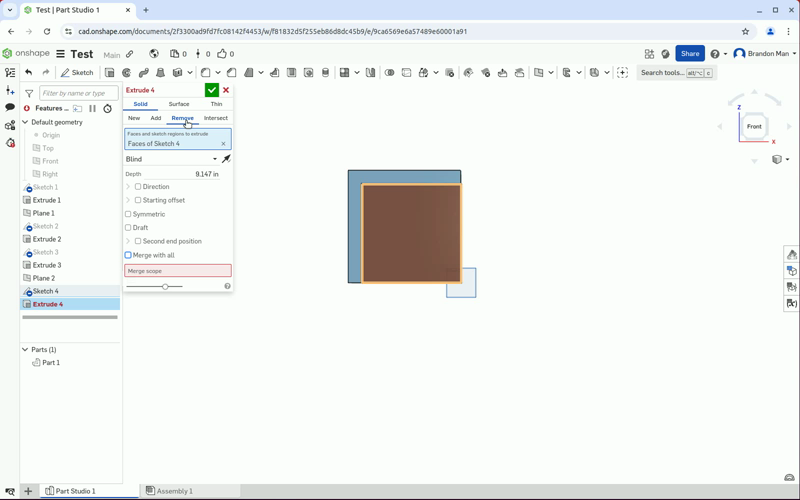
key(space)
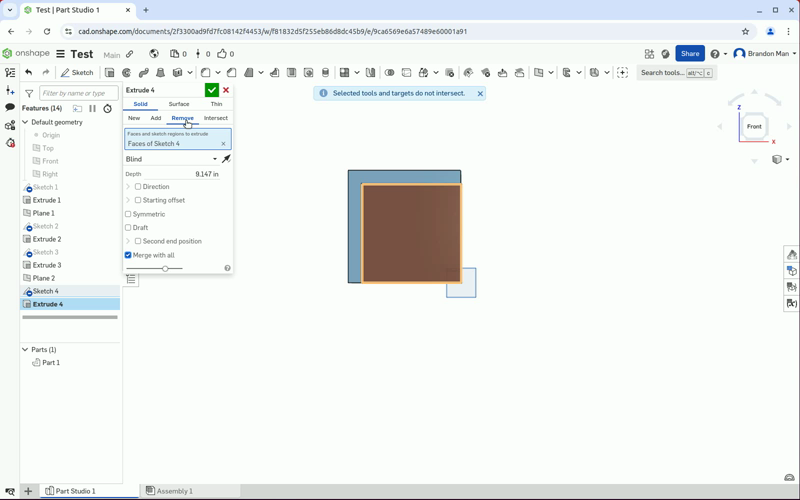
key(enter)
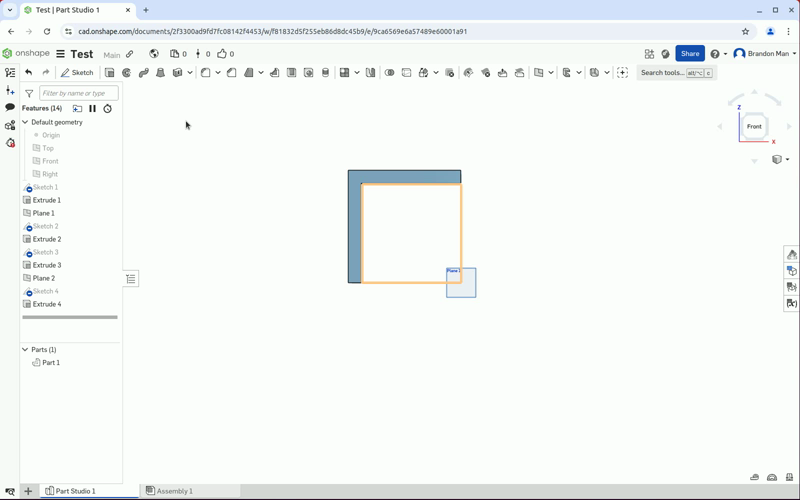
key(shift+h)
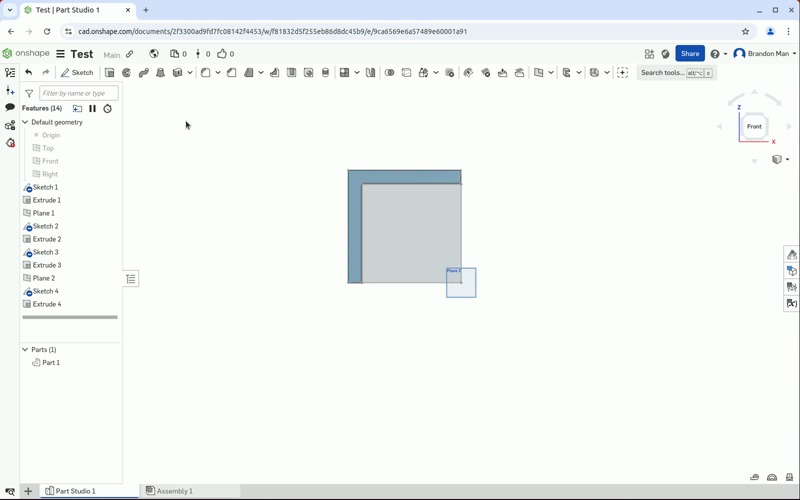
key(shift+h)
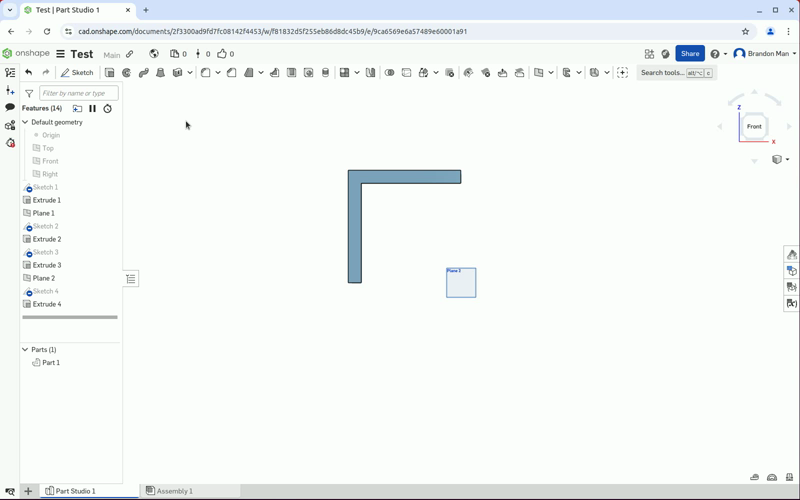
mouse_move(73, 189)
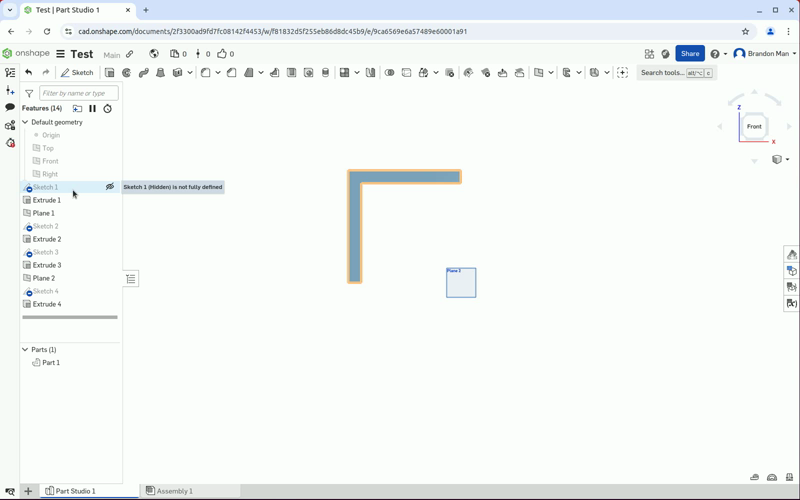
click(73, 189)
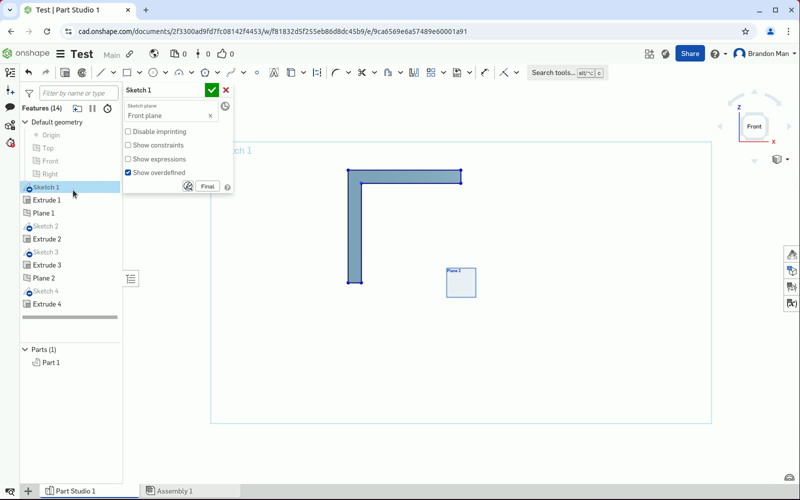
mouse_move(229, 92)
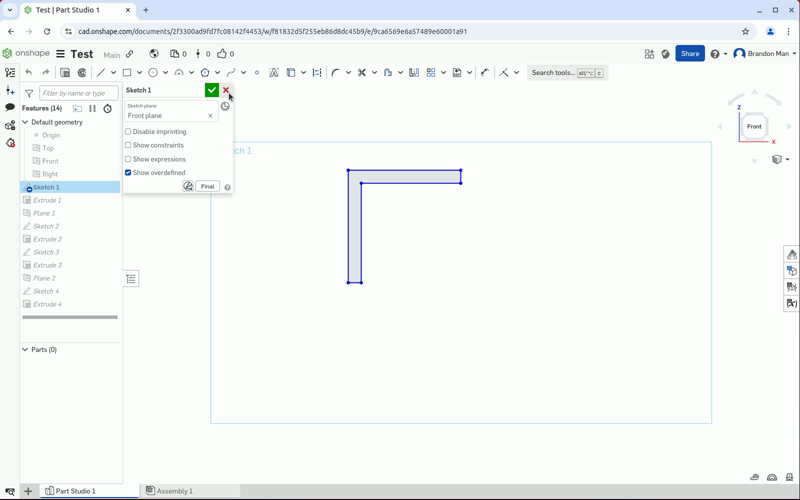
click(229, 92)
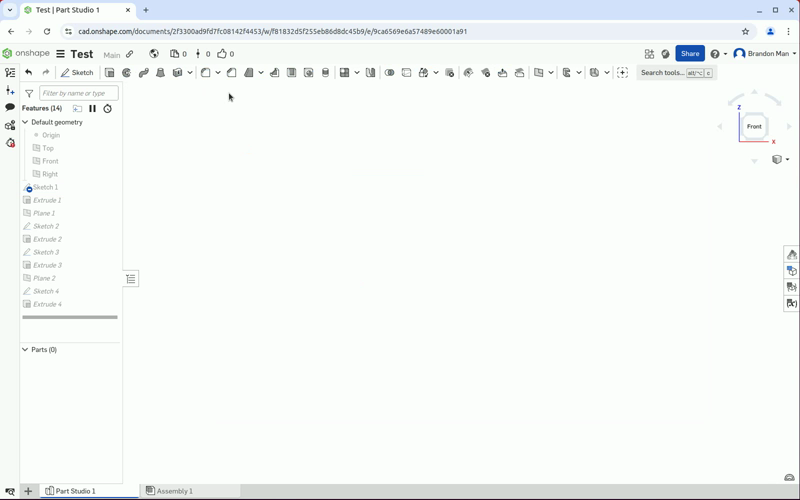
key(shift+s)
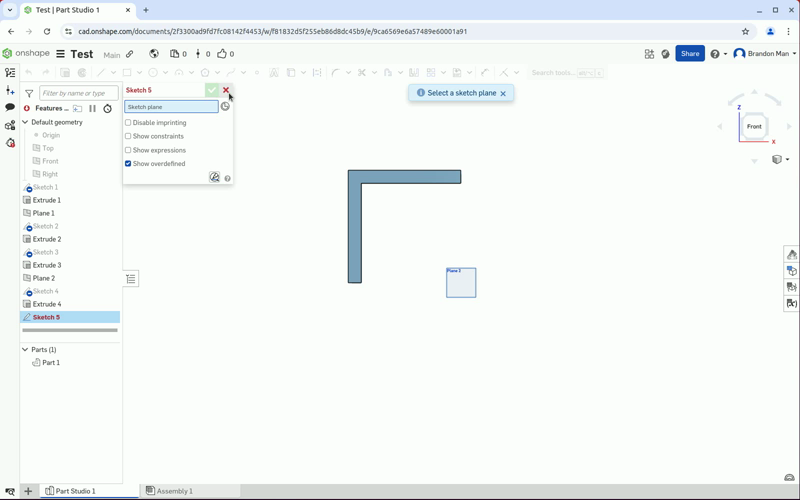
mouse_move(73, 280)
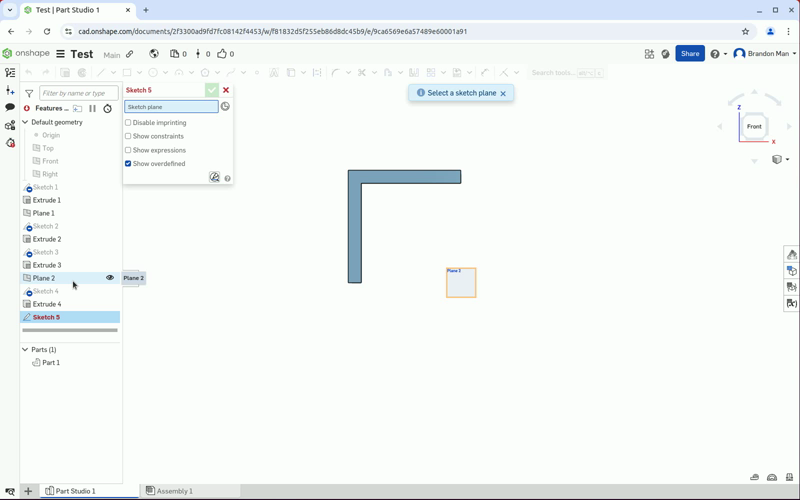
click(73, 280)
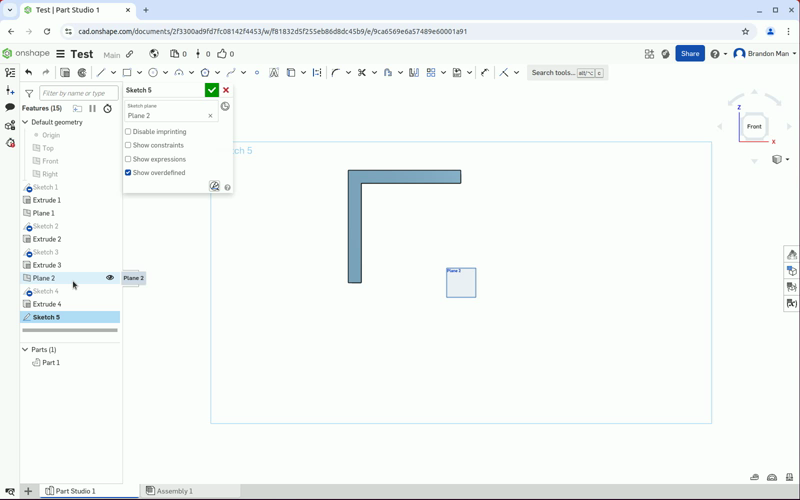
mouse_move(73, 352)
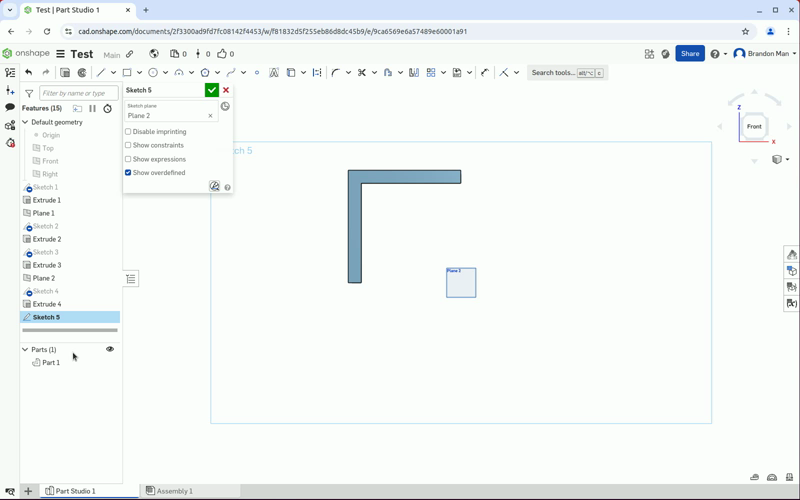
key(y)
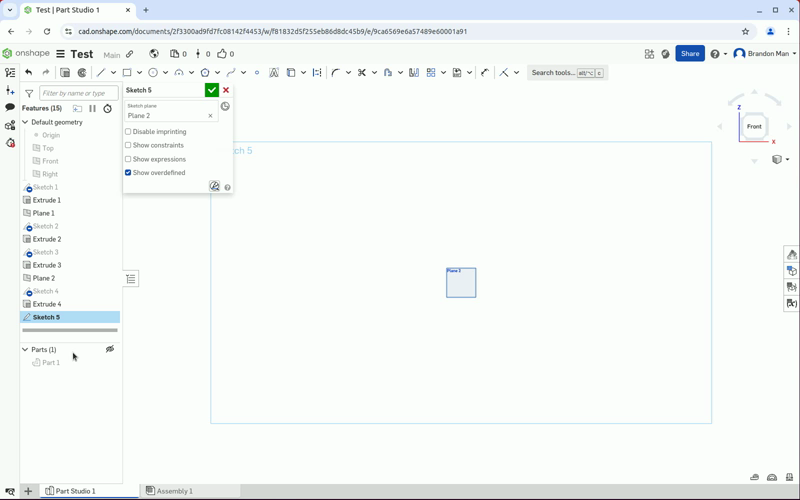
key(l)
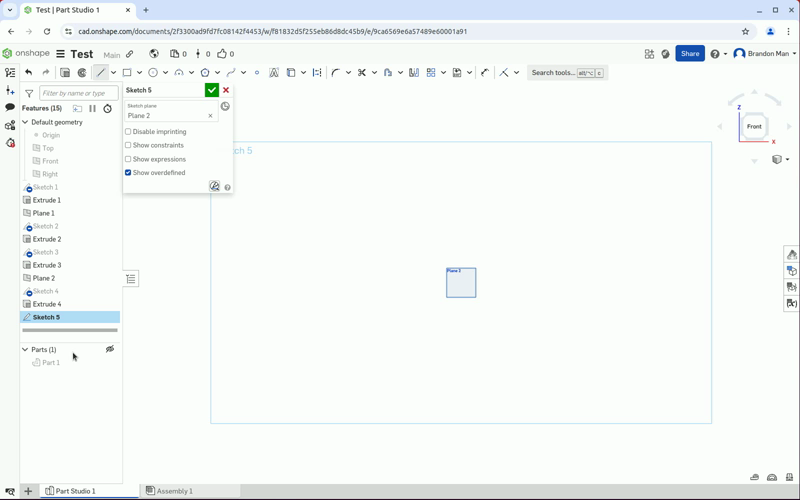
key_down(shift)
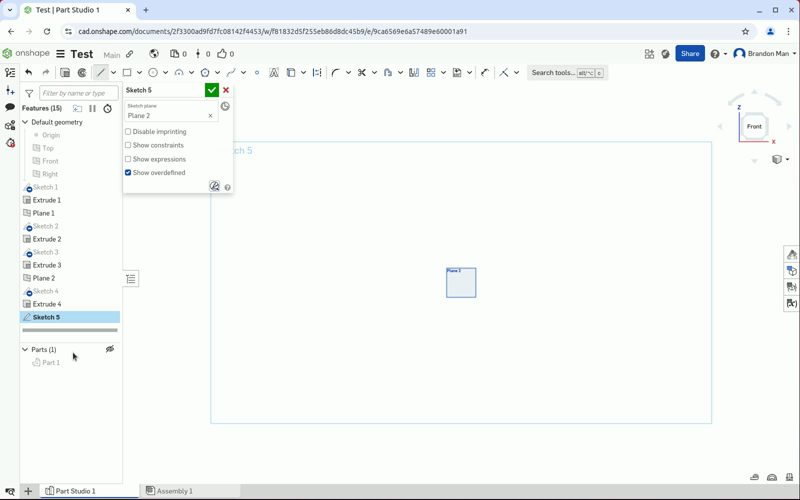
mouse_move(353, 282)
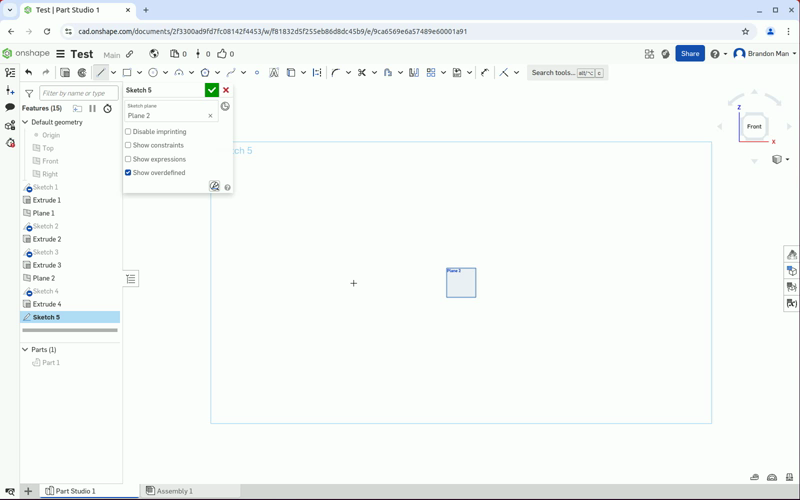
click(353, 282)
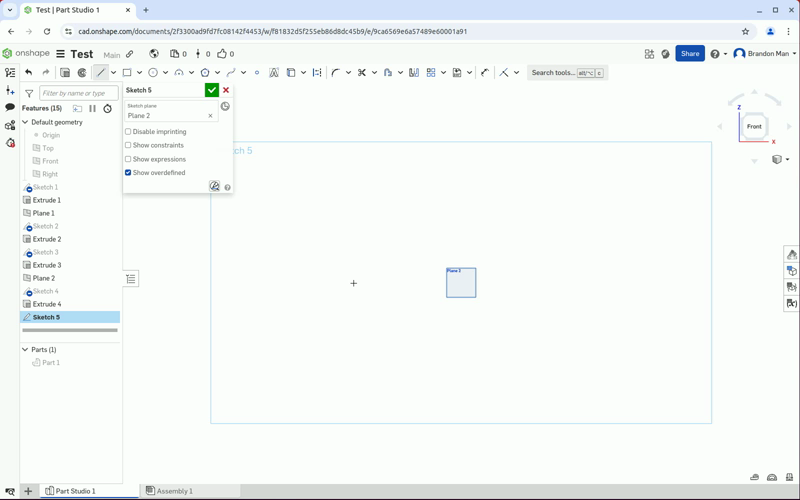
key_up(shift)
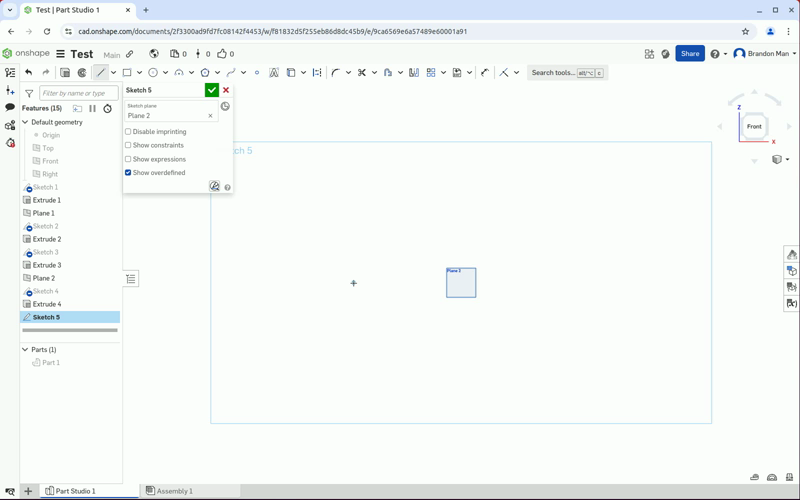
key_down(shift)
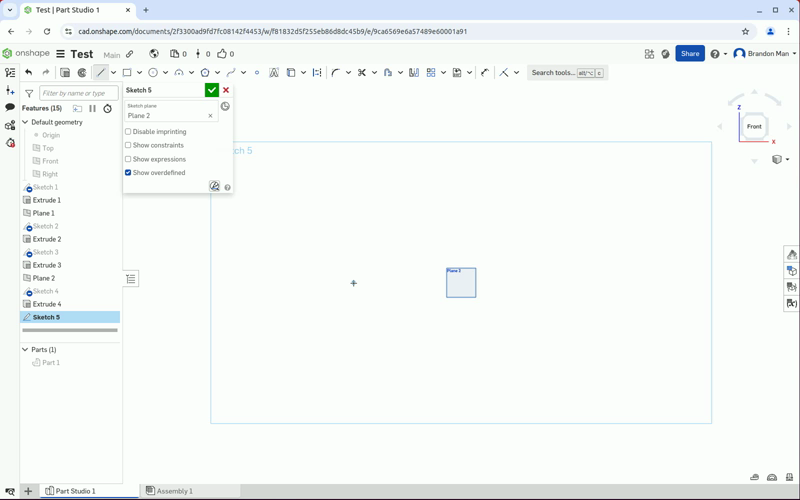
mouse_move(383, 282)
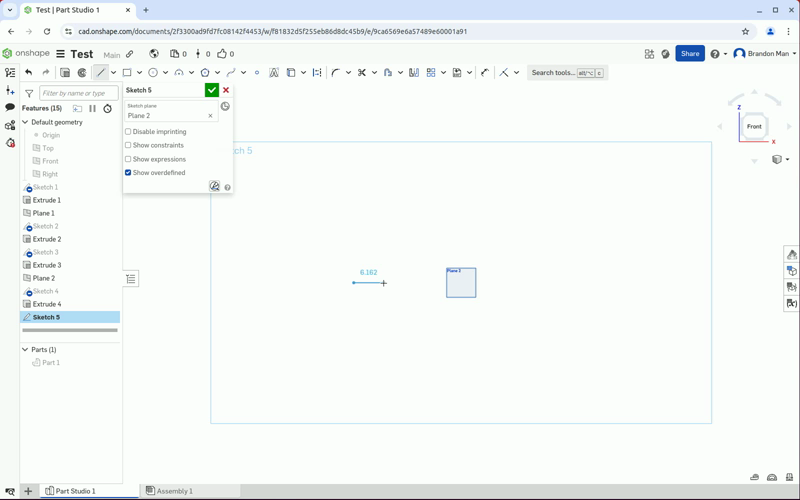
mouse_move(360, 282)
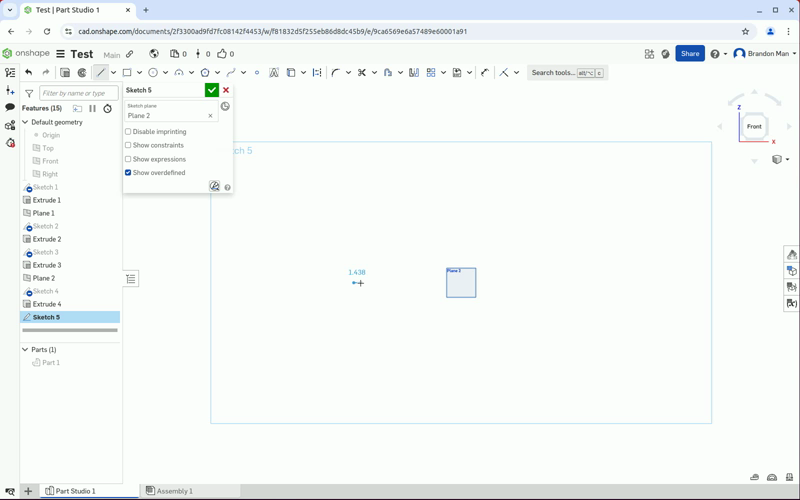
scroll(6)
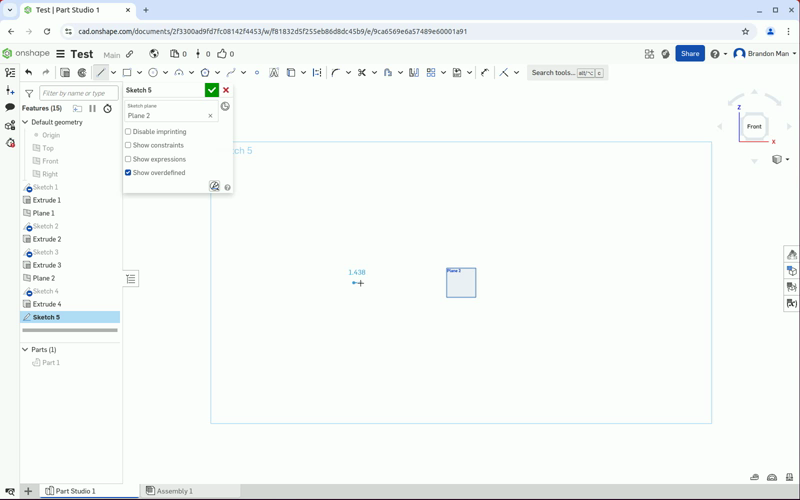
scroll(6)
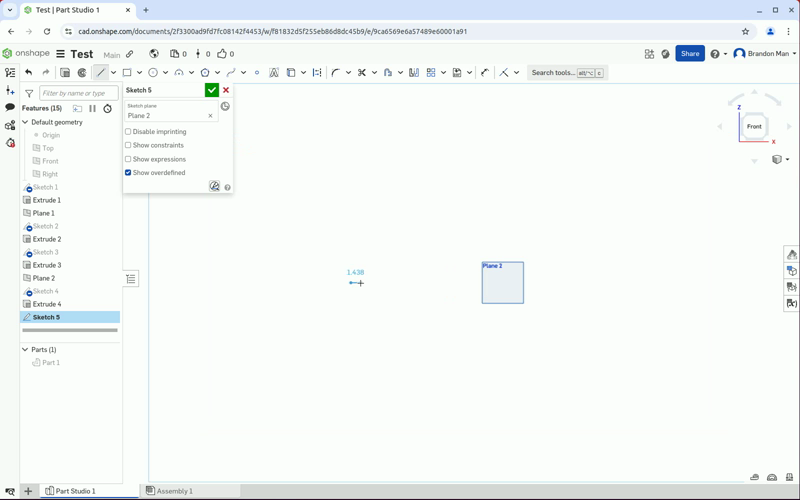
scroll(6)
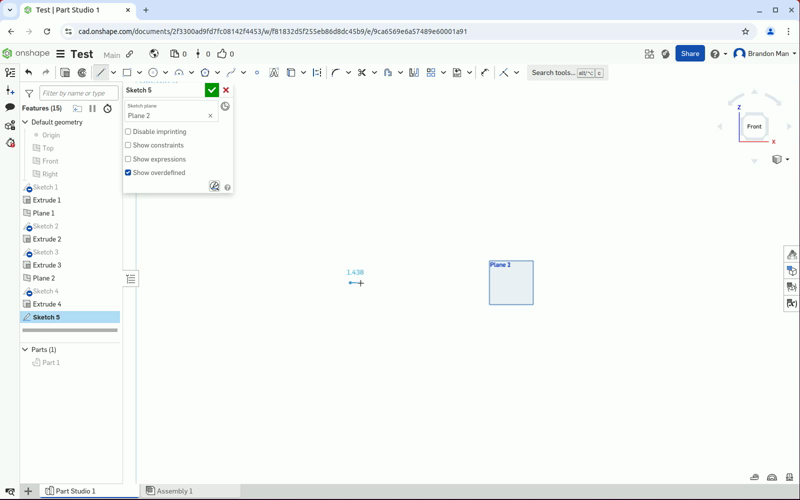
scroll(6)
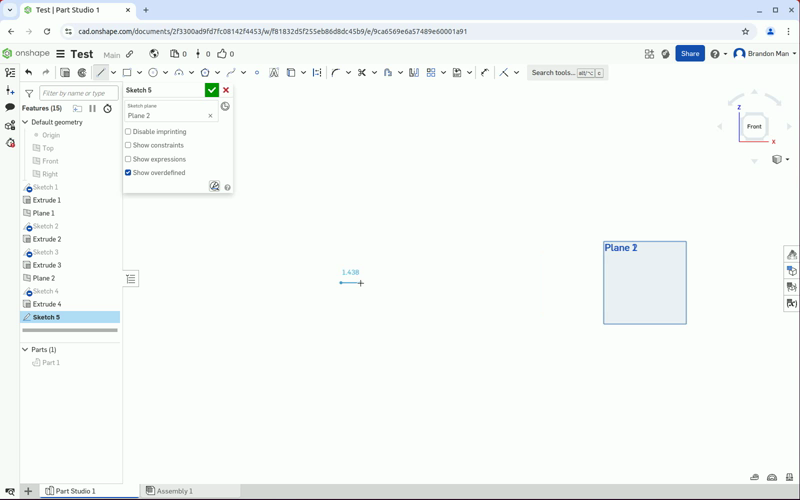
scroll(6)
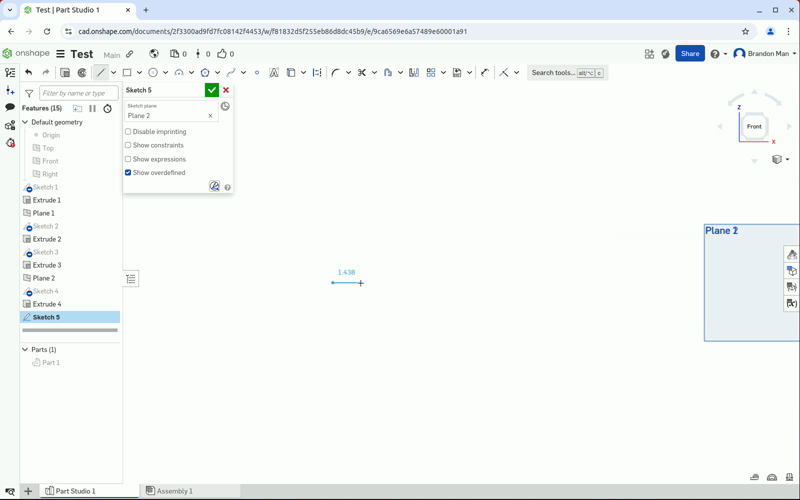
scroll(6)
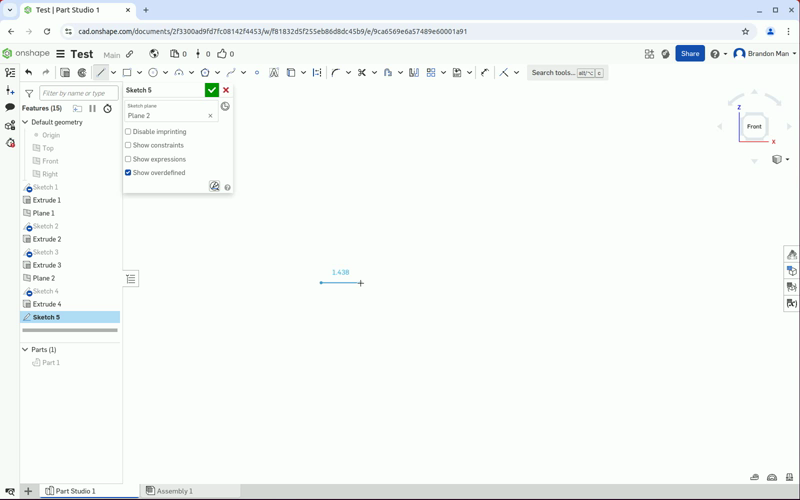
scroll(6)
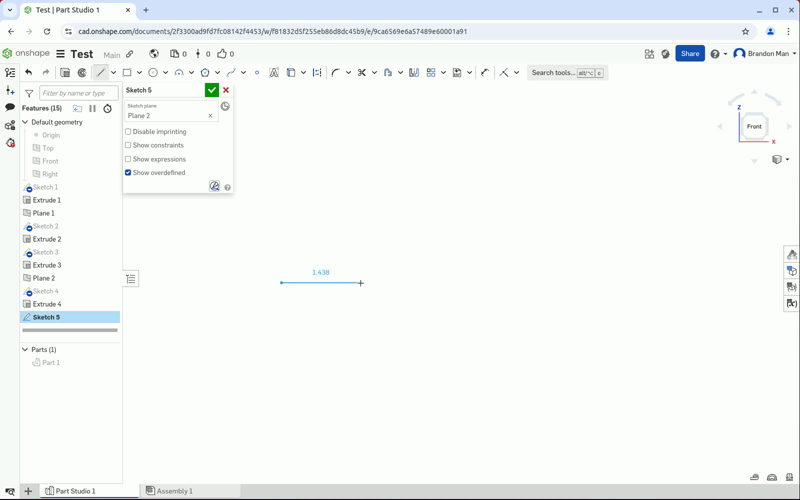
click(360, 282)
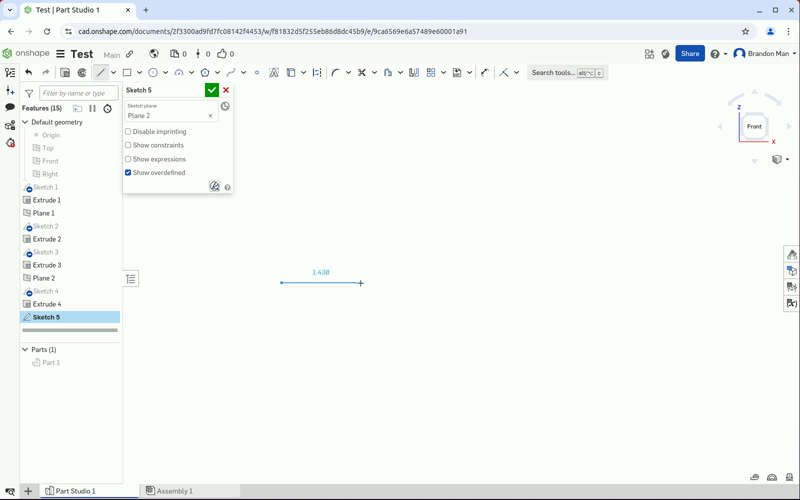
scroll(-6)
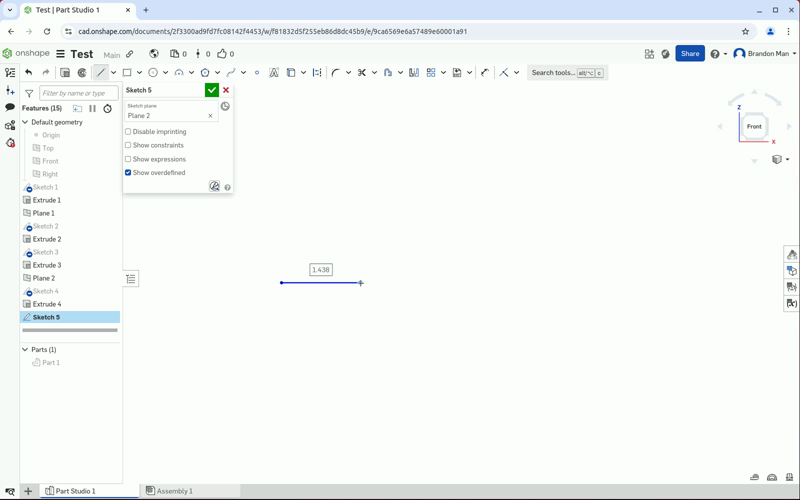
scroll(-6)
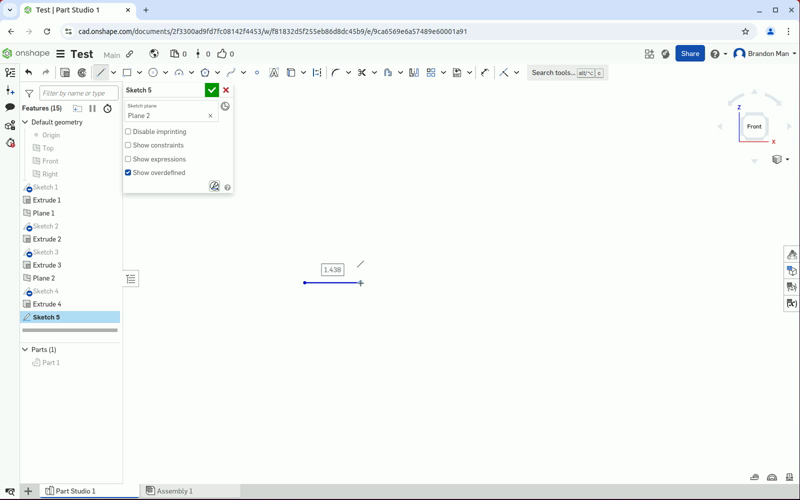
scroll(-6)
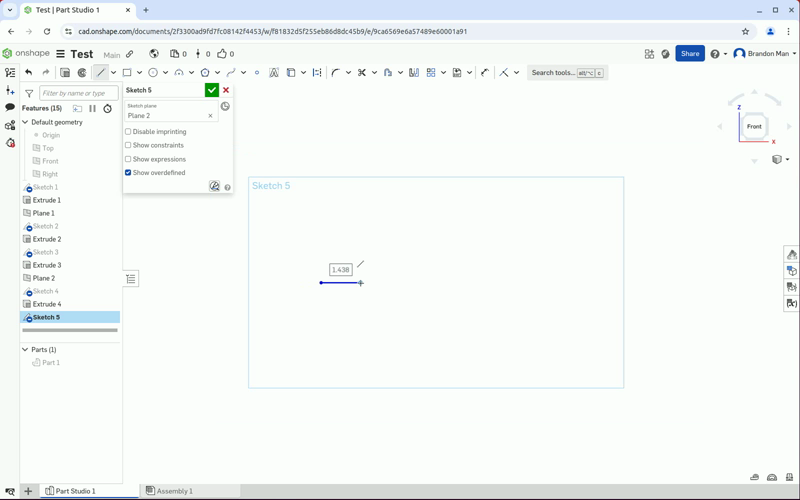
scroll(-6)
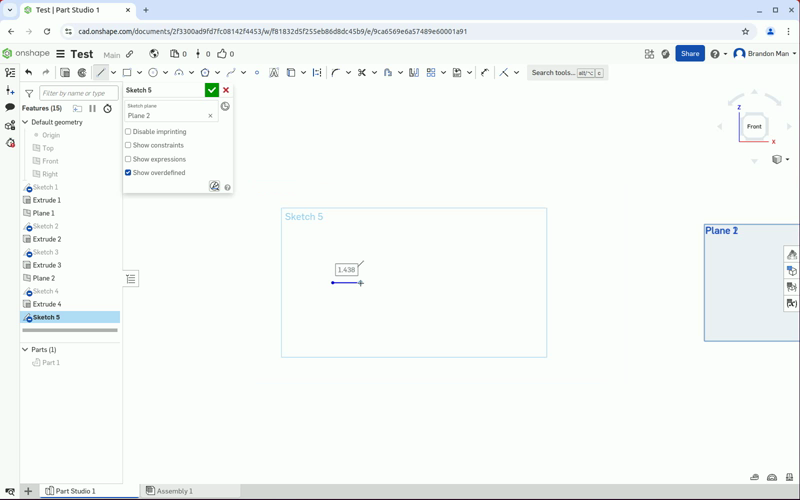
scroll(-6)
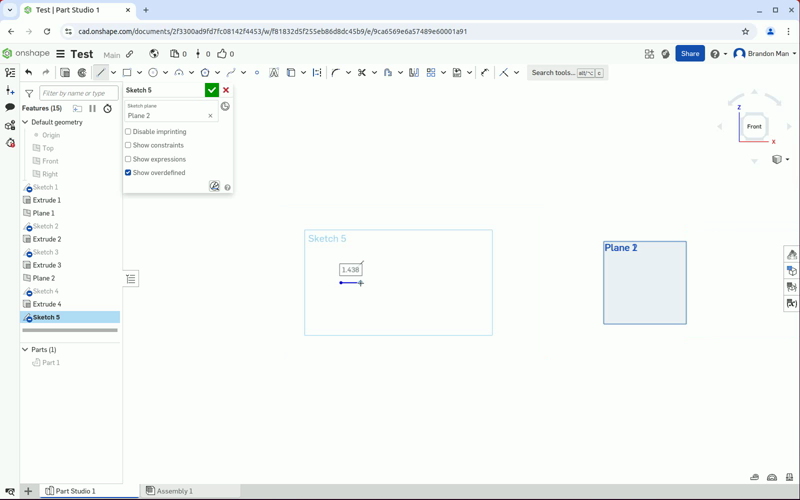
scroll(-6)
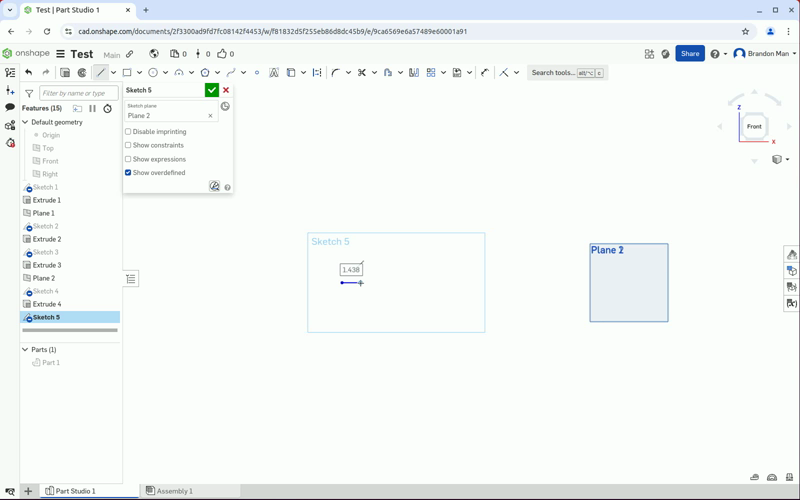
scroll(-6)
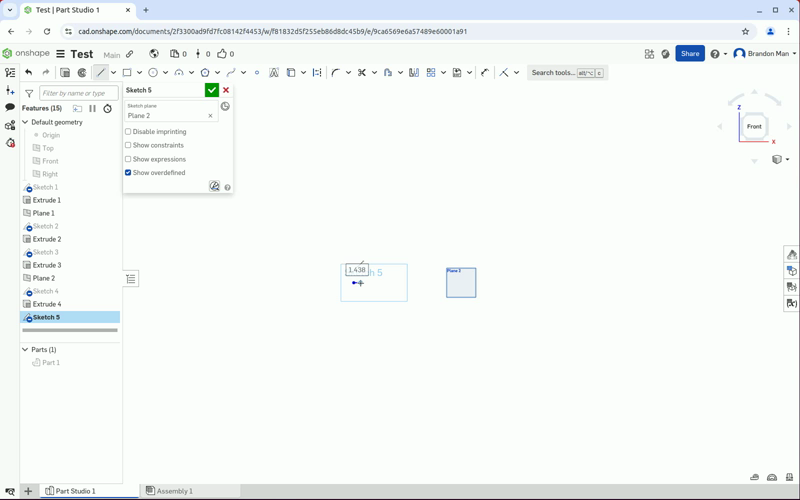
key_up(shift)
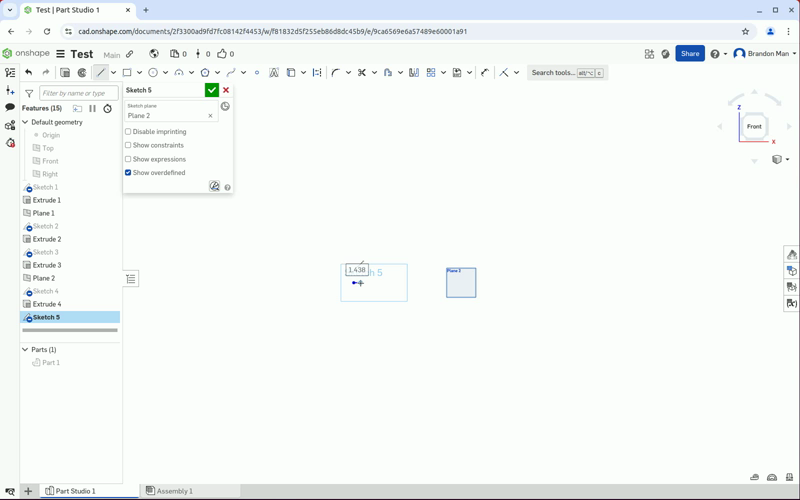
key_down(shift)
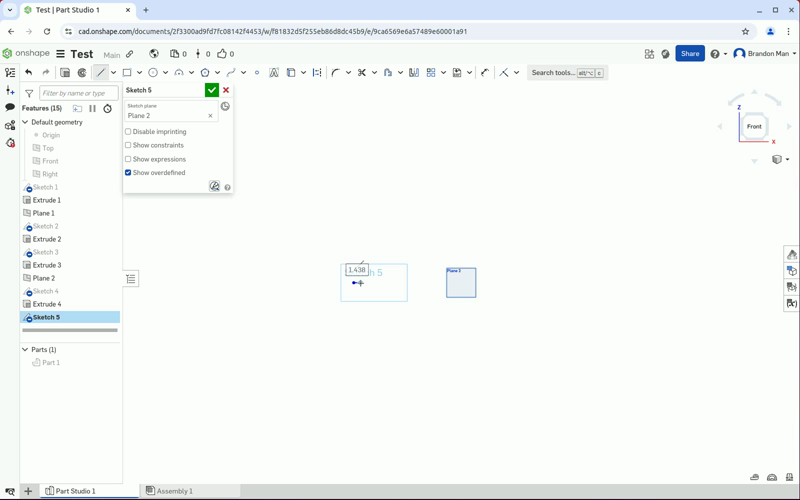
mouse_move(360, 183)
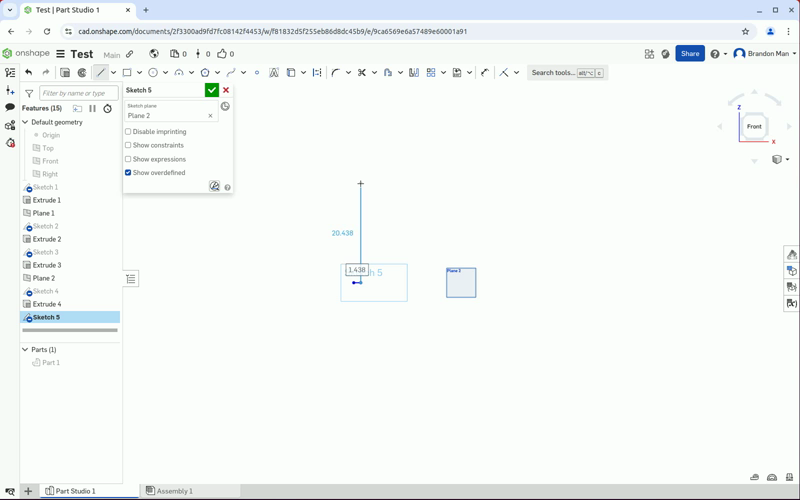
click(360, 183)
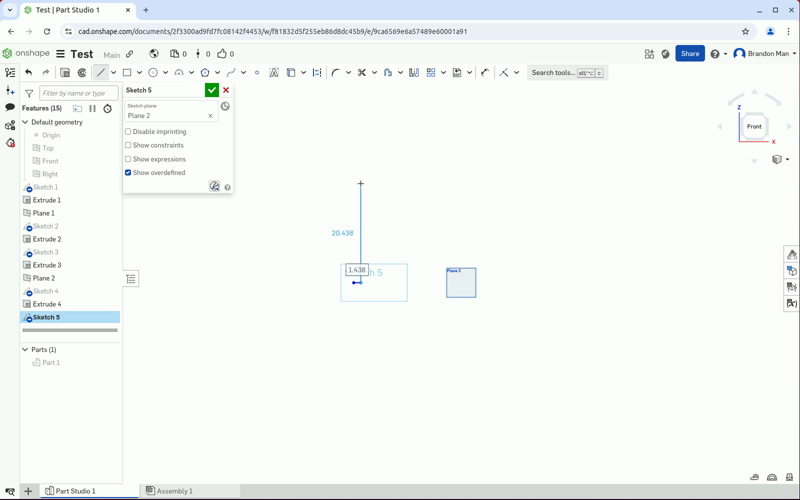
key_up(shift)
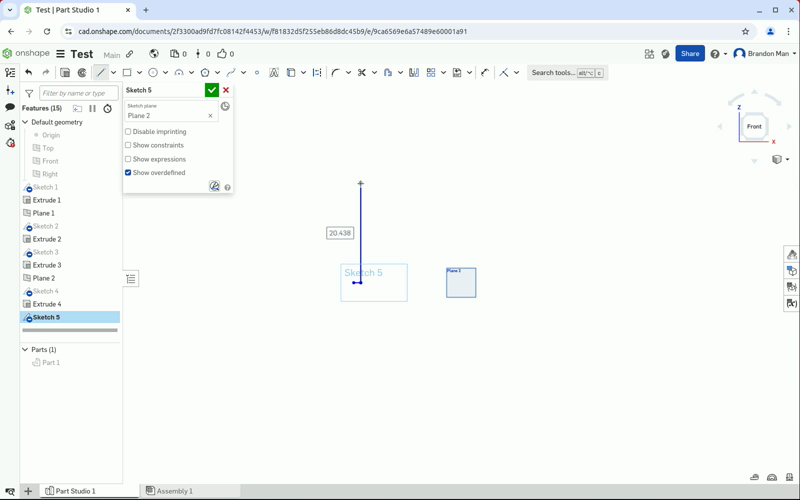
key_down(shift)
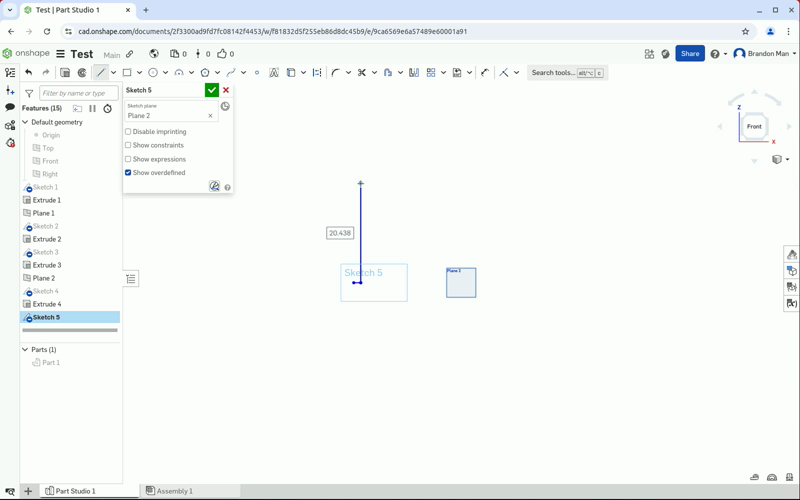
mouse_move(460, 183)
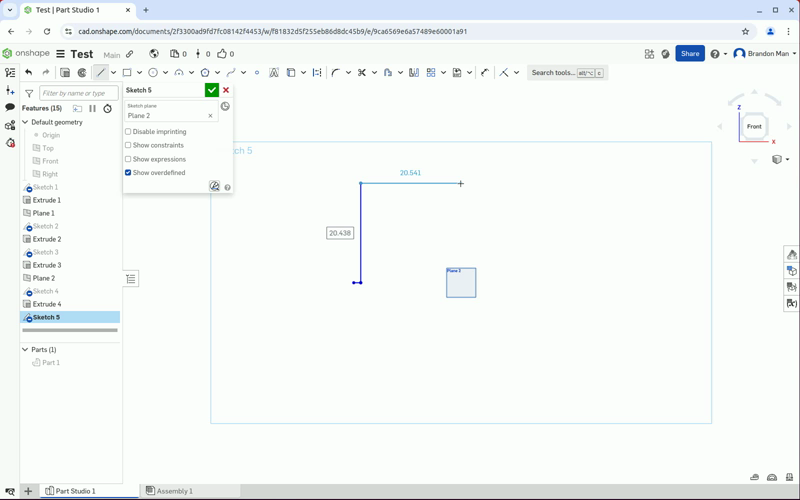
click(460, 183)
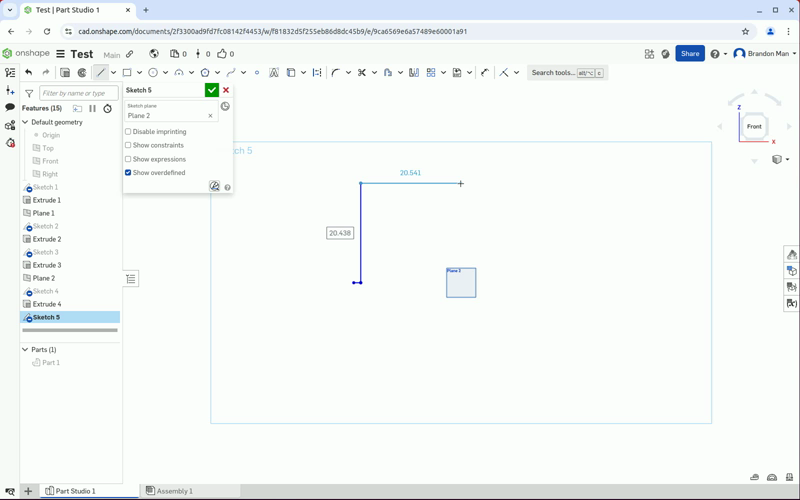
key_up(shift)
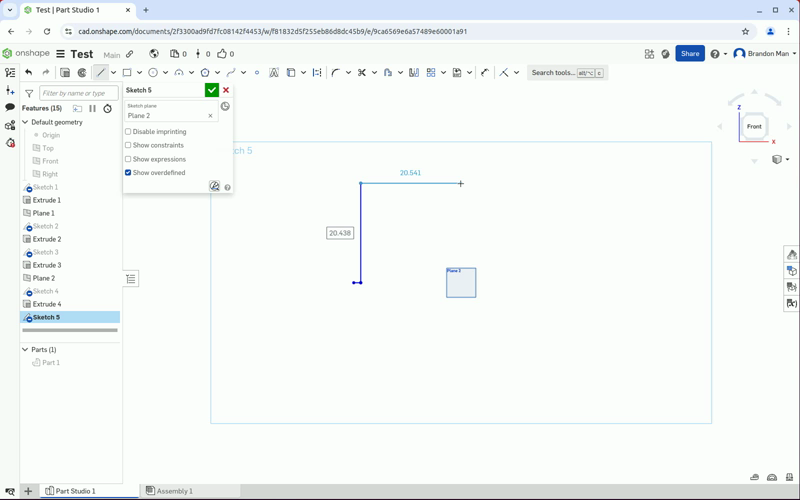
key_down(shift)
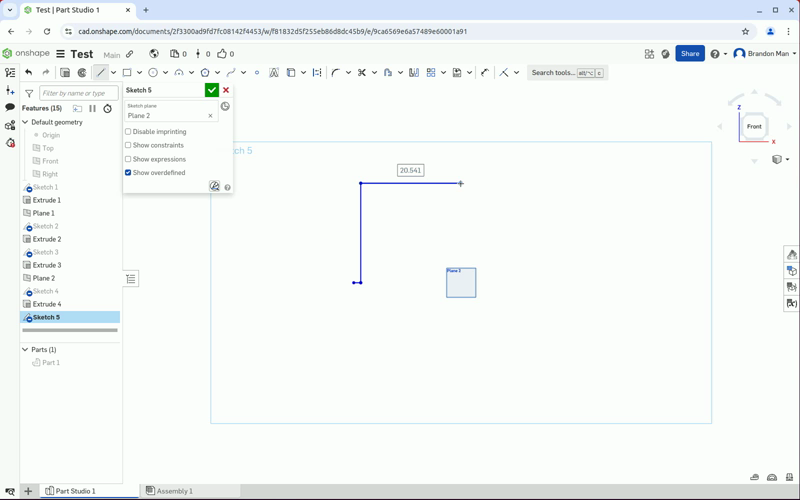
mouse_move(490, 183)
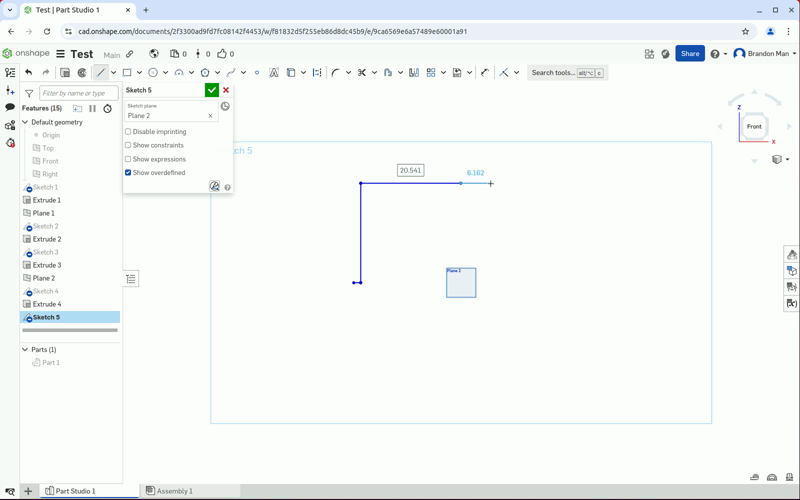
mouse_move(460, 176)
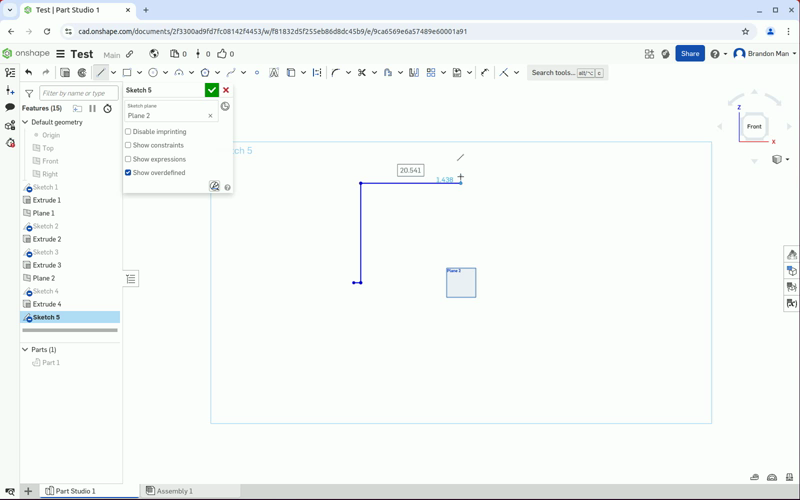
scroll(6)
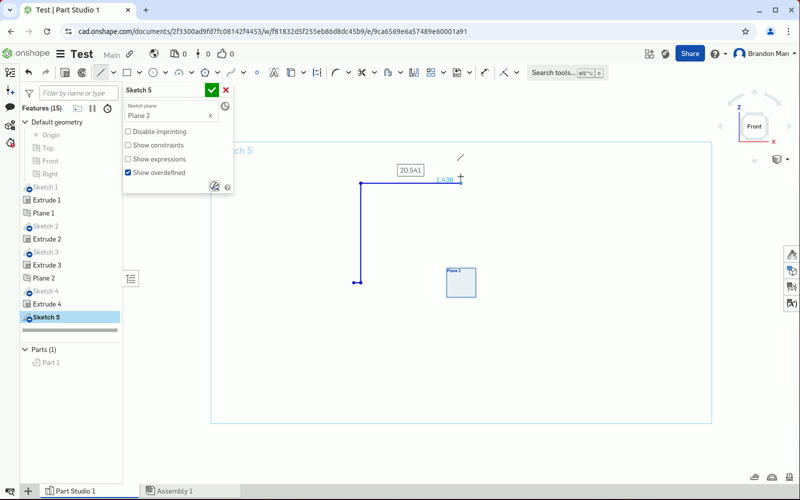
scroll(6)
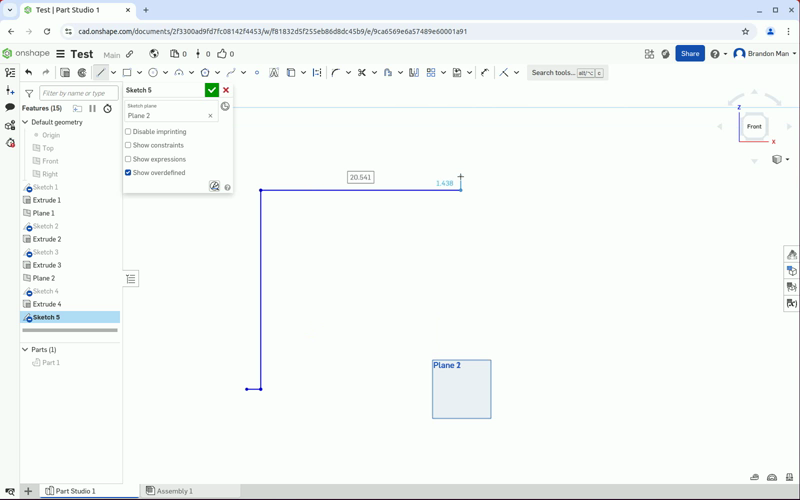
scroll(6)
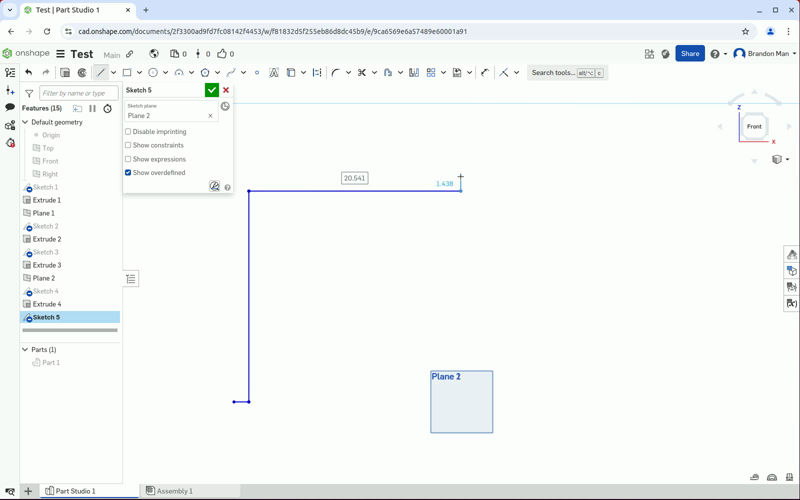
scroll(6)
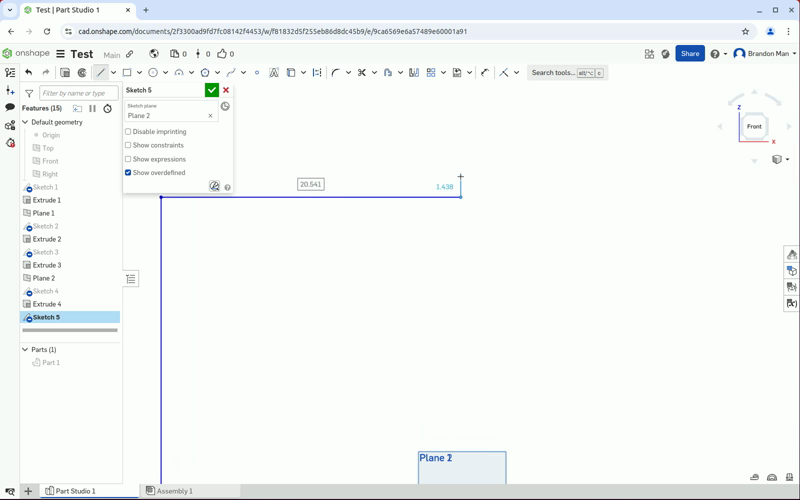
scroll(6)
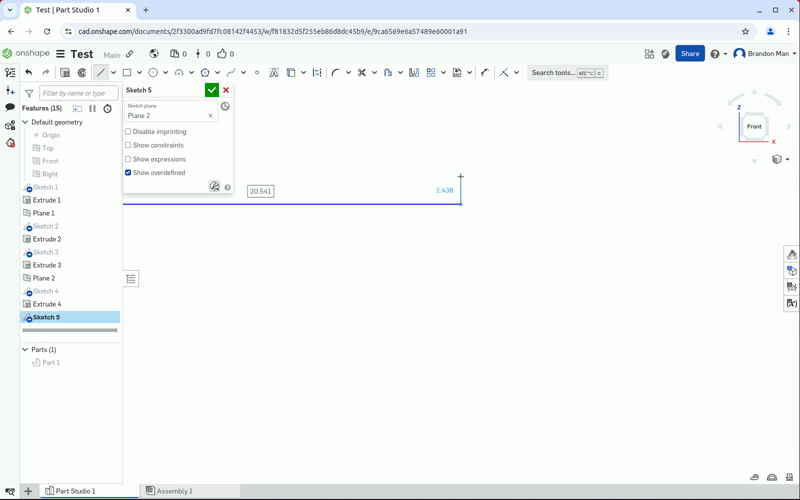
scroll(6)
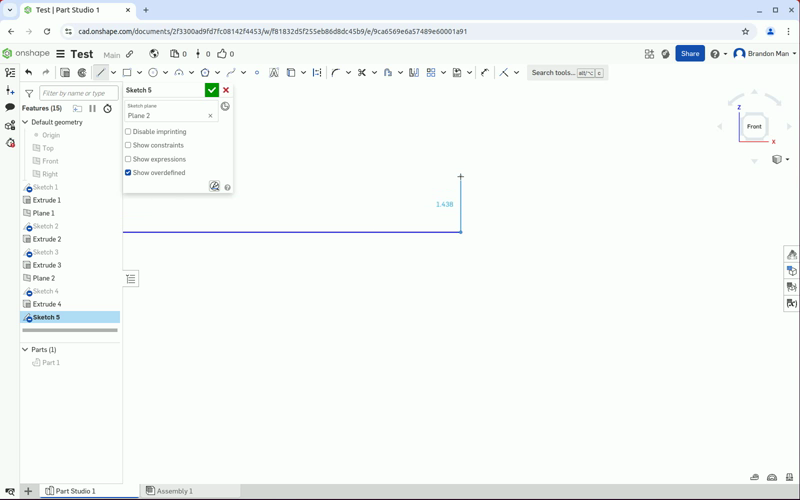
scroll(6)
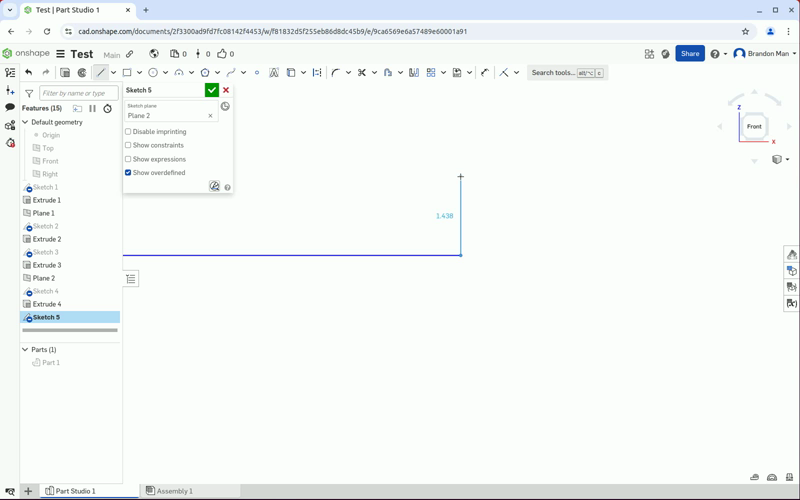
click(460, 176)
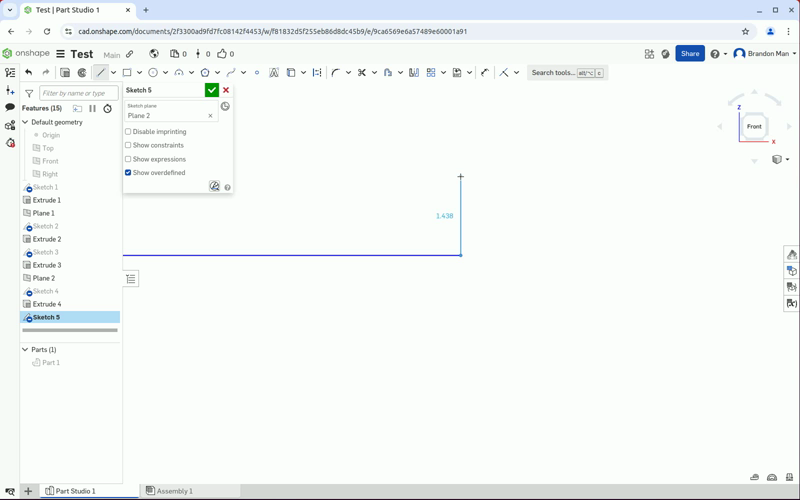
scroll(-6)
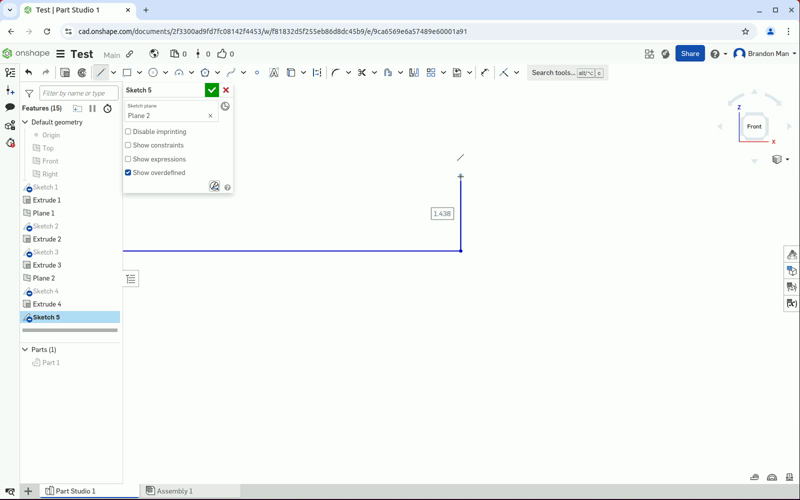
scroll(-6)
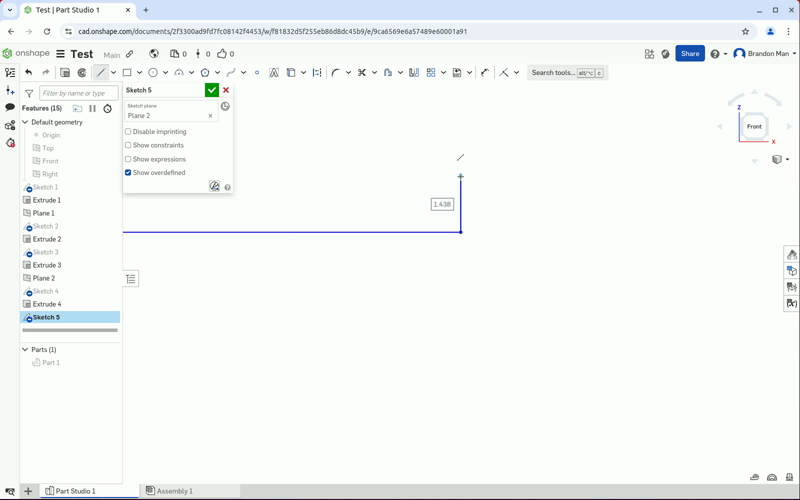
scroll(-6)
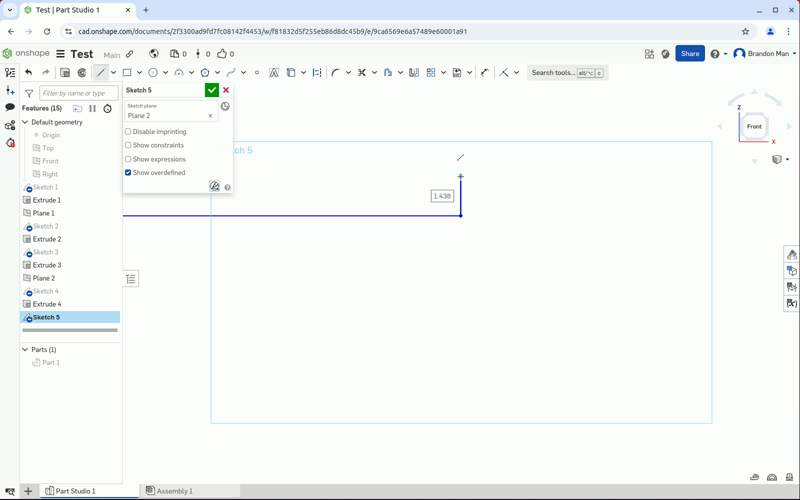
scroll(-6)
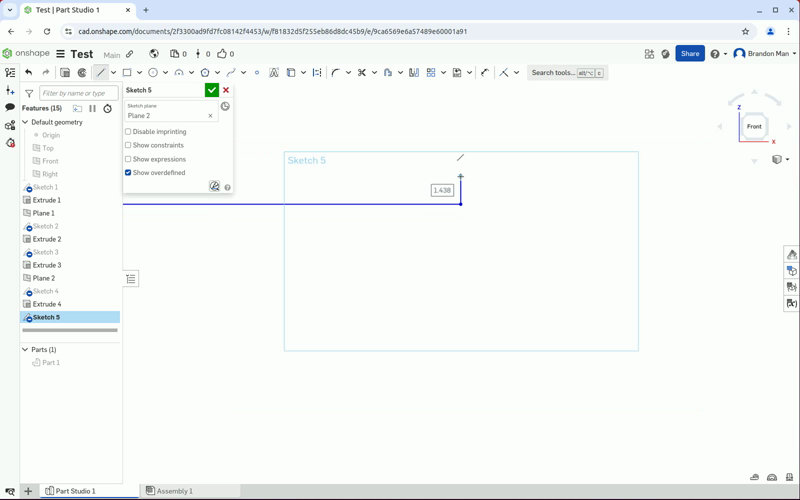
scroll(-6)
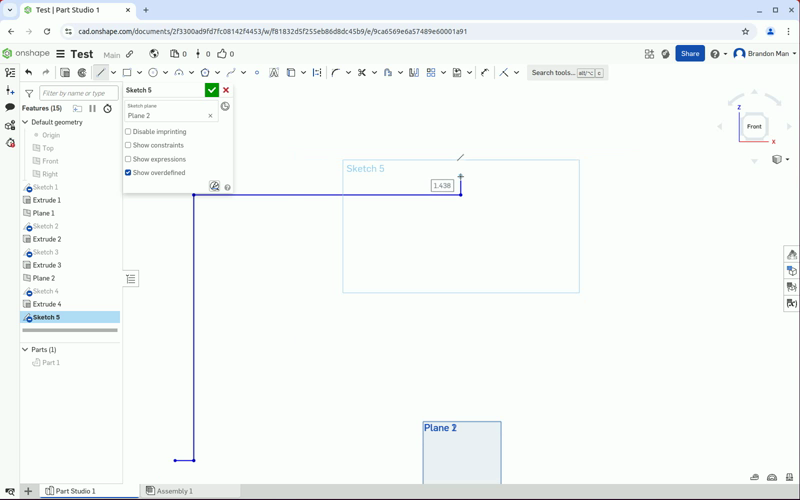
scroll(-6)
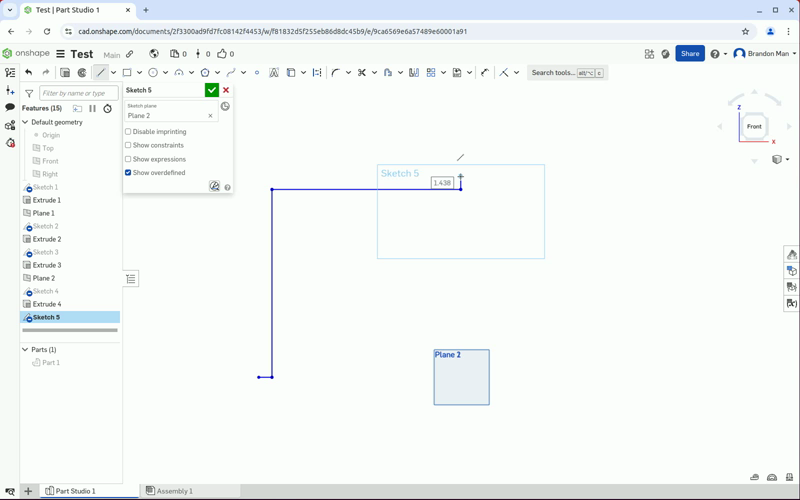
scroll(-6)
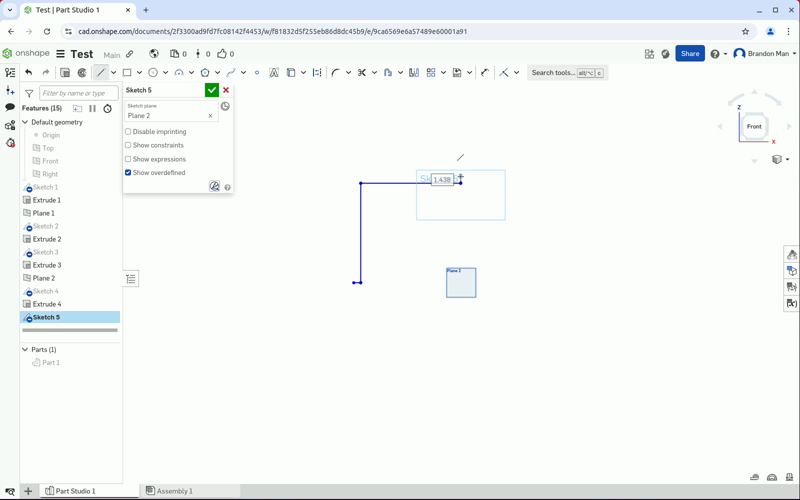
key_up(shift)
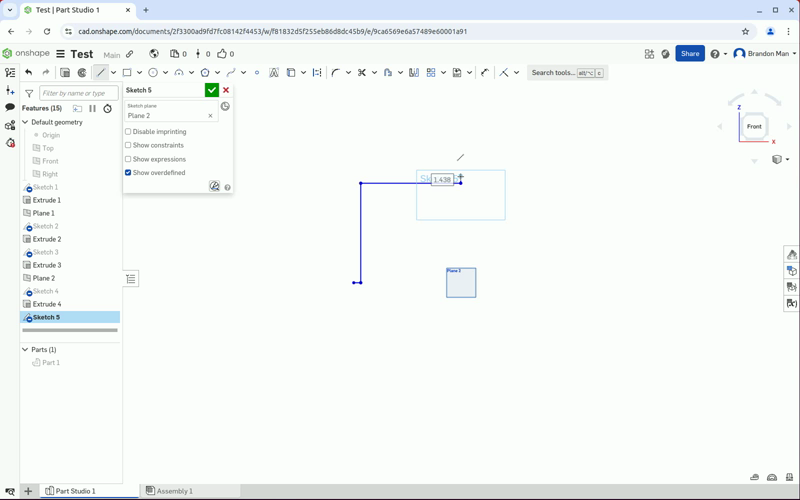
key_down(shift)
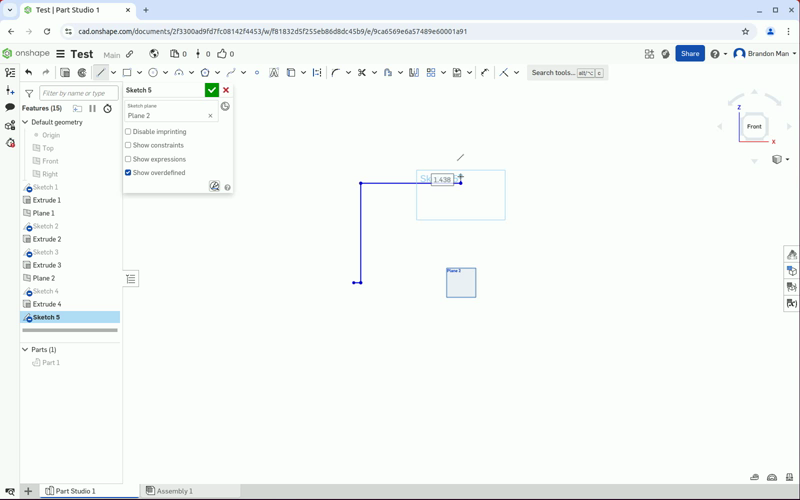
mouse_move(353, 176)
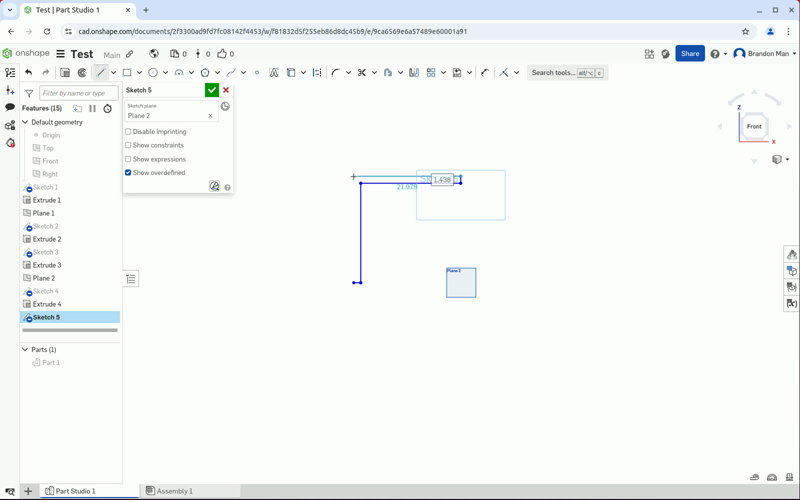
click(353, 176)
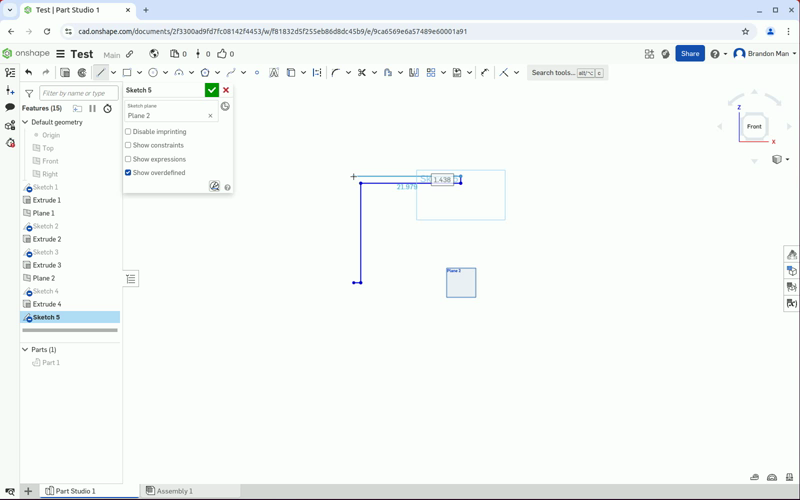
key_up(shift)
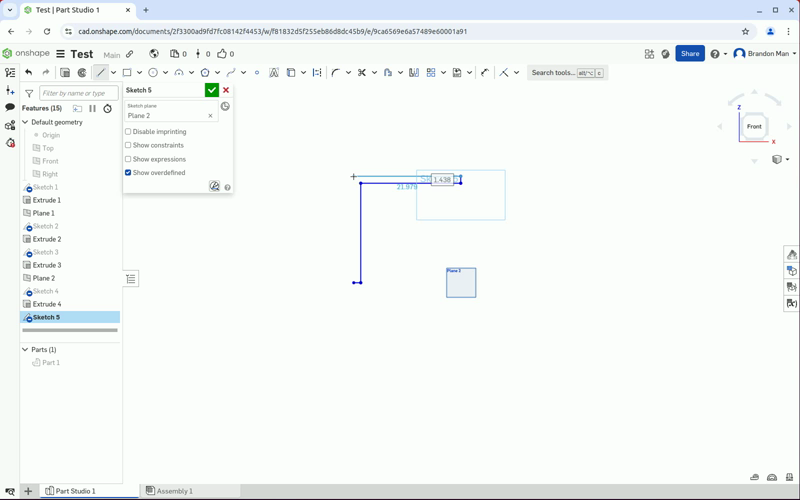
key_down(shift)
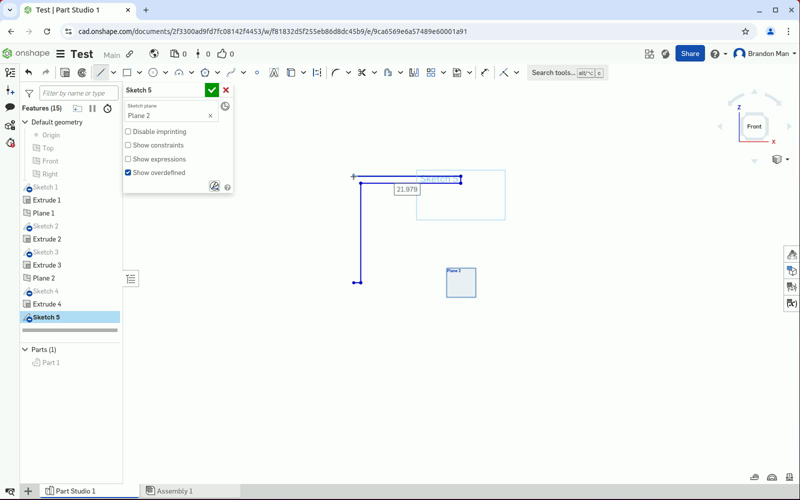
mouse_move(353, 282)
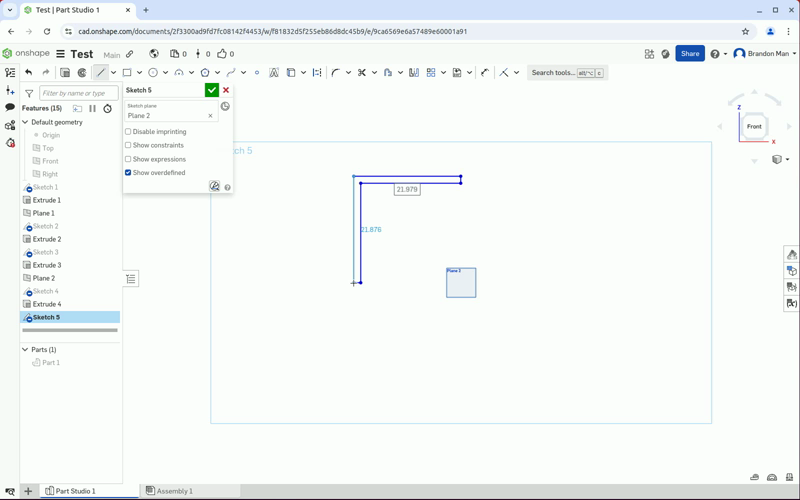
key_up(shift)
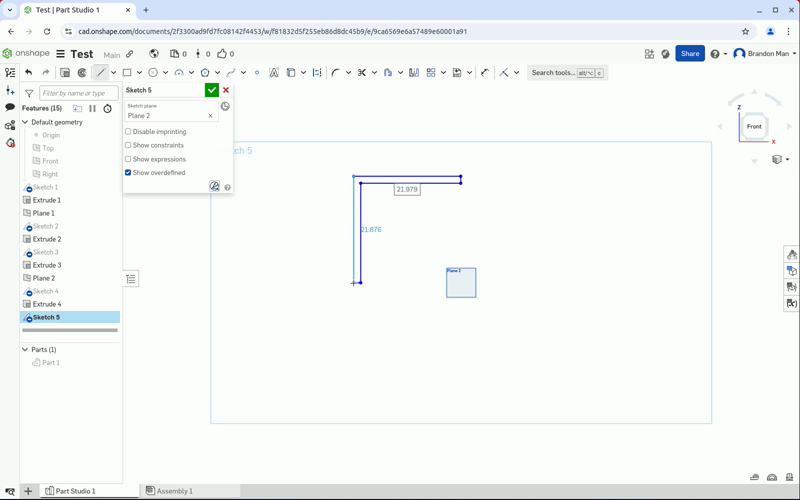
click(353, 282)
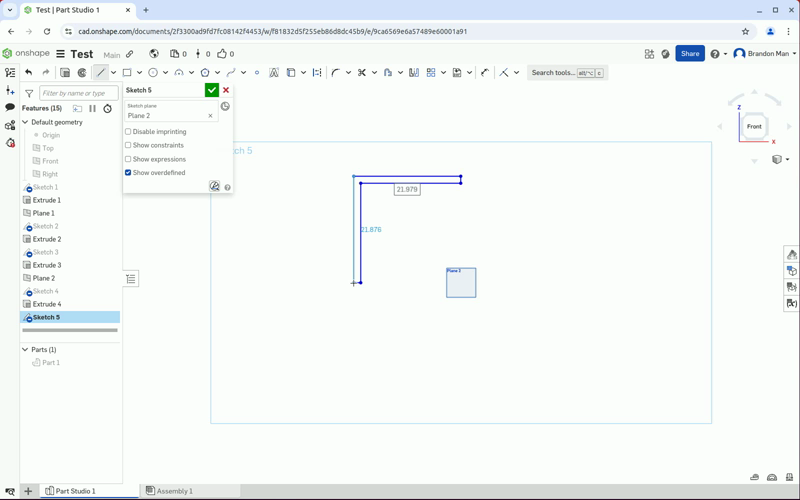
key(esc)
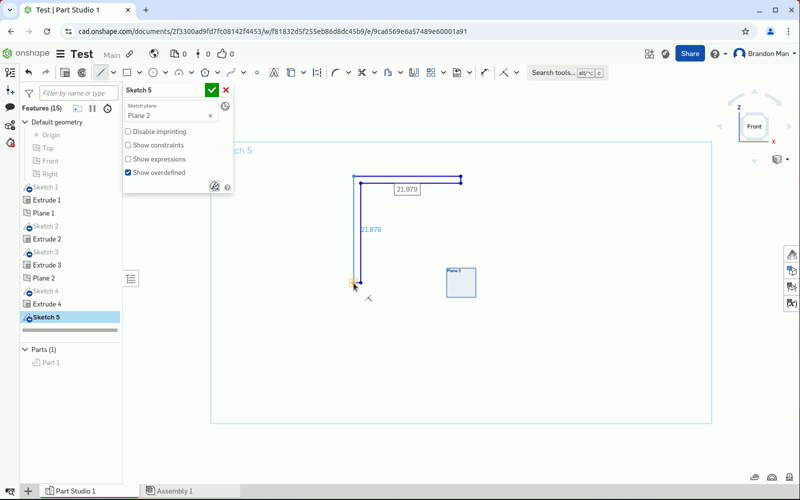
mouse_move(355, 266)
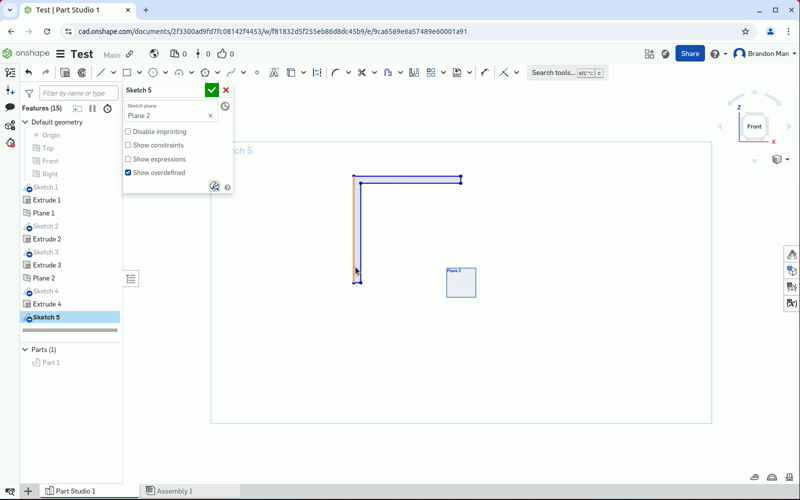
scroll(6)
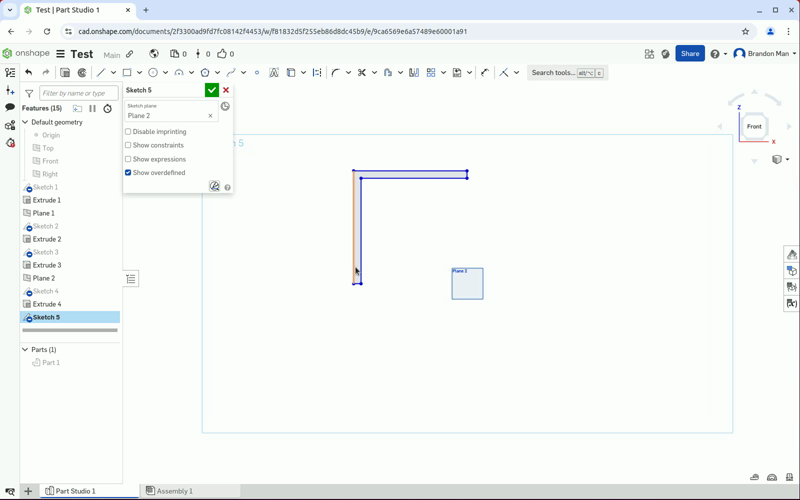
scroll(6)
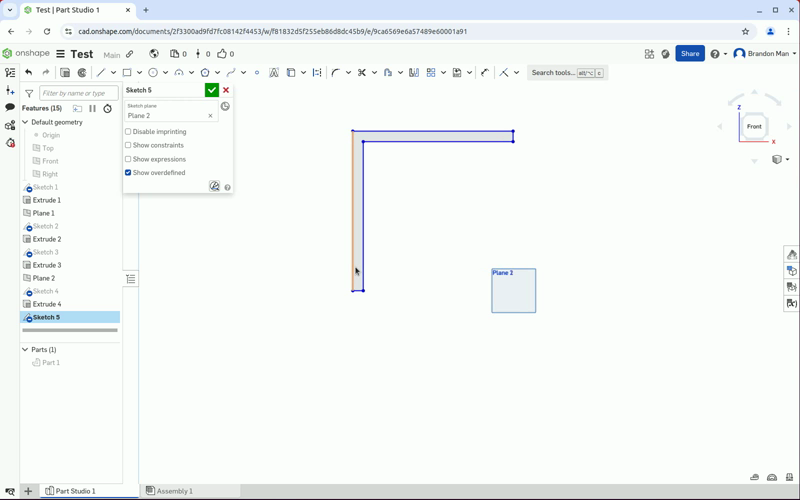
scroll(6)
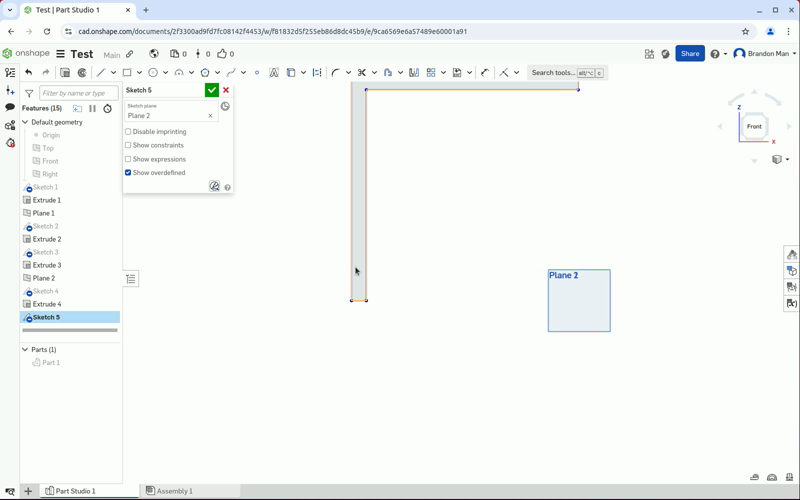
scroll(6)
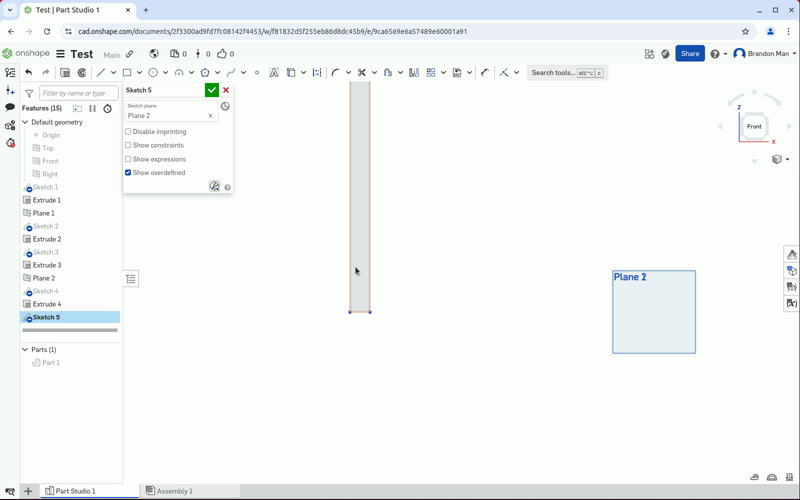
scroll(6)
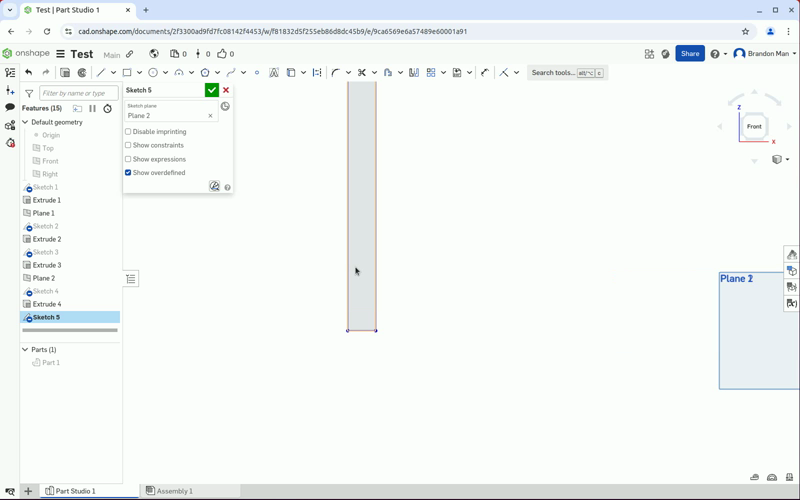
scroll(6)
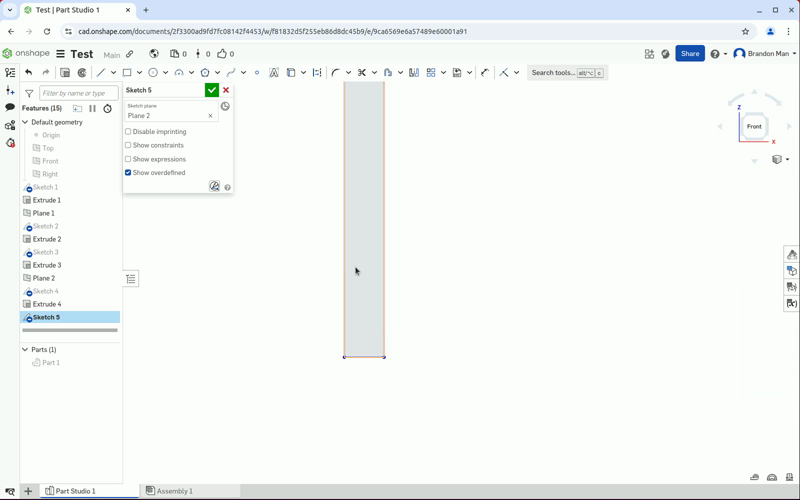
scroll(6)
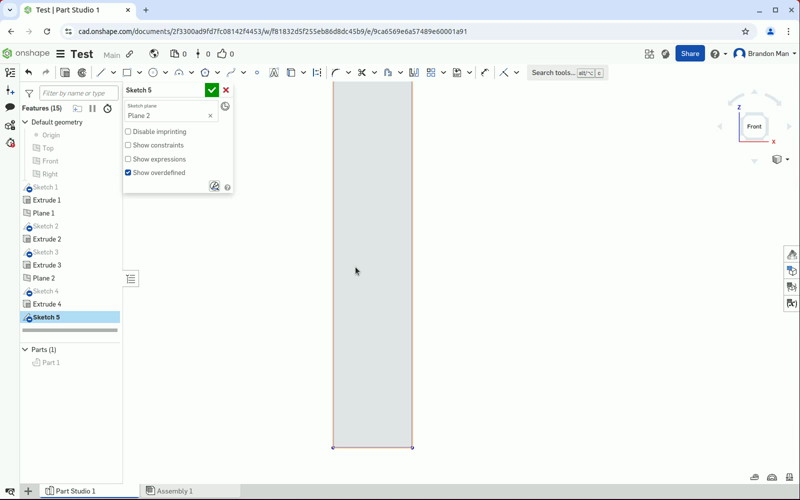
click(355, 266)
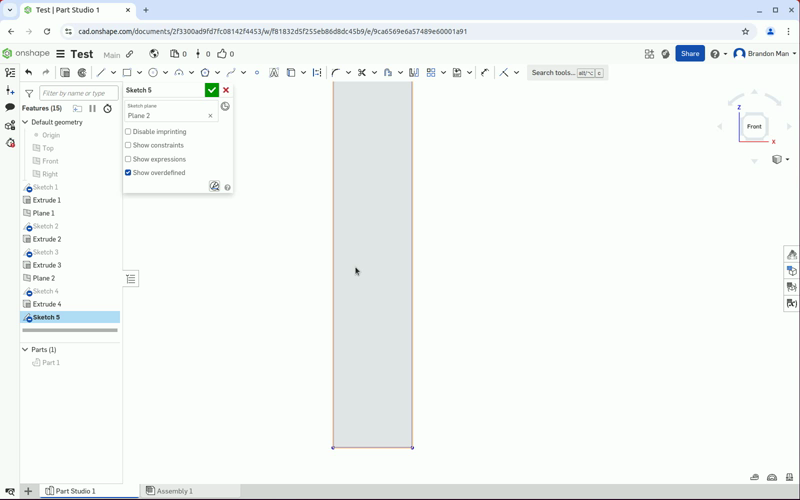
scroll(-6)
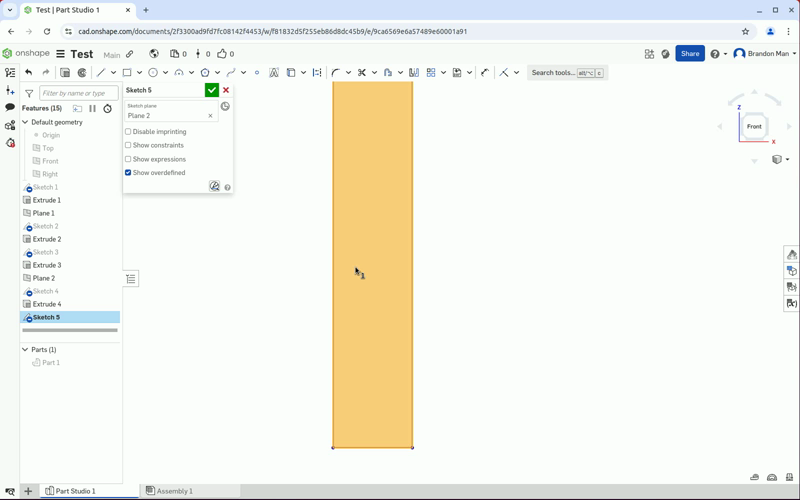
scroll(-6)
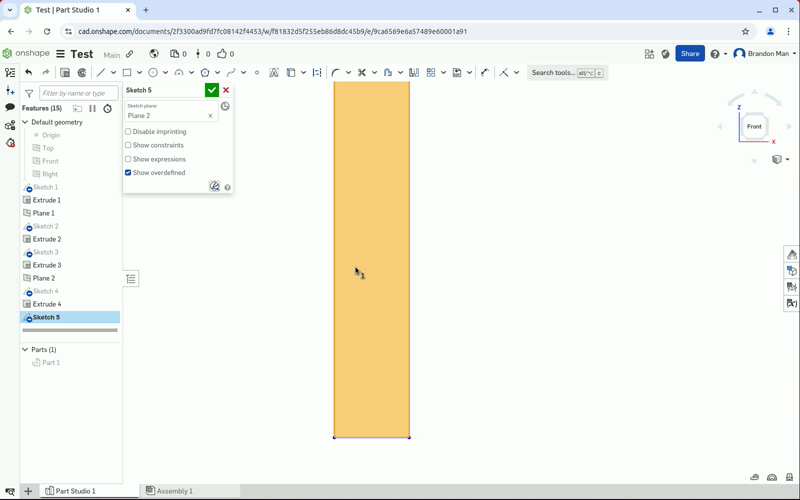
scroll(-6)
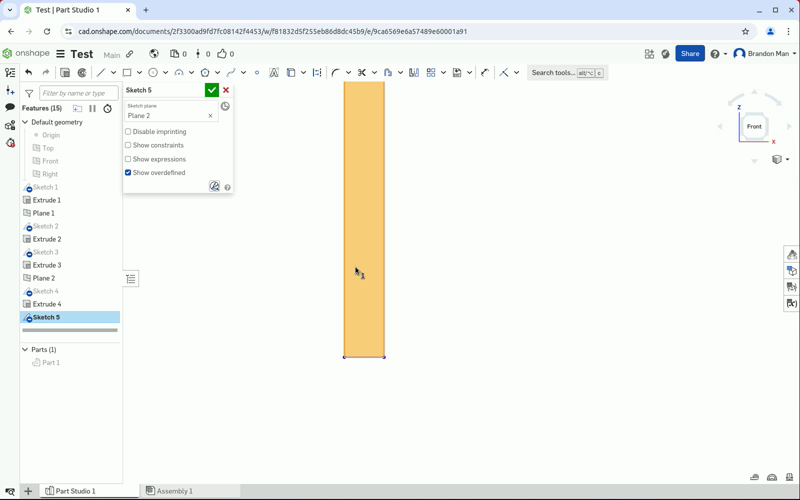
scroll(-6)
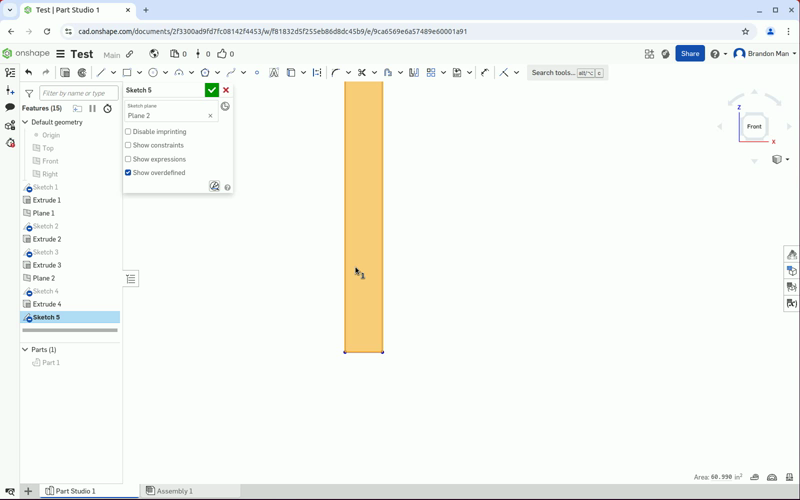
scroll(-6)
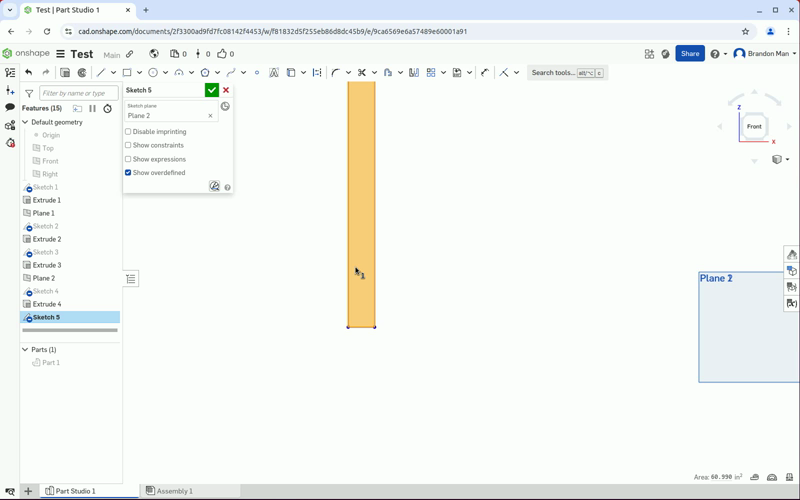
scroll(-6)
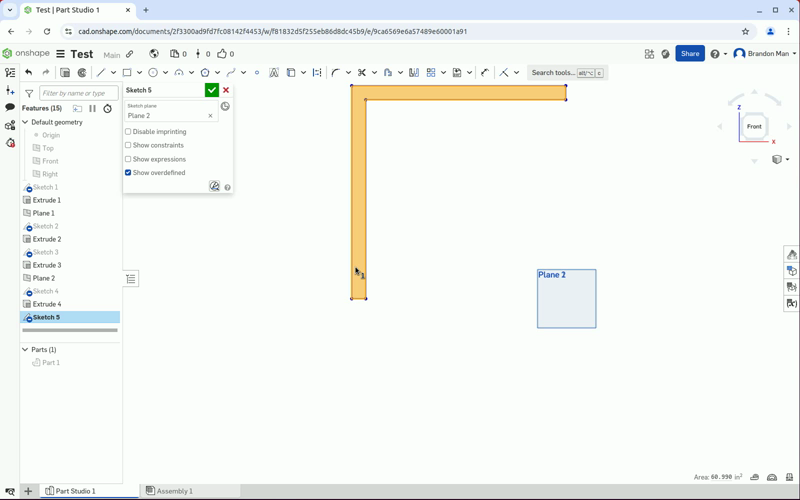
scroll(-6)
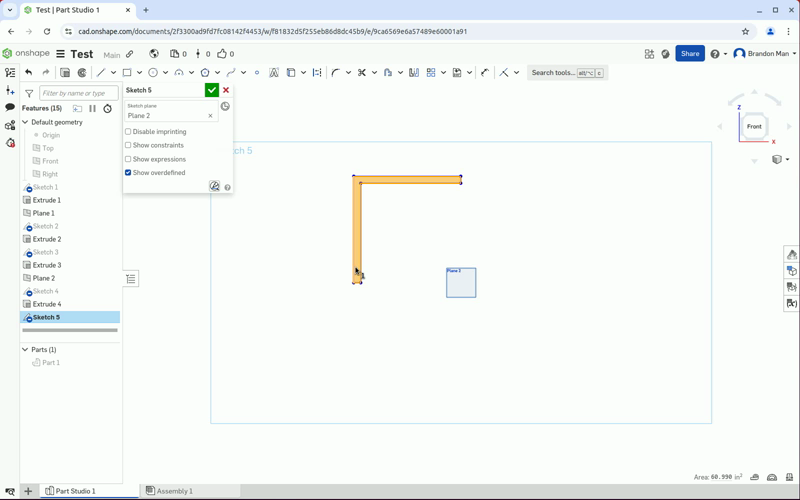
mouse_move(73, 352)
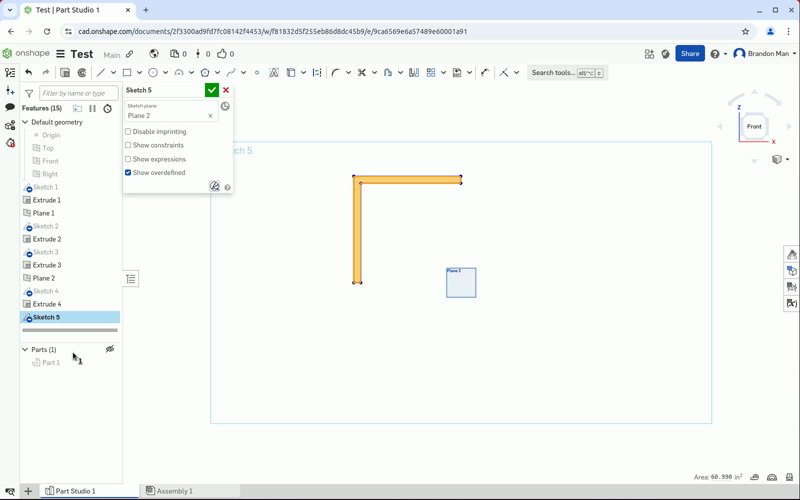
key(shift+y)
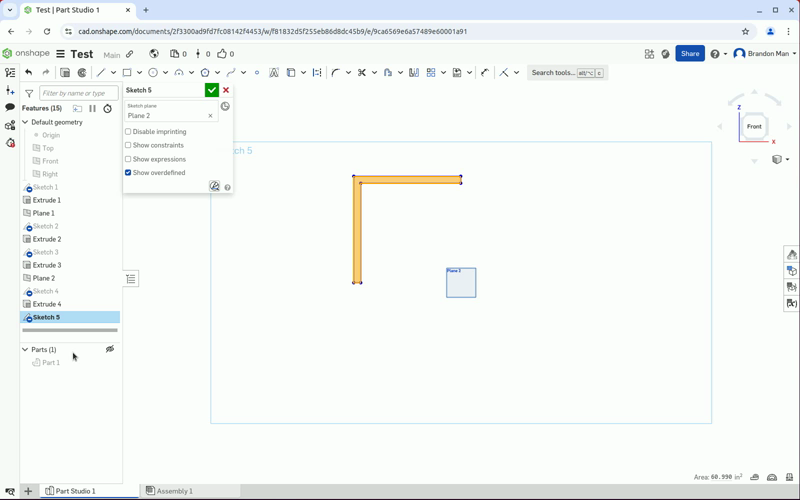
key(shift+e)
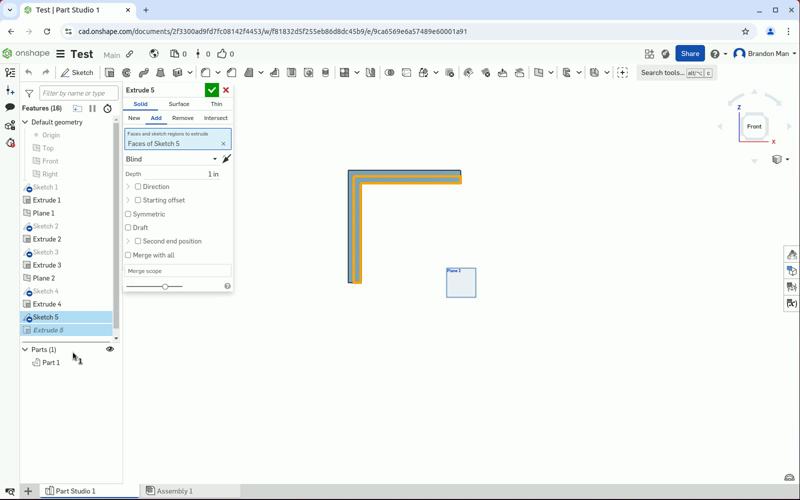
mouse_move(143, 106)
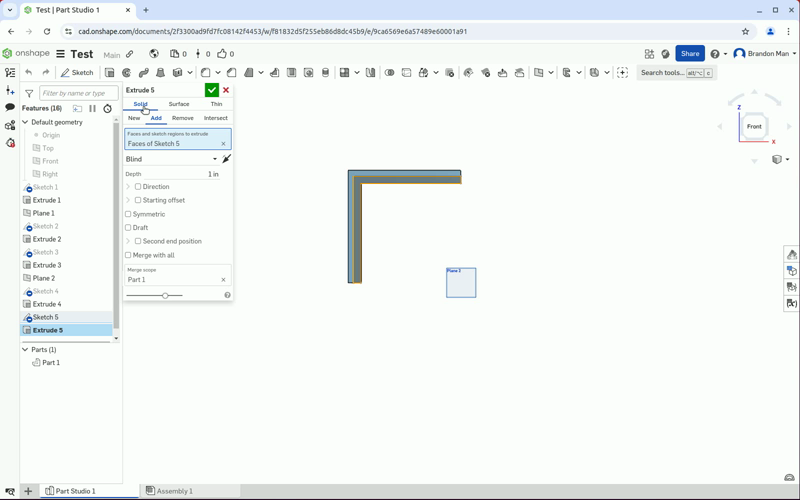
click(143, 106)
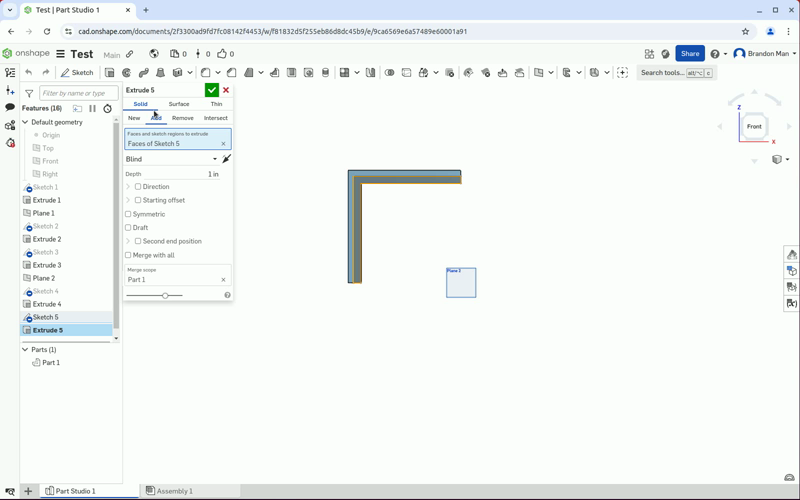
mouse_move(186, 120)
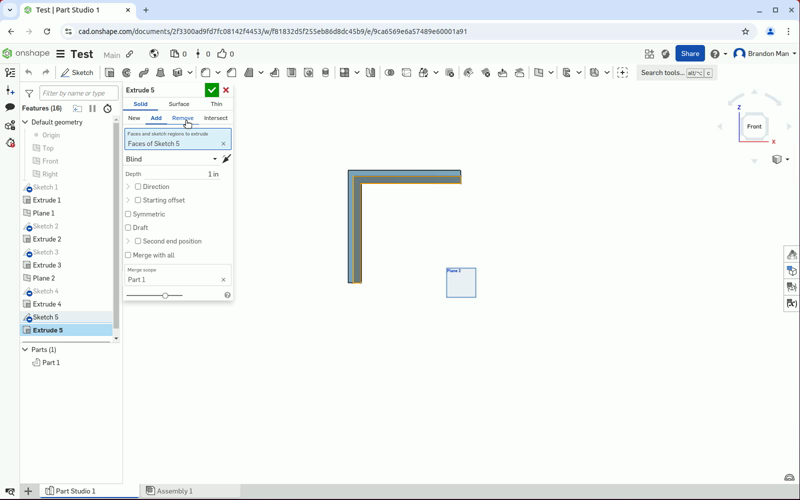
click(186, 120)
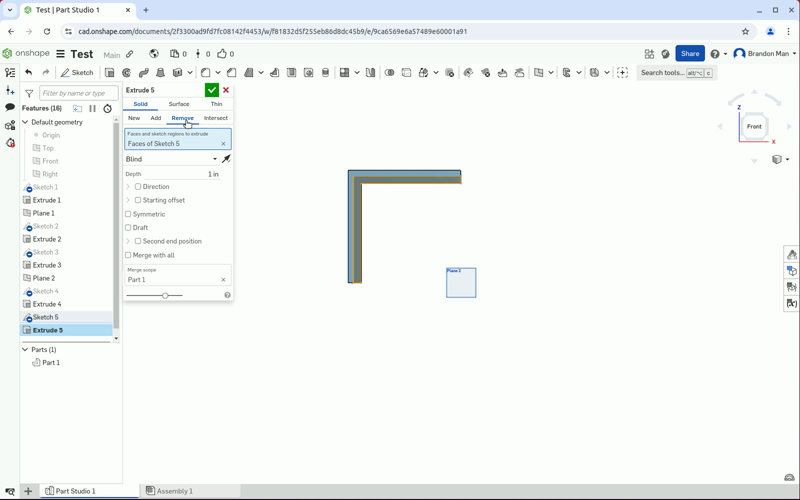
key(tab, 4)
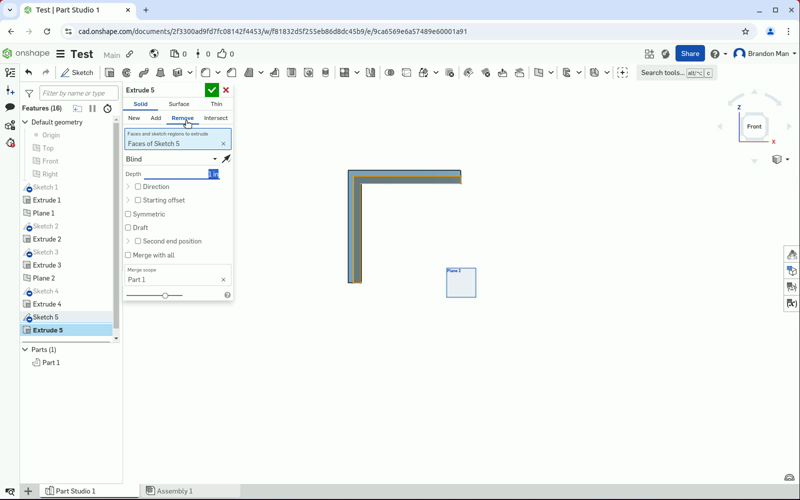
text(9.147)
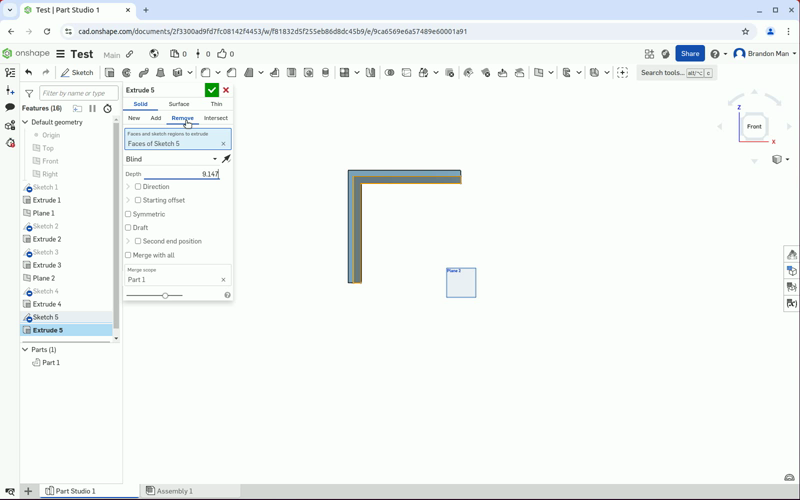
key(tab, 6)
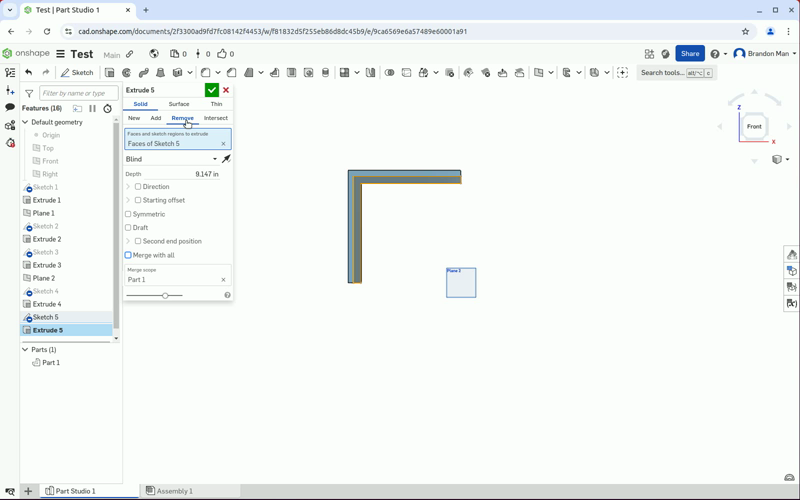
key(space)
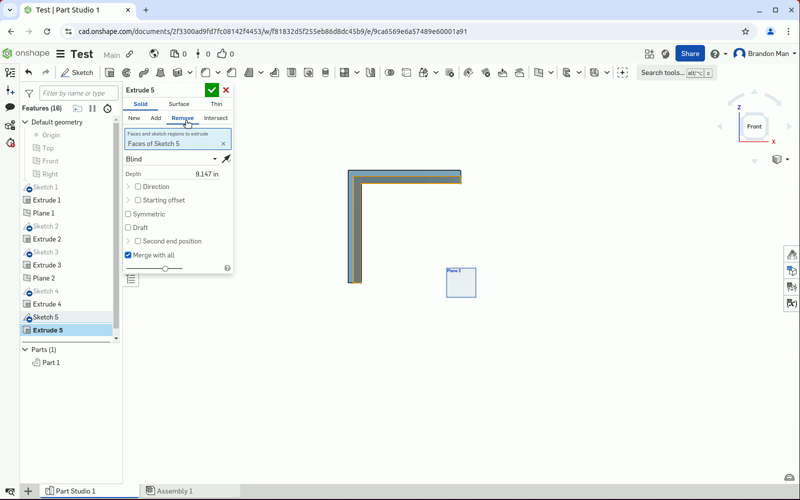
key(enter)
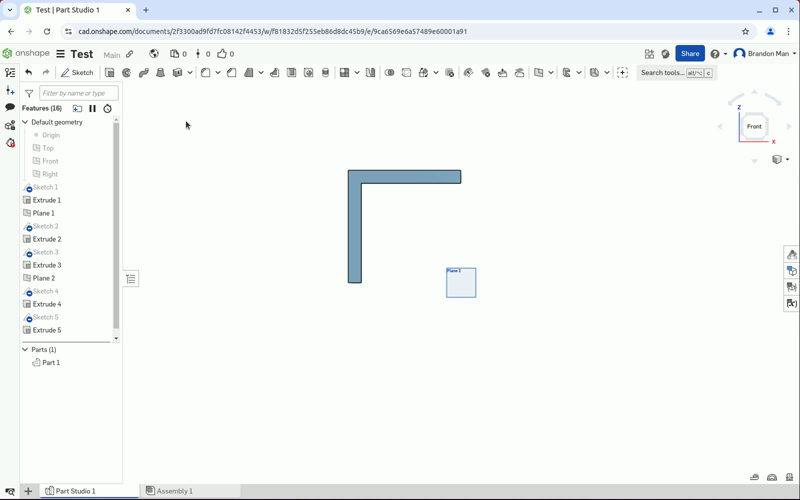
key(shift+h)
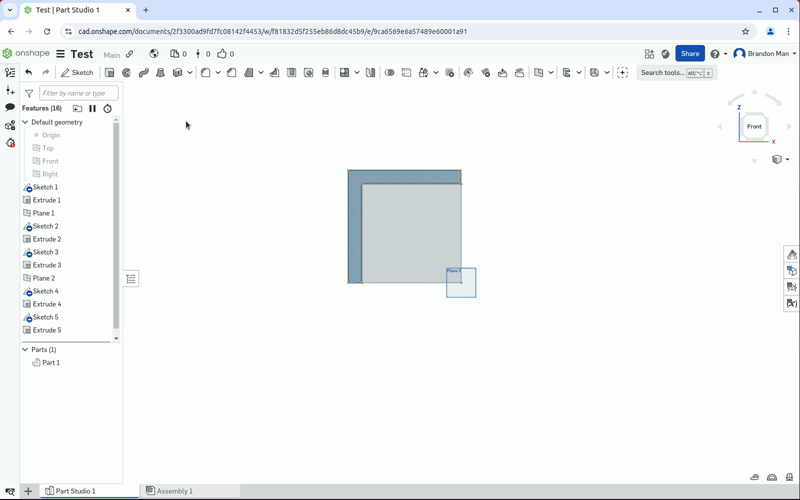
key(shift+h)
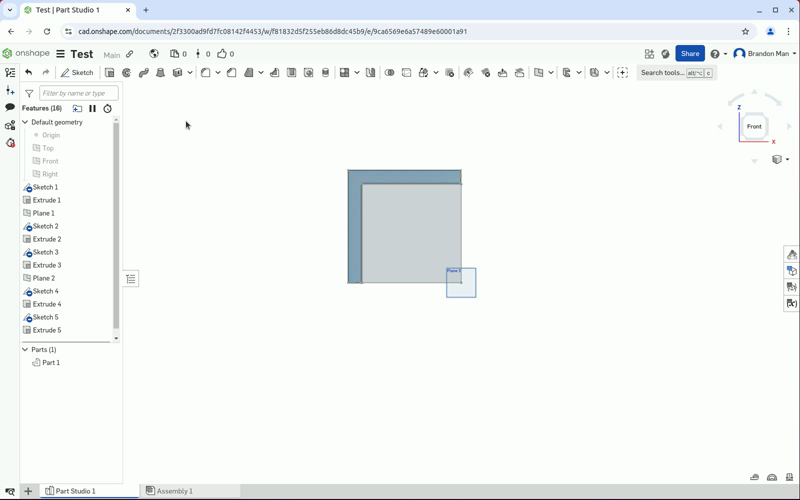
key(shift+7)
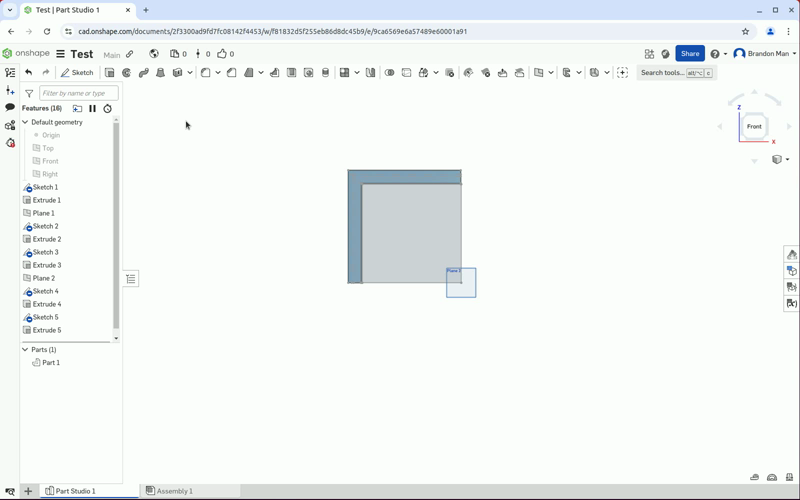
key(left, 2)
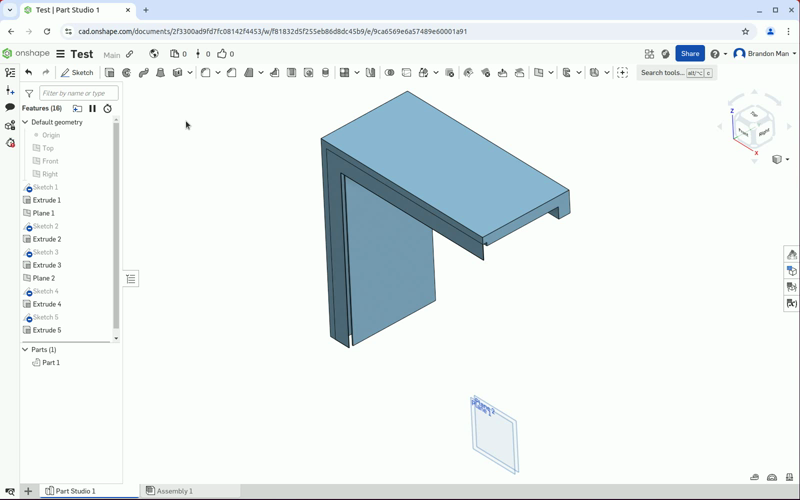
key(down, 2)
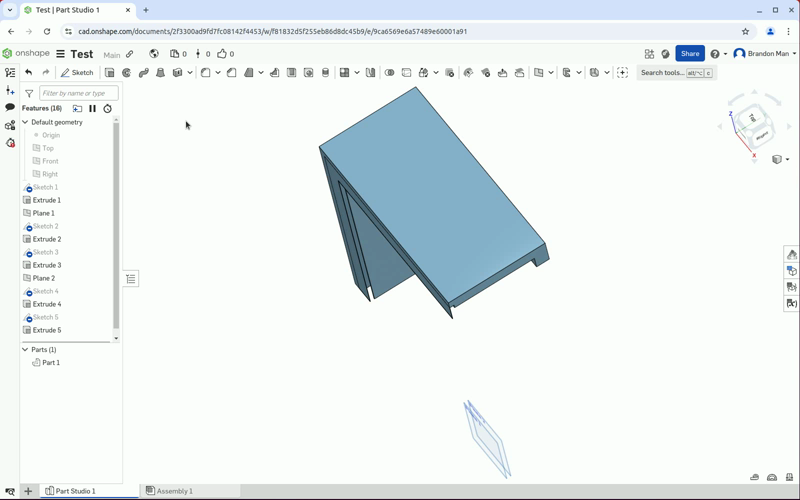
key(up, 2)
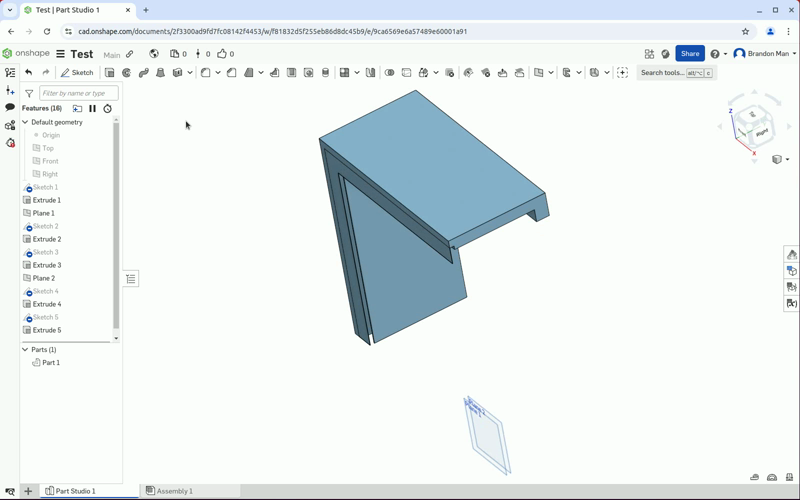
key(right, 2)
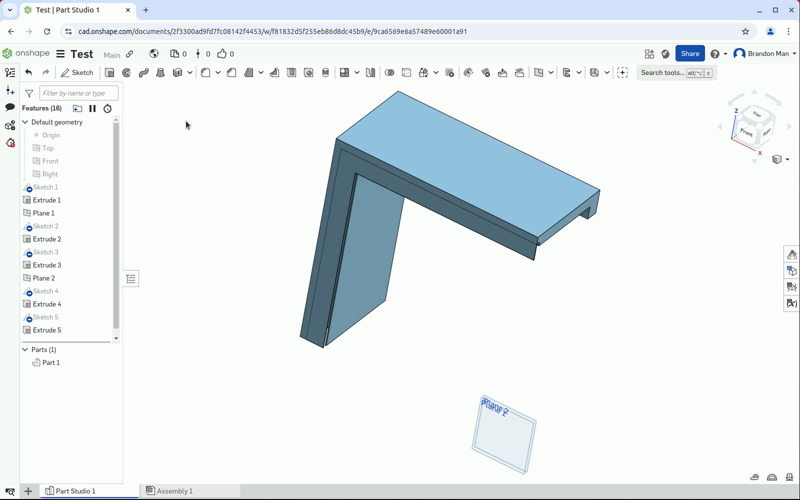
mouse_move(69, 189)
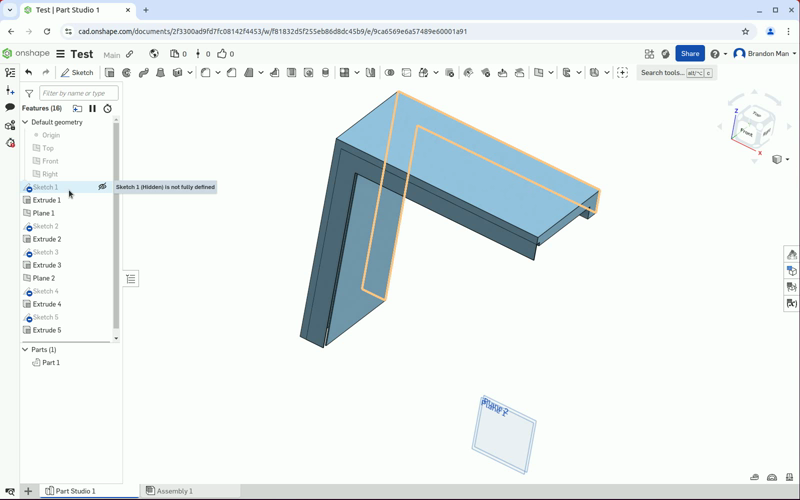
click(69, 189)